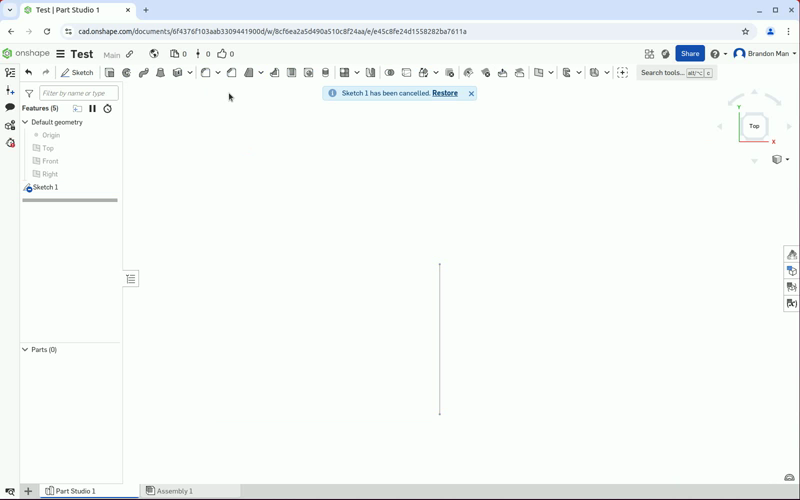
key(shift+h)
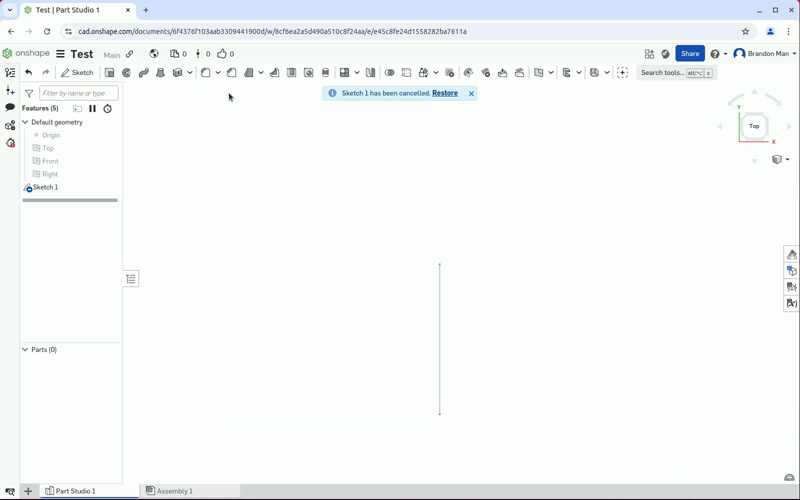
key(shift+s)
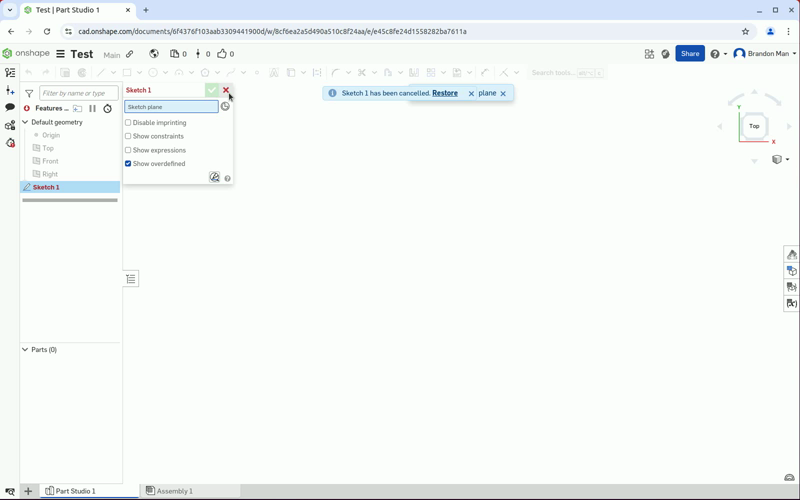
mouse_move(73, 150)
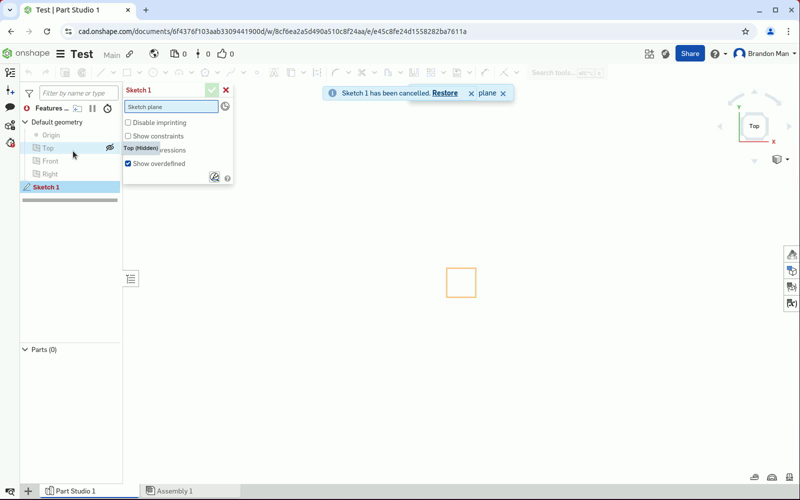
click(73, 150)
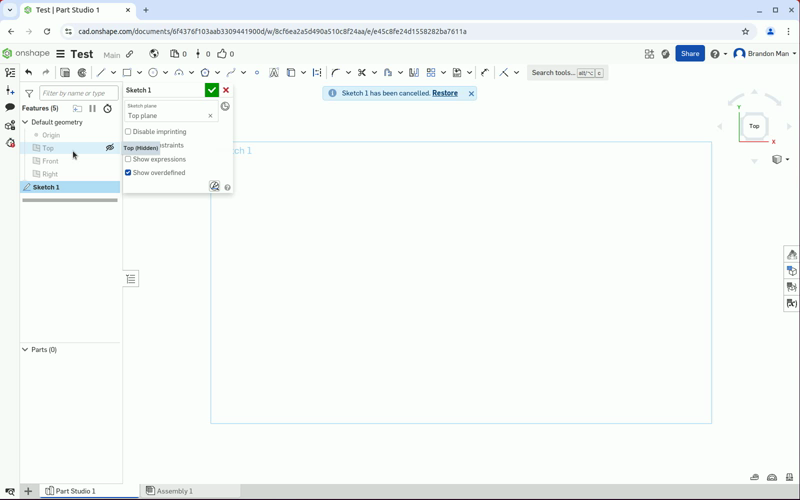
mouse_move(73, 352)
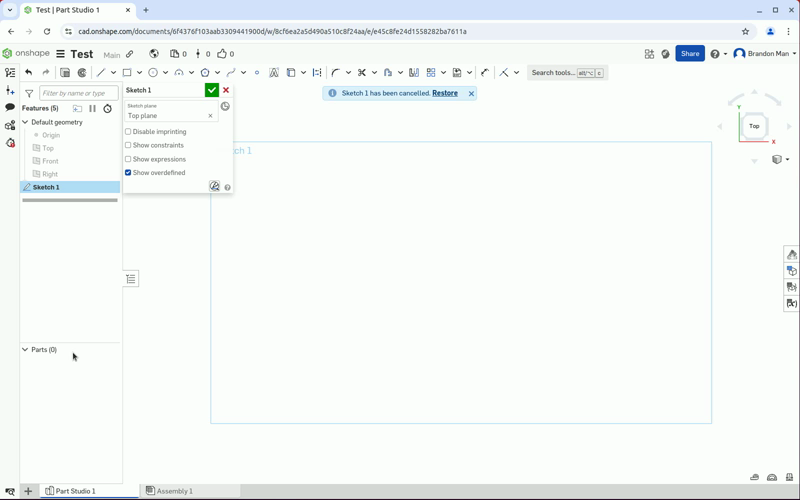
key(y)
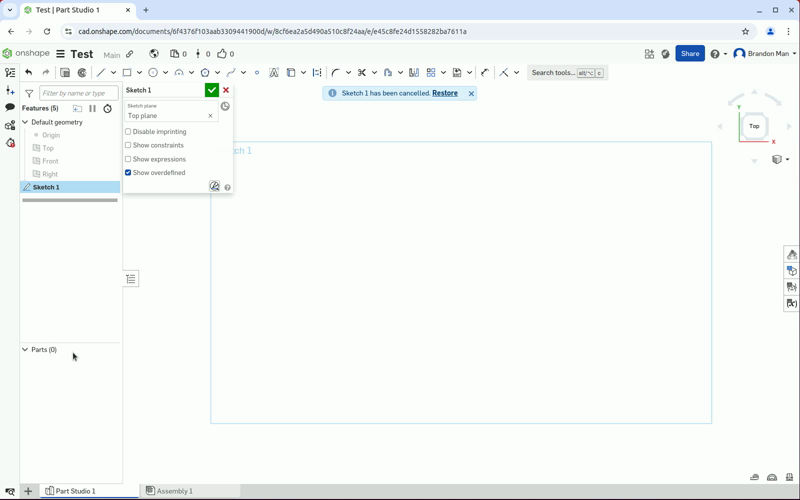
key(l)
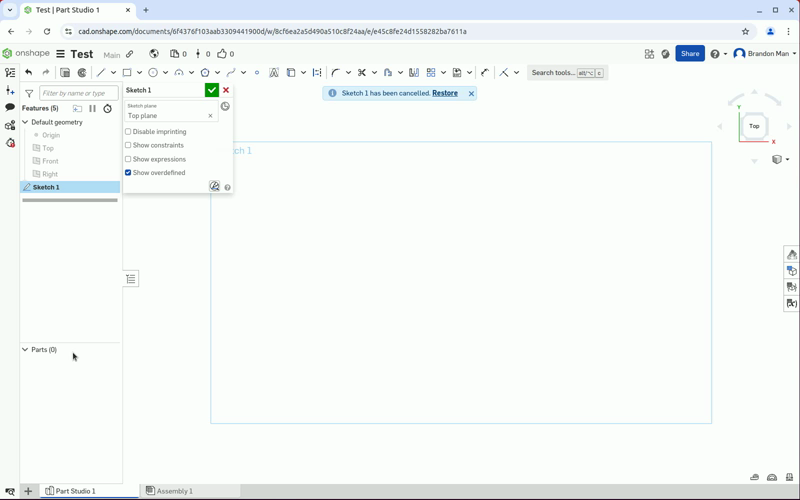
key_down(shift)
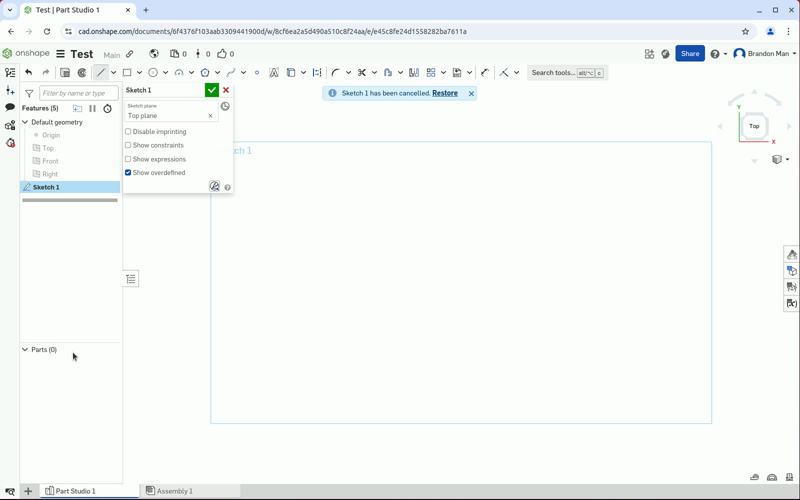
mouse_move(376, 291)
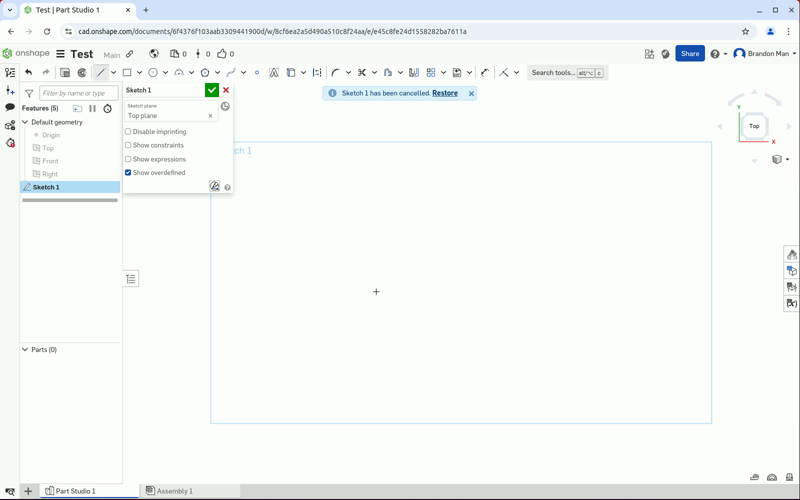
click(376, 291)
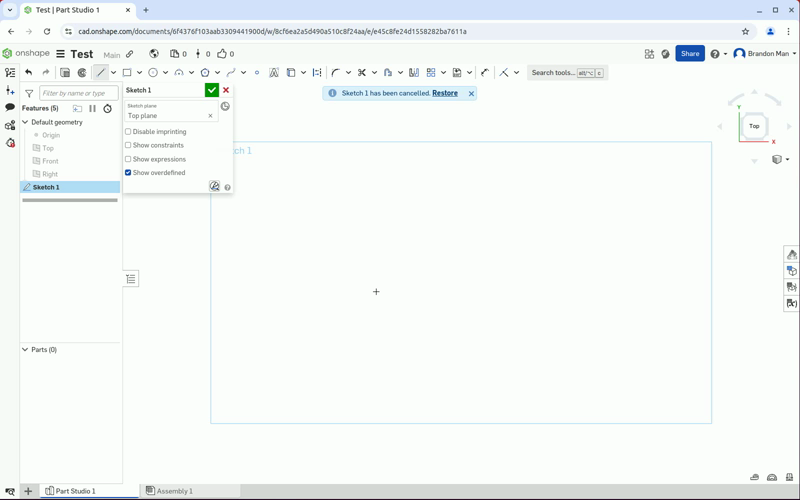
key_up(shift)
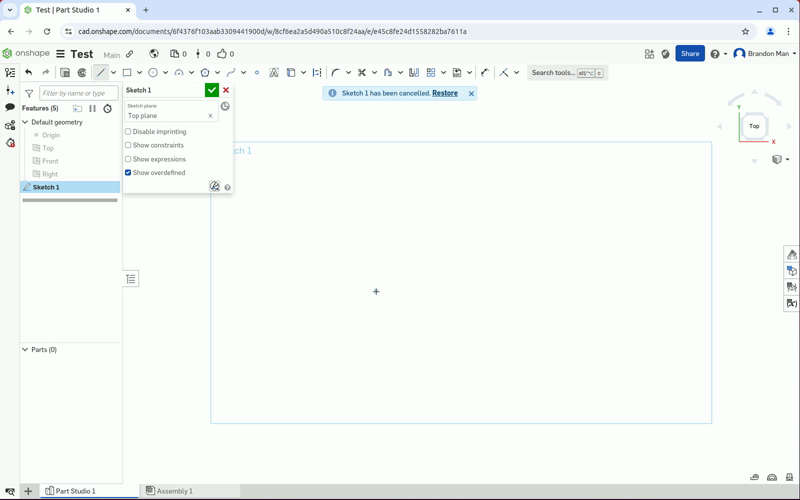
key_down(shift)
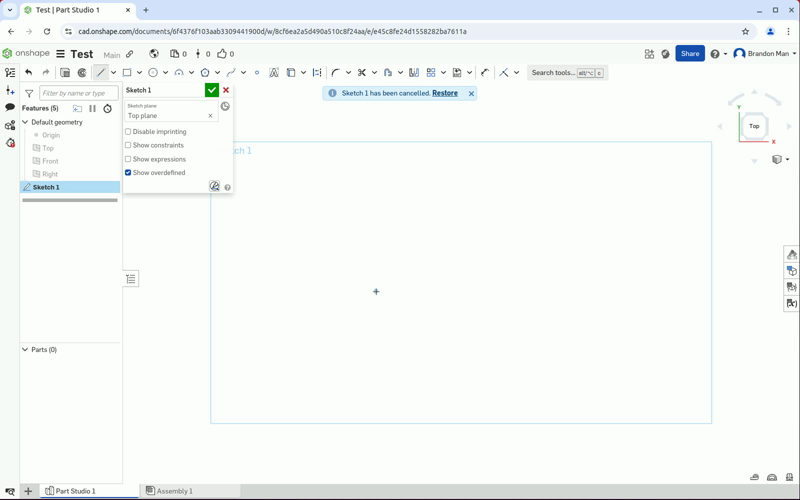
mouse_move(474, 291)
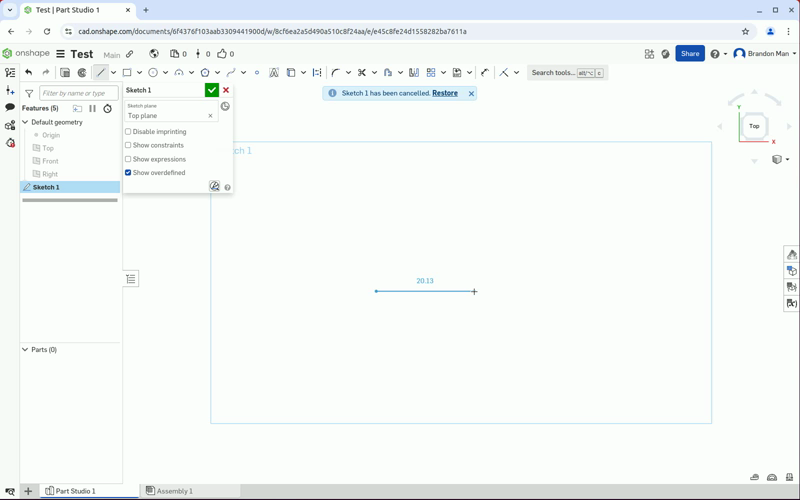
click(474, 291)
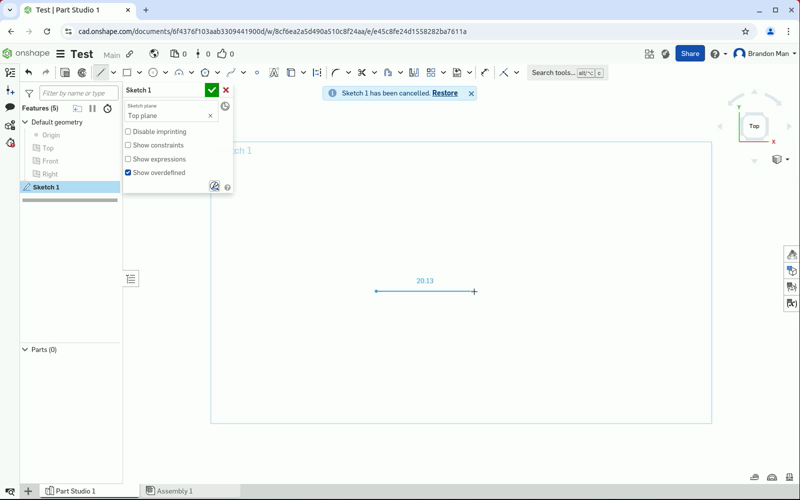
key_up(shift)
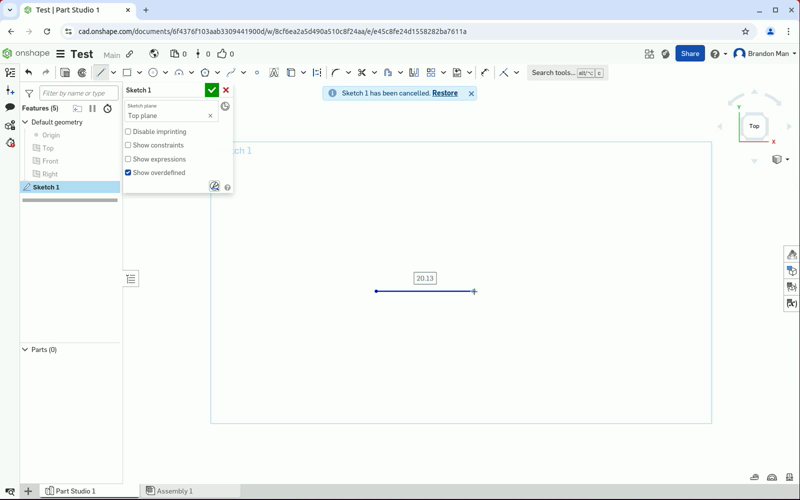
key_down(shift)
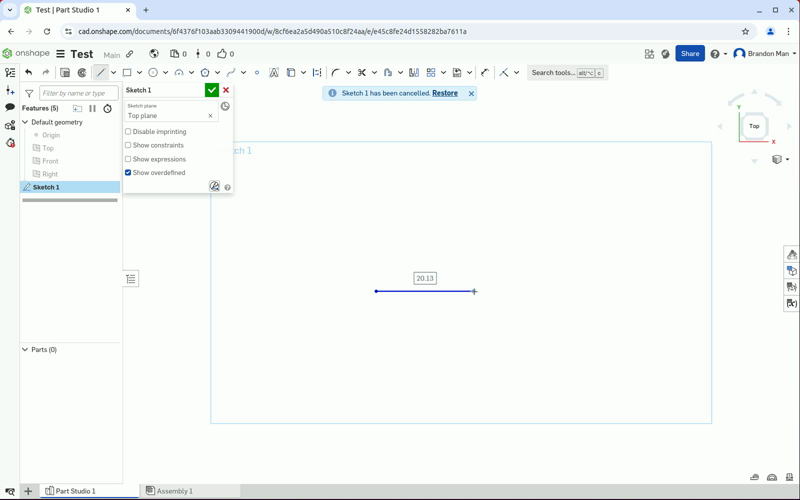
mouse_move(504, 291)
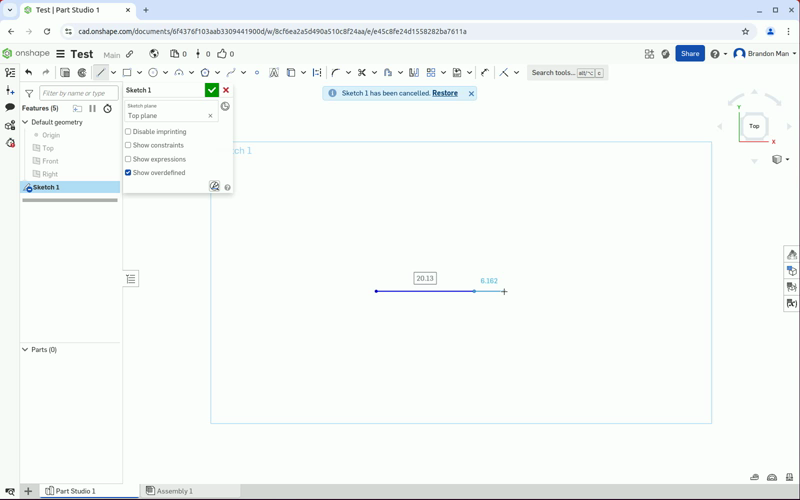
mouse_move(474, 241)
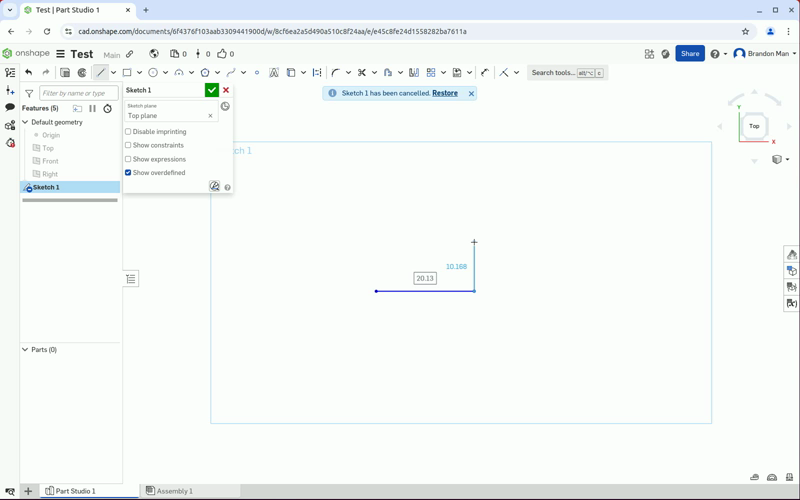
click(474, 241)
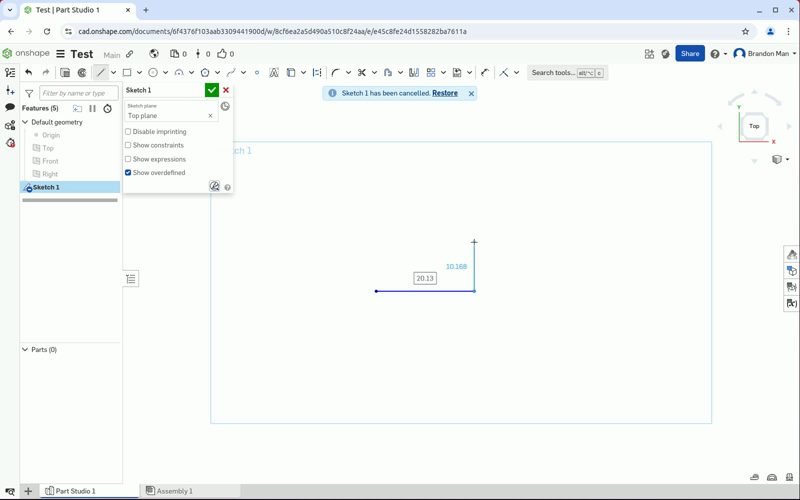
key_up(shift)
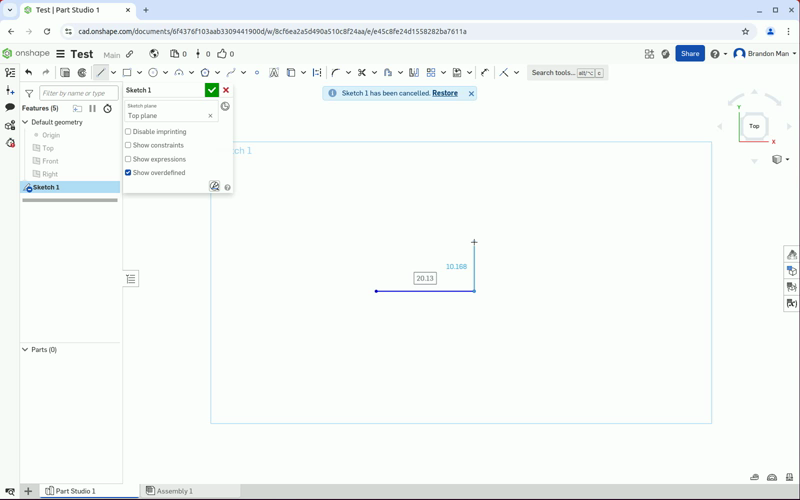
key_down(shift)
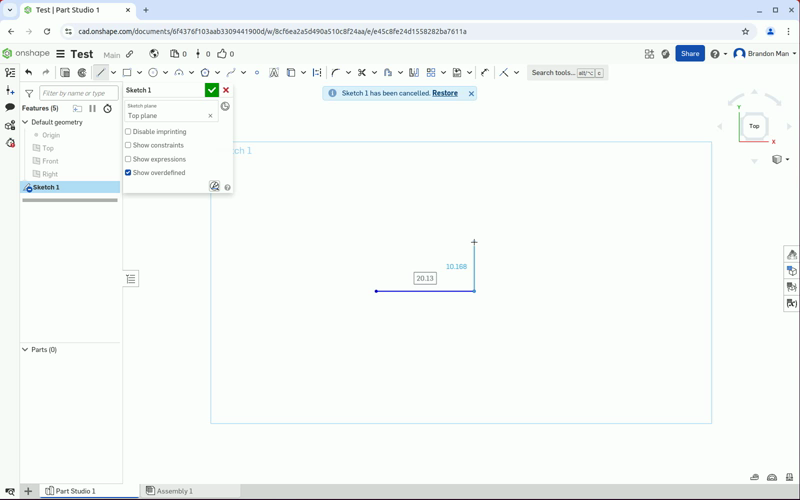
mouse_move(376, 241)
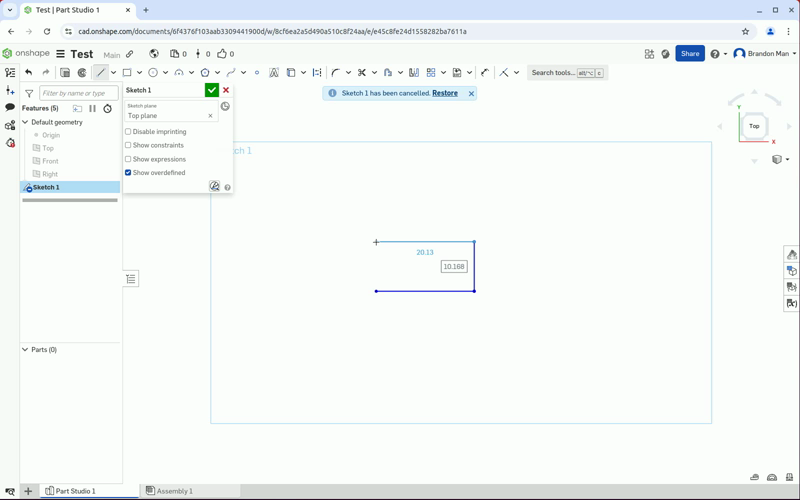
click(376, 241)
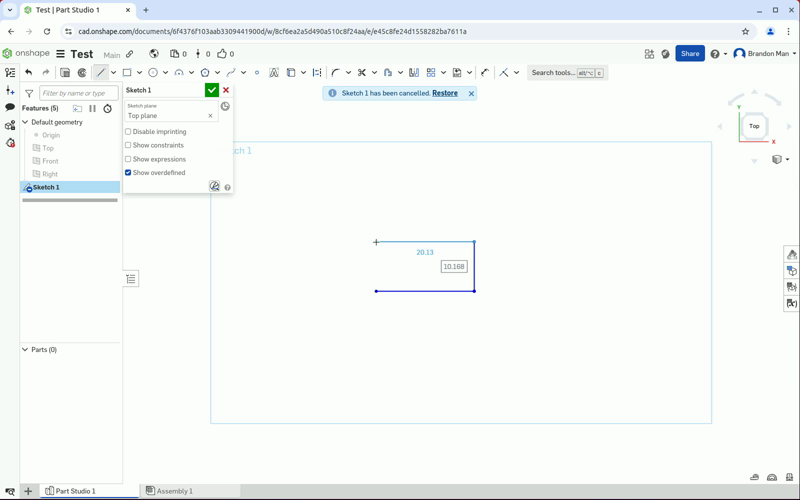
key_up(shift)
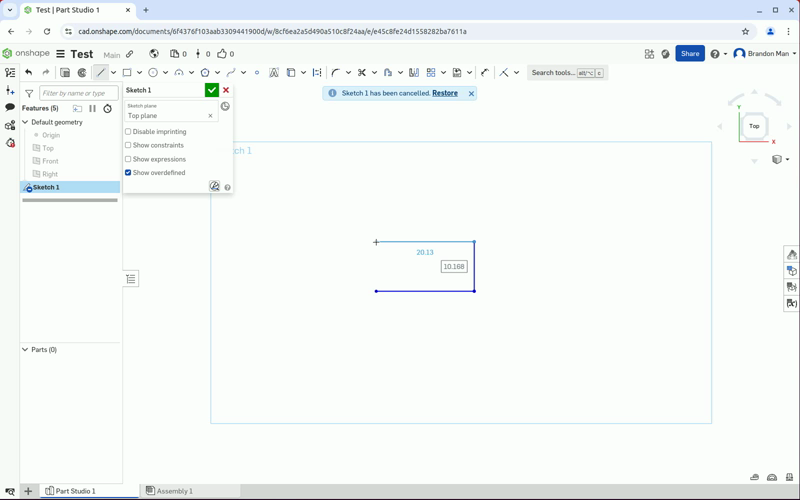
mouse_move(406, 241)
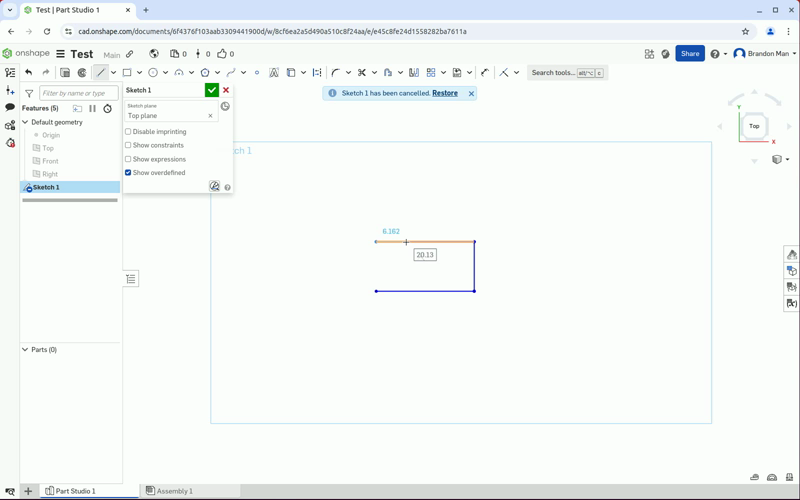
key_down(shift)
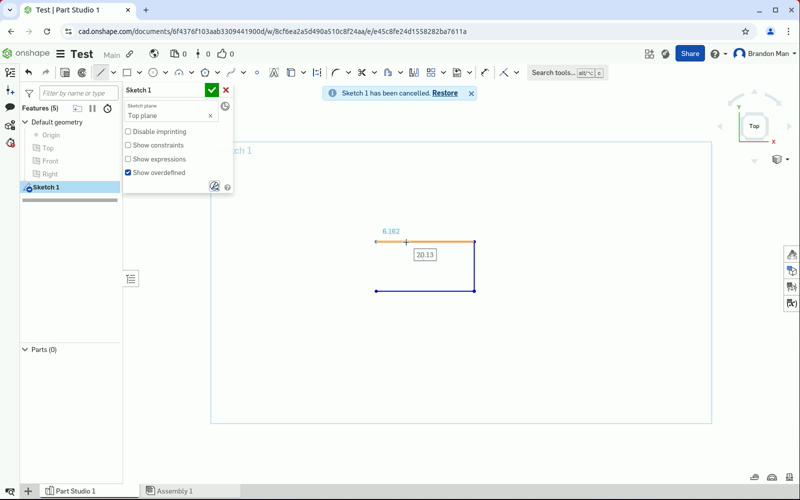
mouse_move(376, 291)
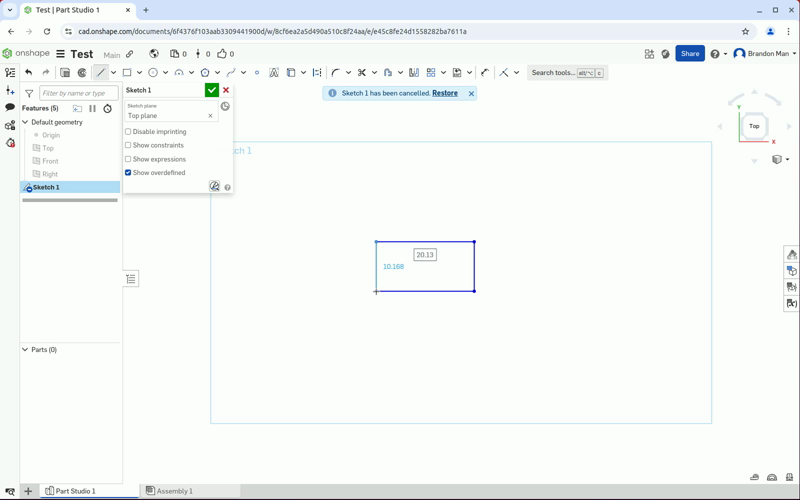
key_up(shift)
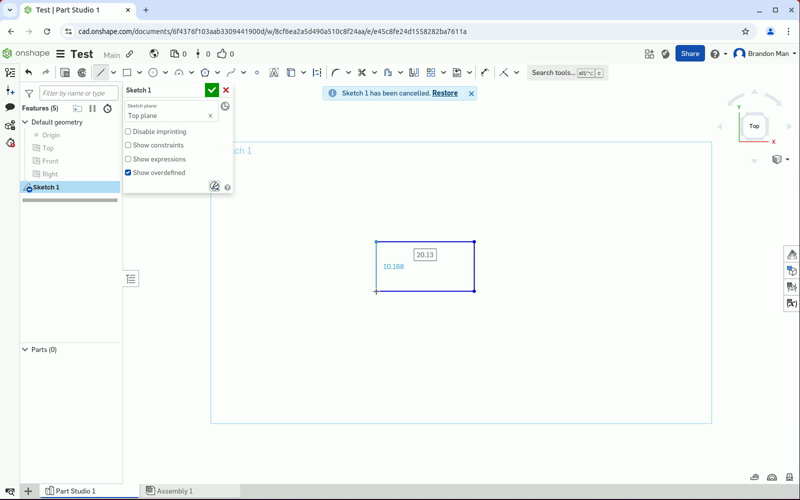
click(376, 291)
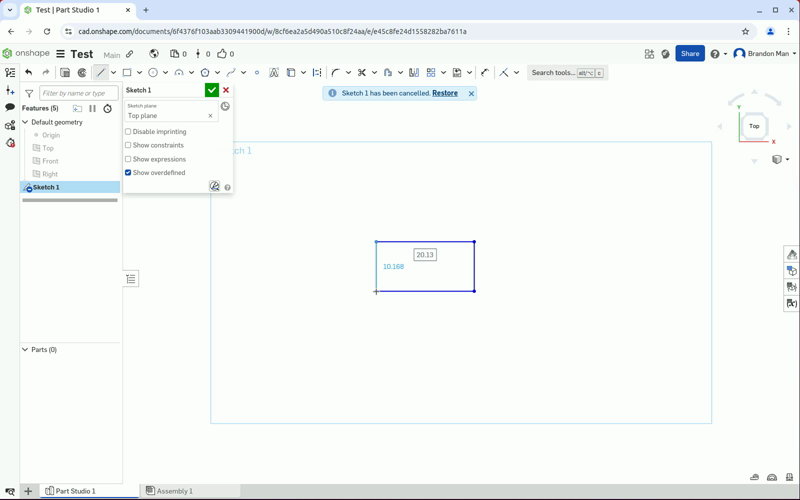
key(esc)
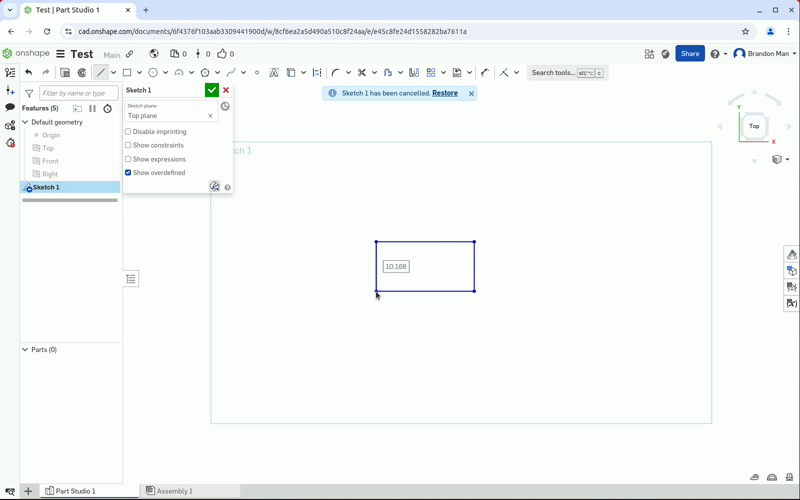
mouse_move(457, 265)
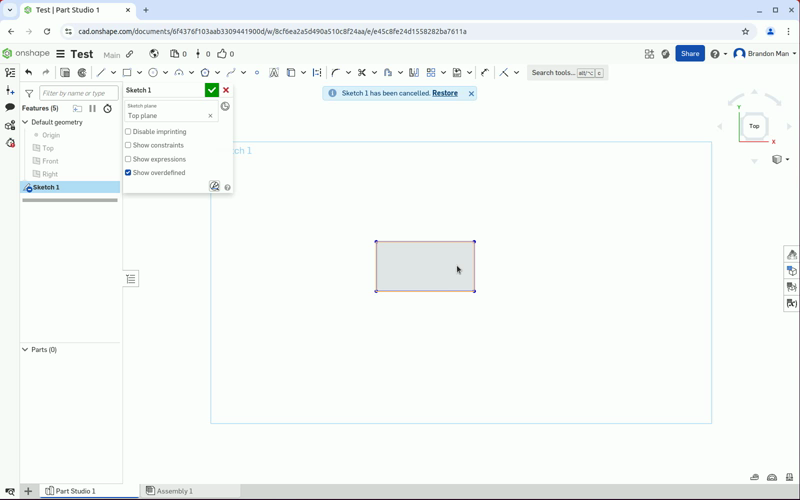
click(457, 265)
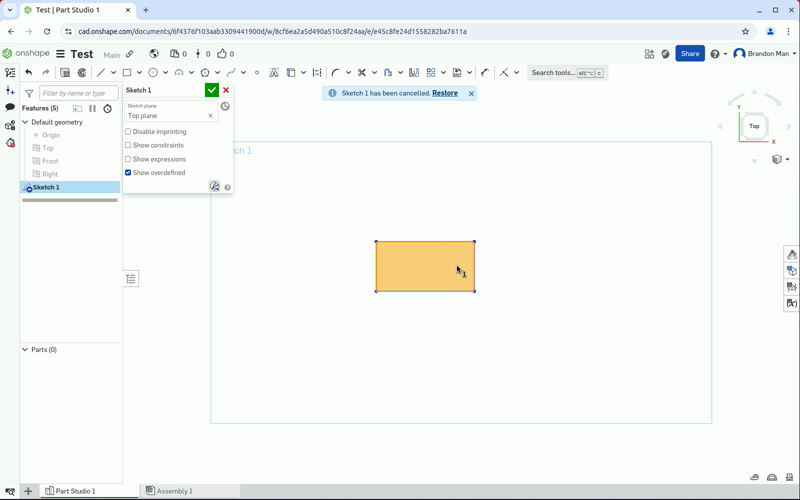
mouse_move(73, 352)
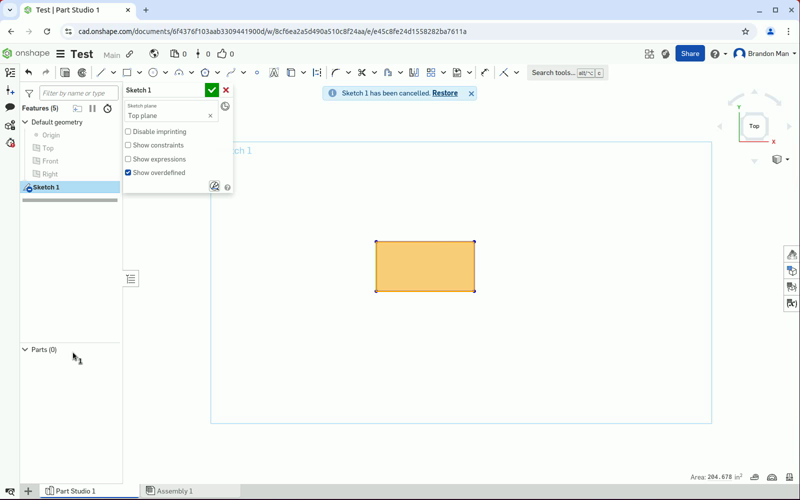
key(shift+y)
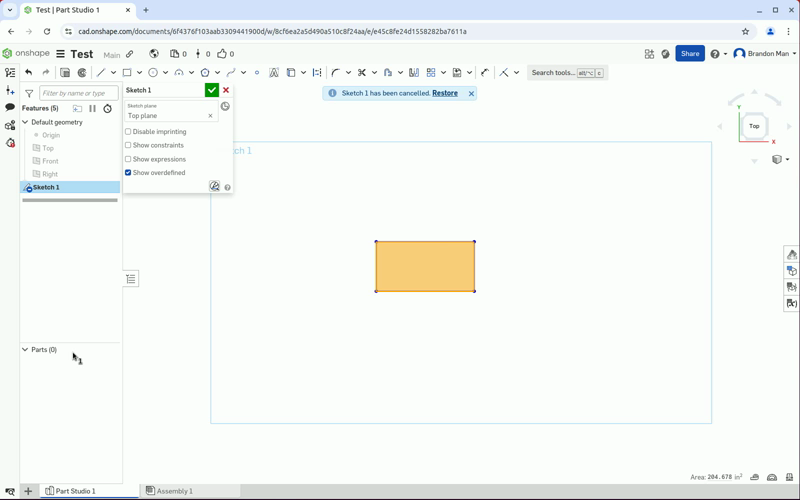
key(shift+e)
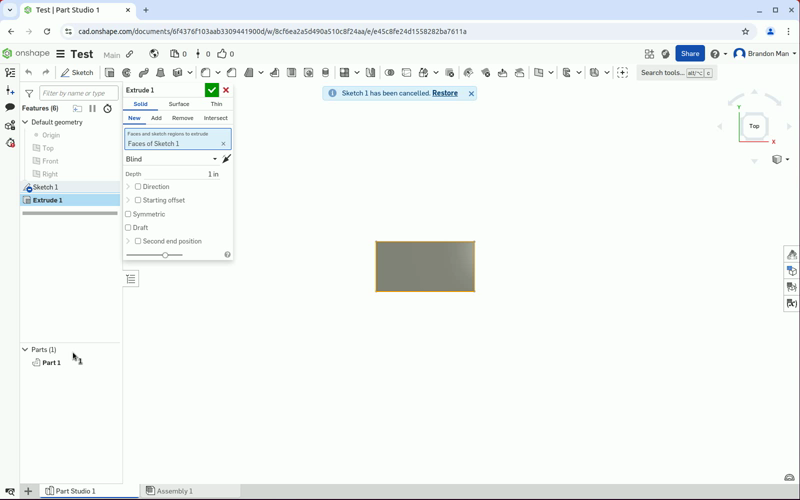
mouse_move(143, 106)
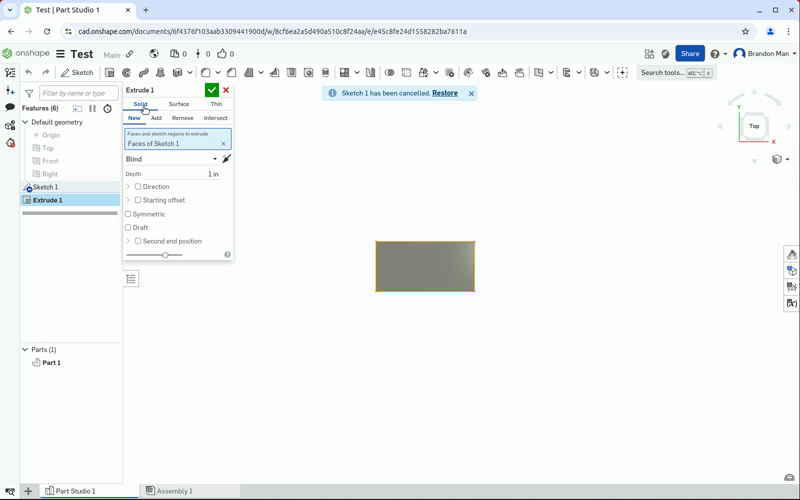
click(143, 106)
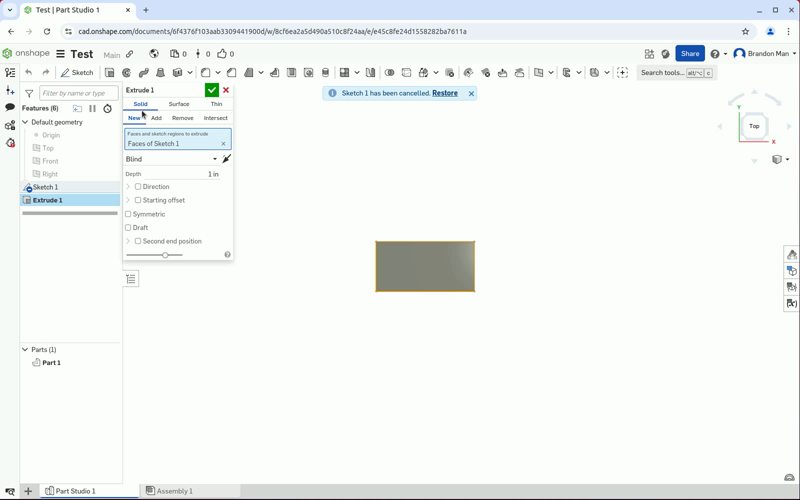
mouse_move(137, 120)
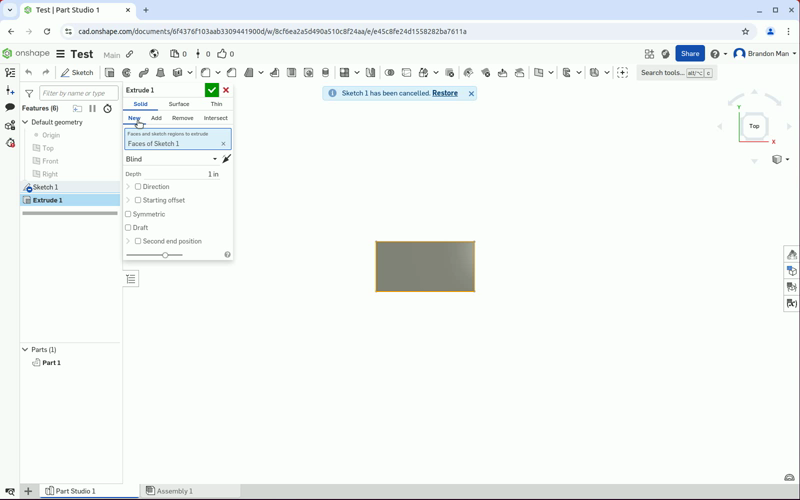
click(137, 120)
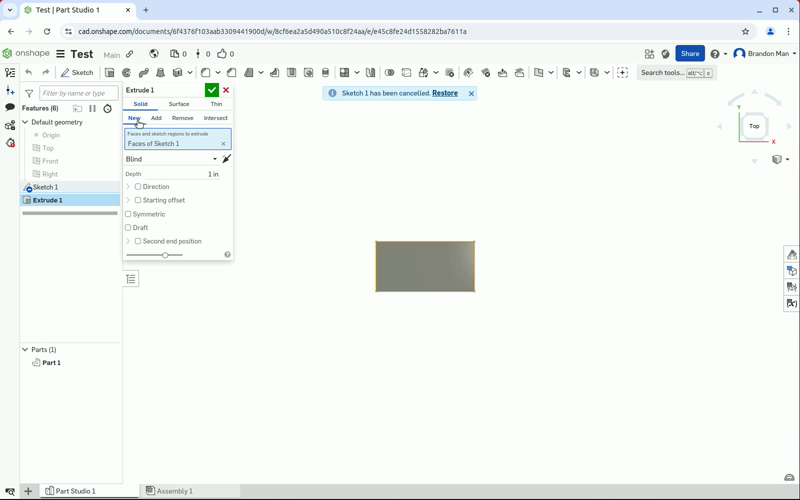
key(tab, 4)
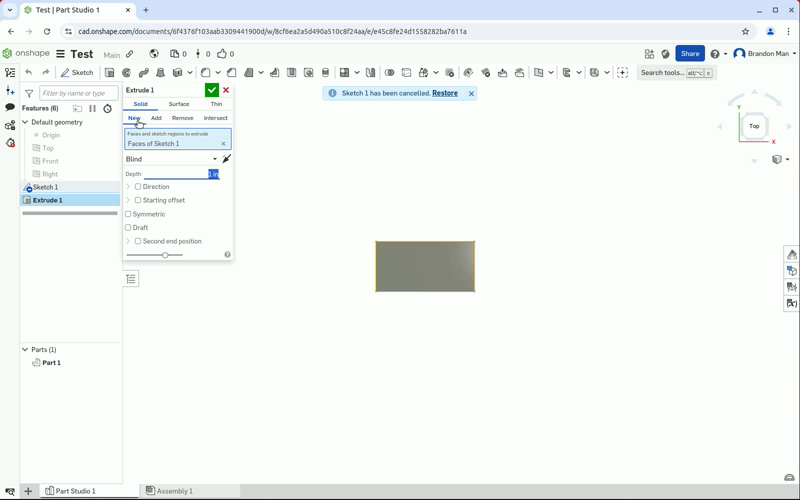
text(5.055)
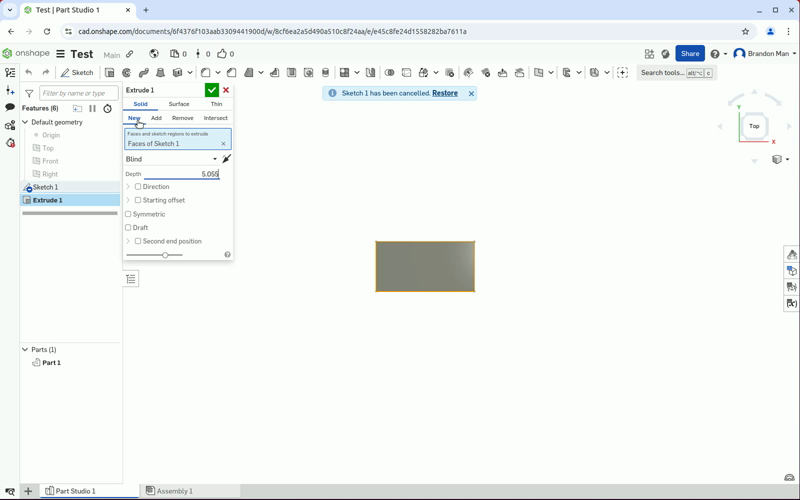
key(enter)
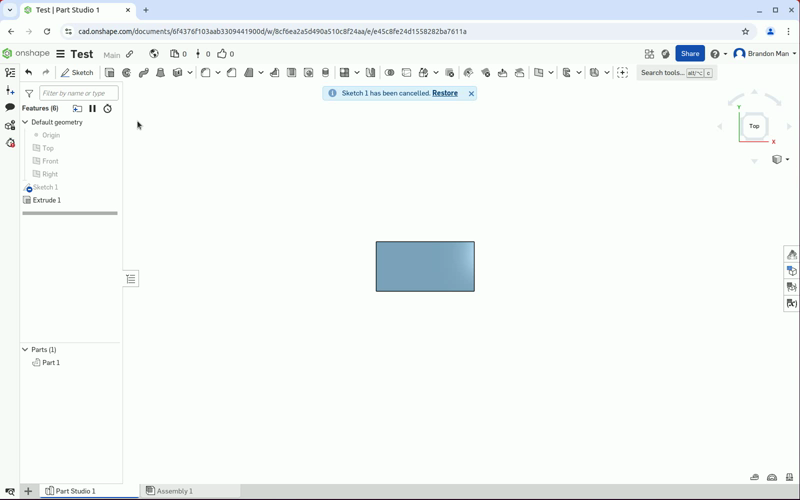
key(shift+h)
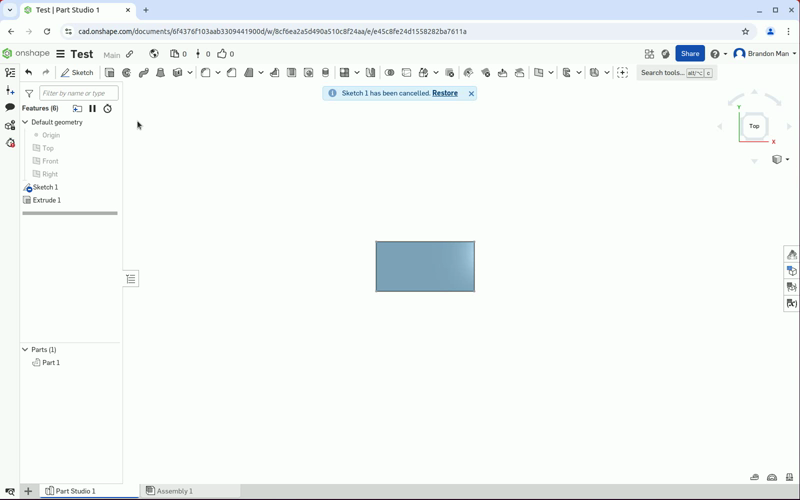
key(shift+h)
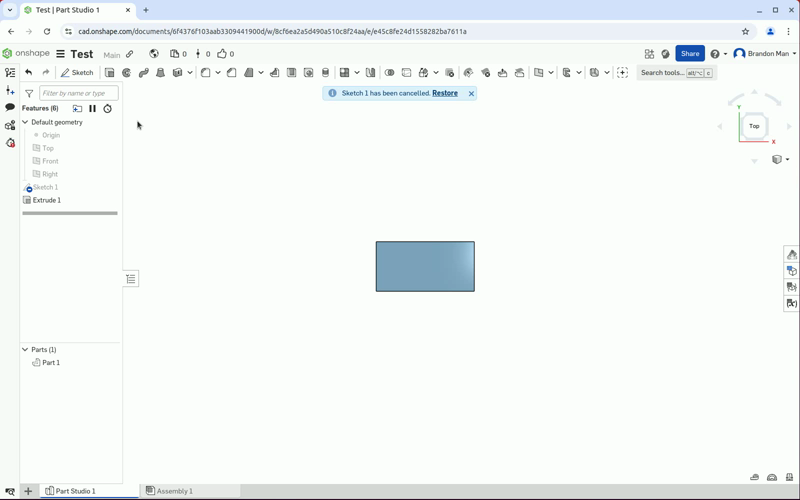
mouse_move(73, 189)
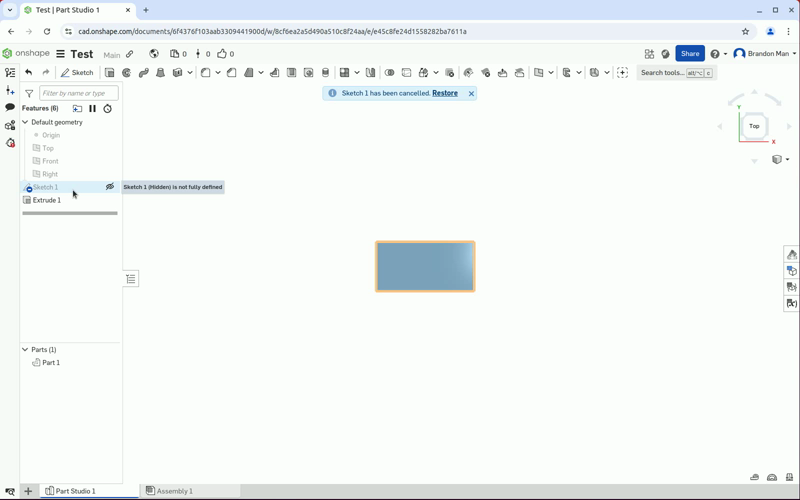
click(73, 189)
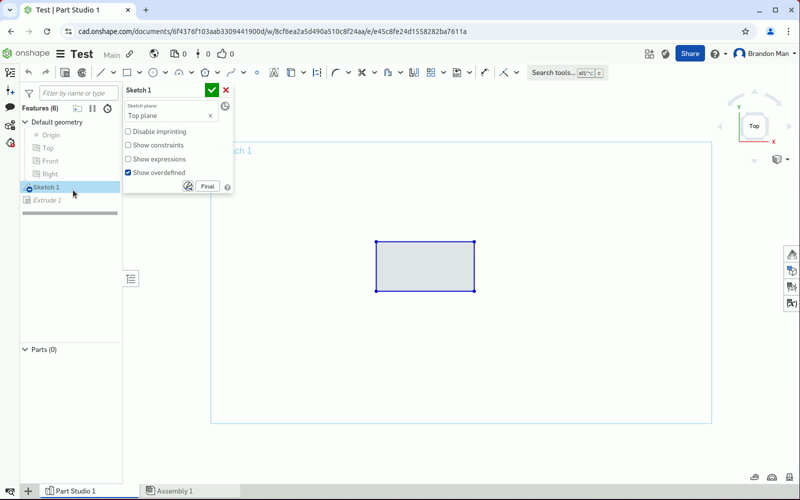
mouse_move(229, 92)
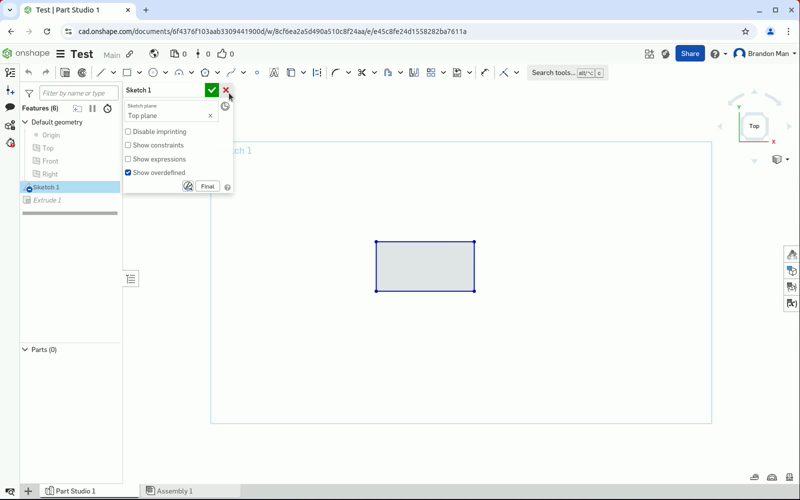
click(229, 92)
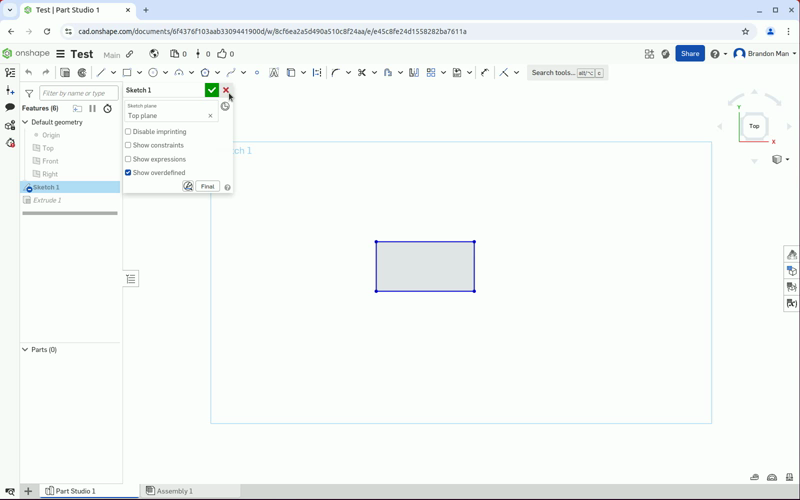
key(shift+s)
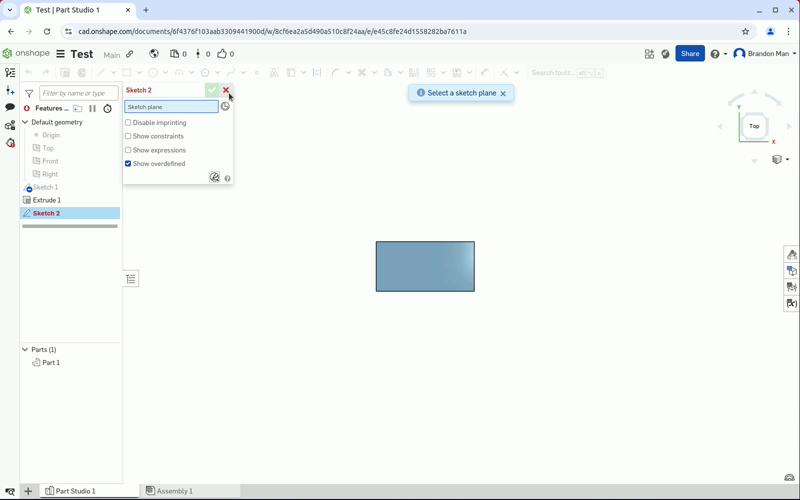
mouse_move(73, 150)
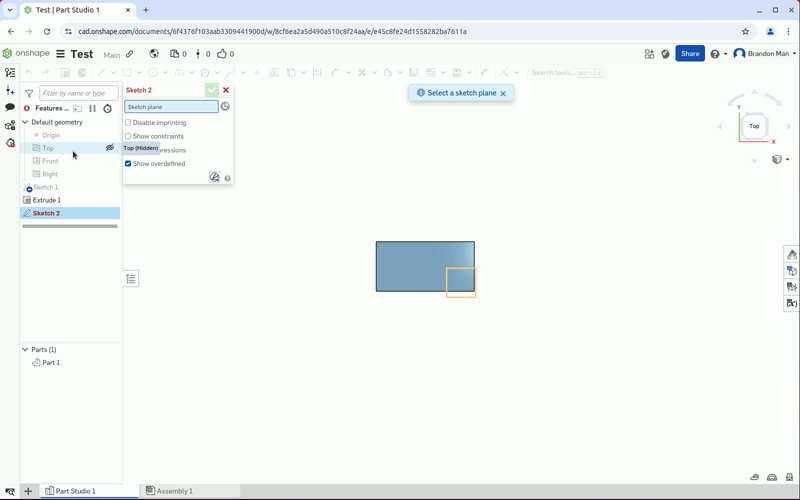
click(73, 150)
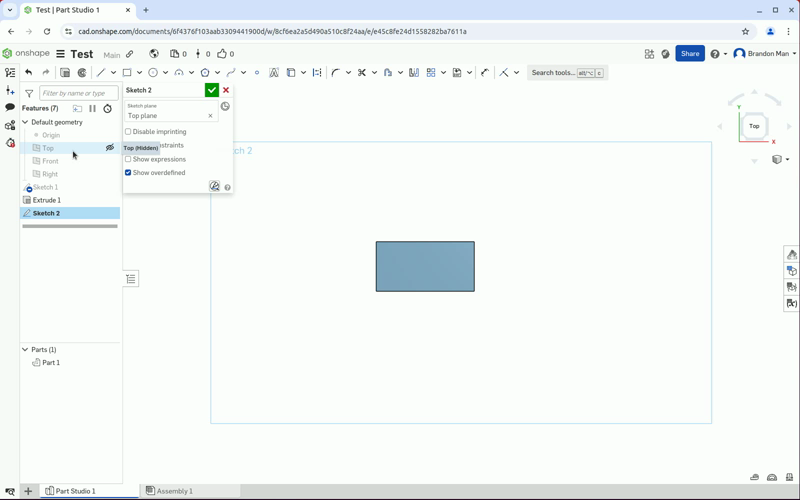
mouse_move(73, 352)
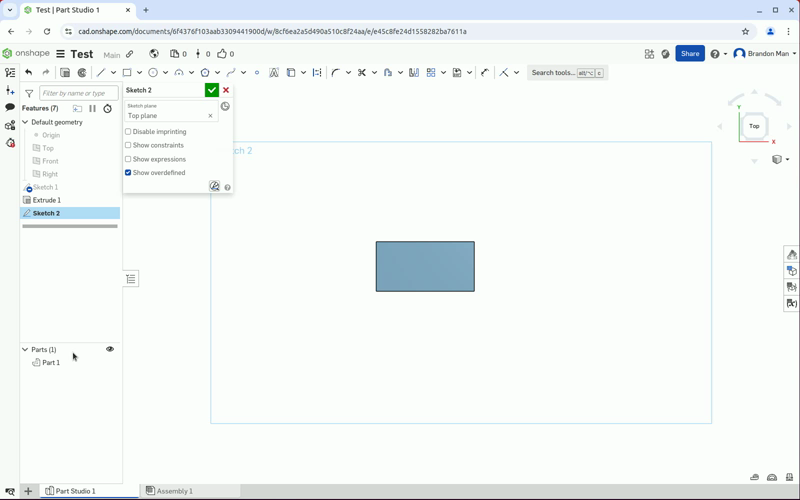
key(y)
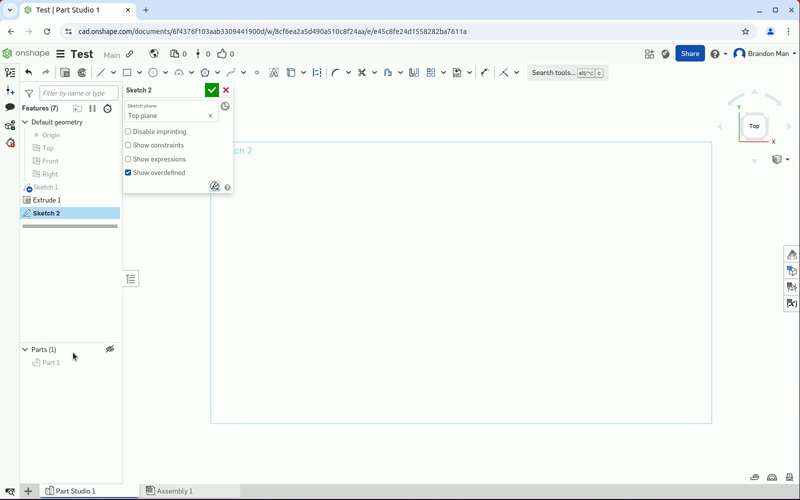
key(a)
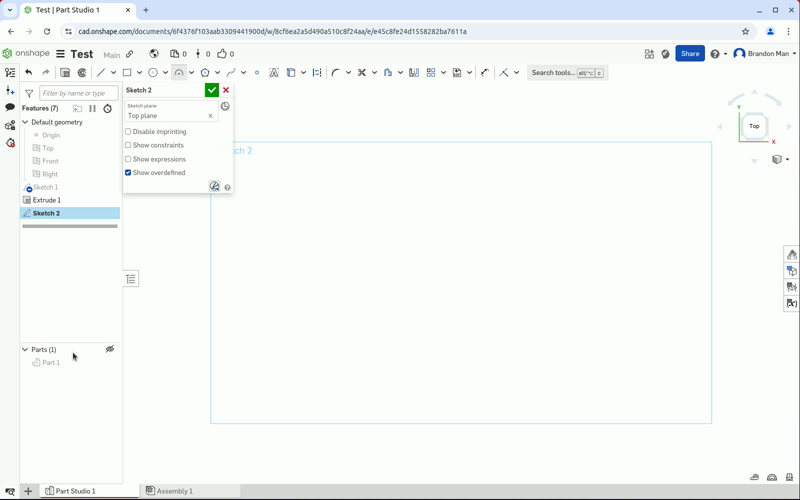
key_down(shift)
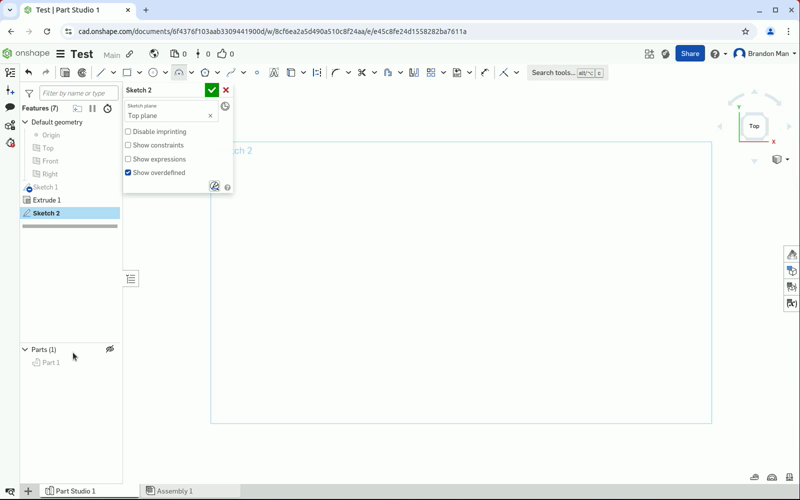
mouse_move(348, 282)
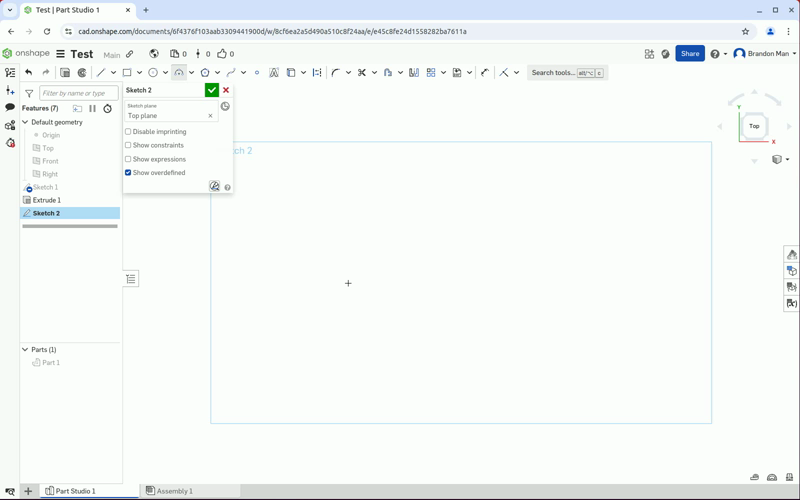
click(348, 282)
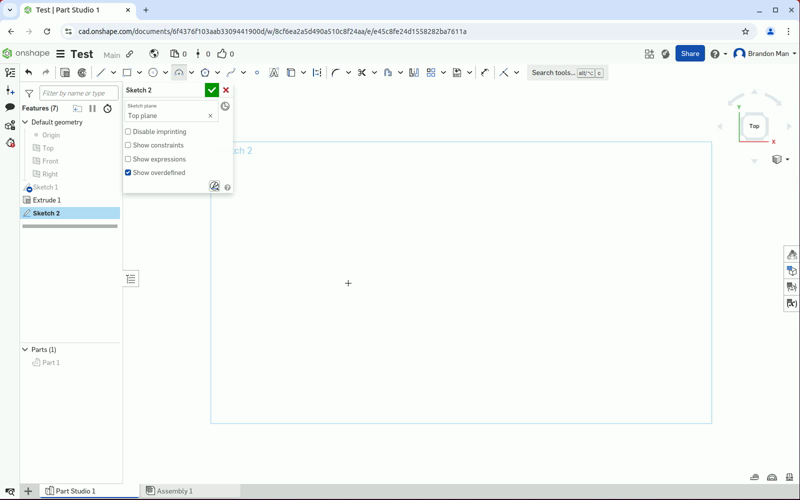
key_up(shift)
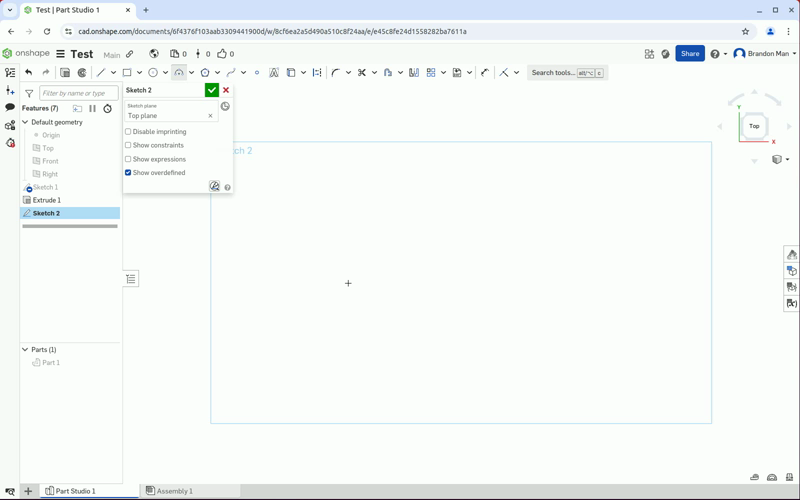
key_down(shift)
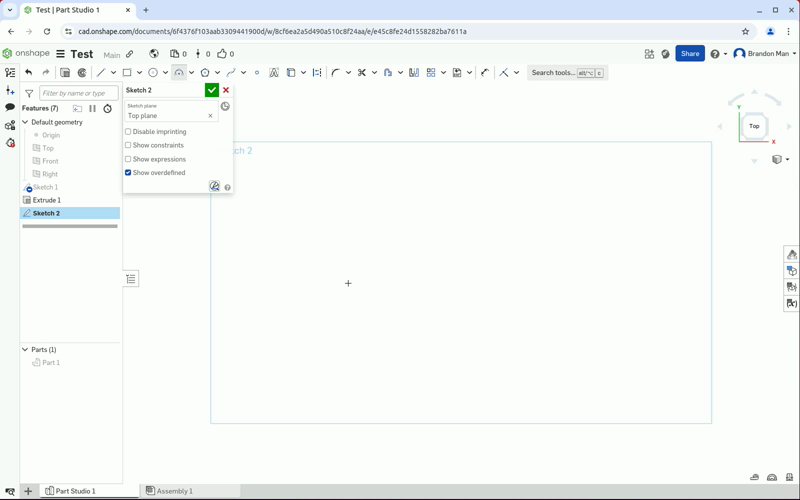
mouse_move(356, 291)
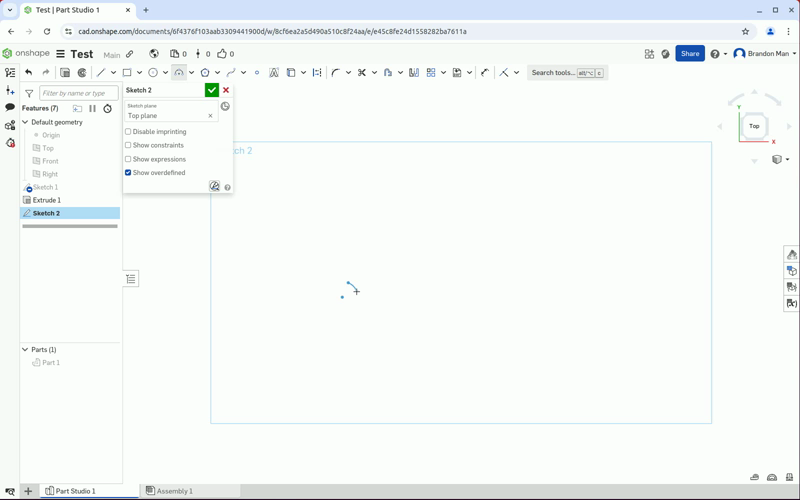
click(356, 291)
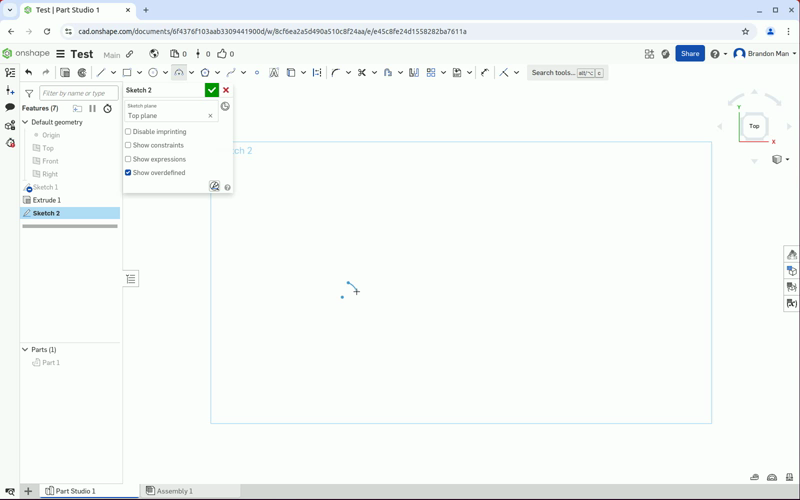
mouse_move(350, 288)
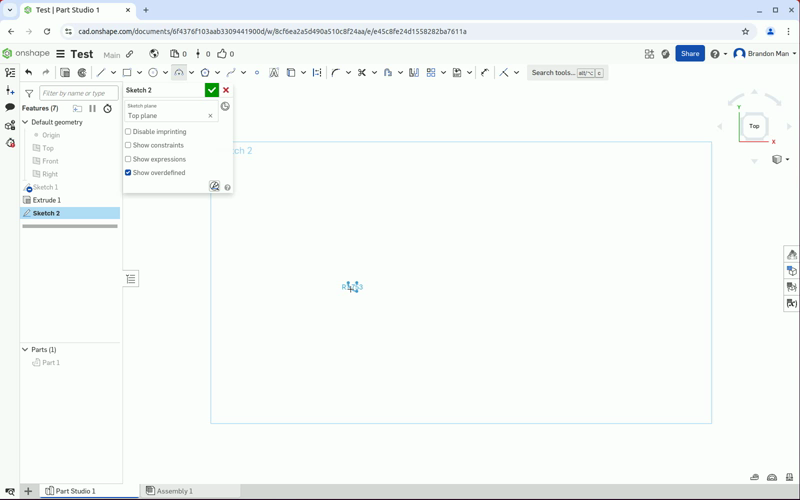
click(350, 288)
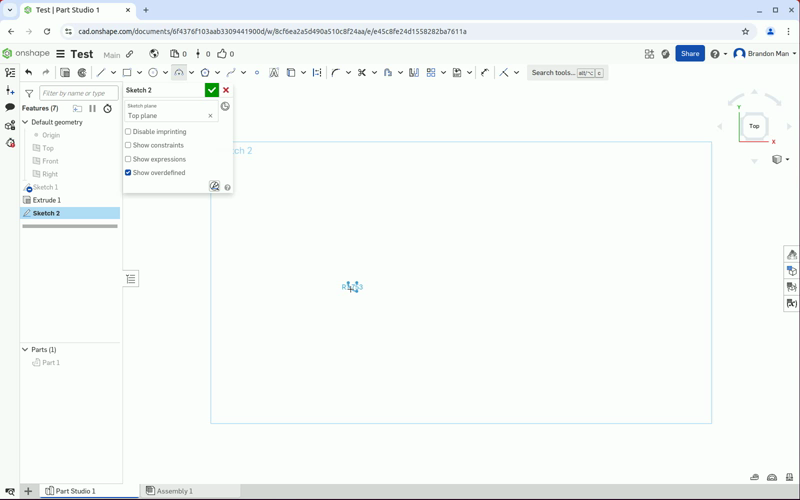
key_up(shift)
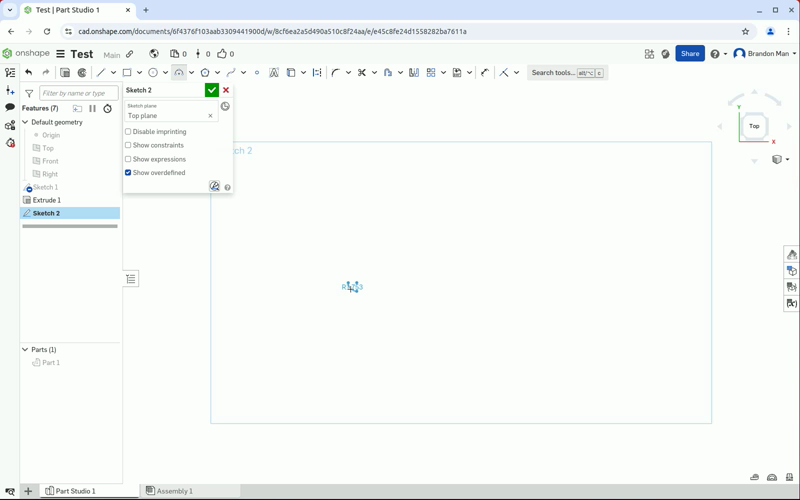
key(esc)
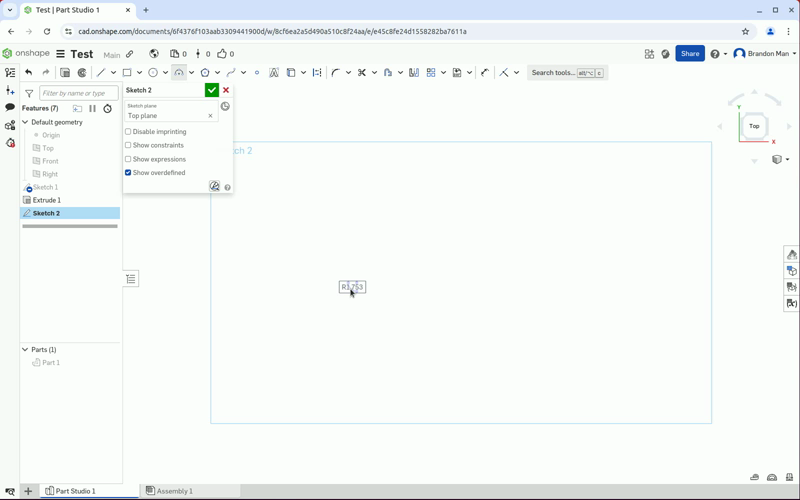
key(l)
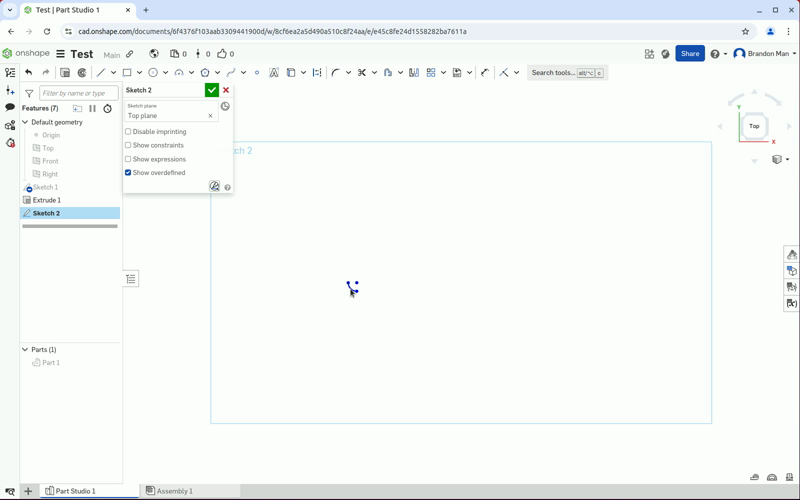
mouse_move(356, 291)
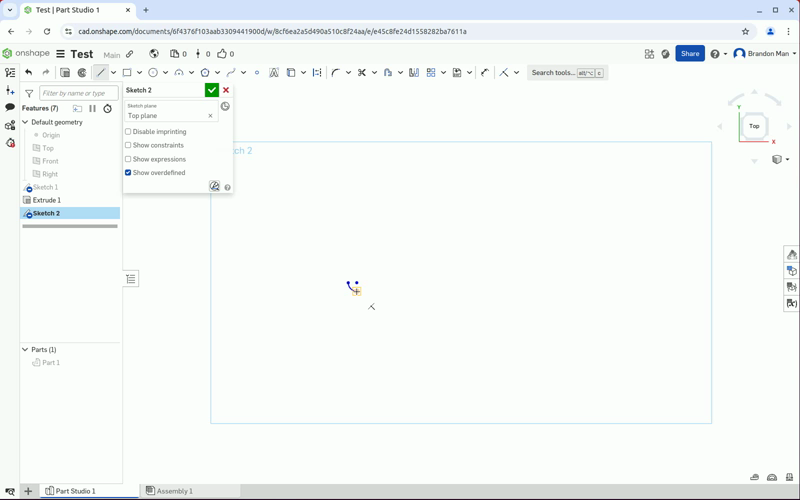
click(356, 291)
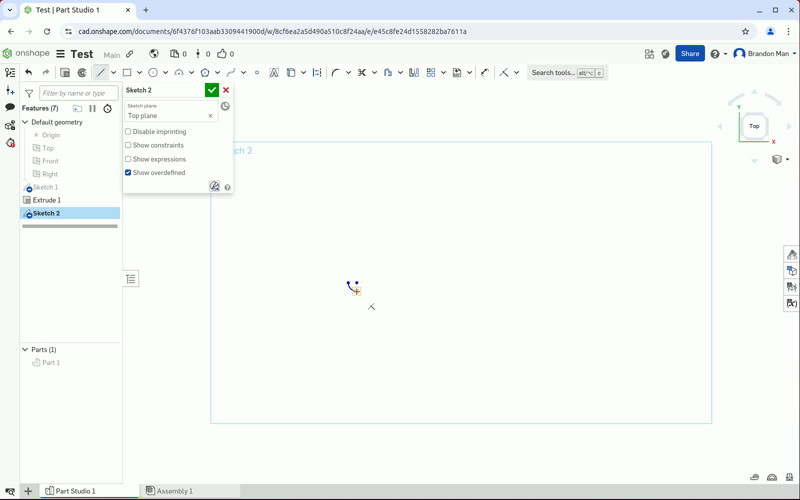
key_down(shift)
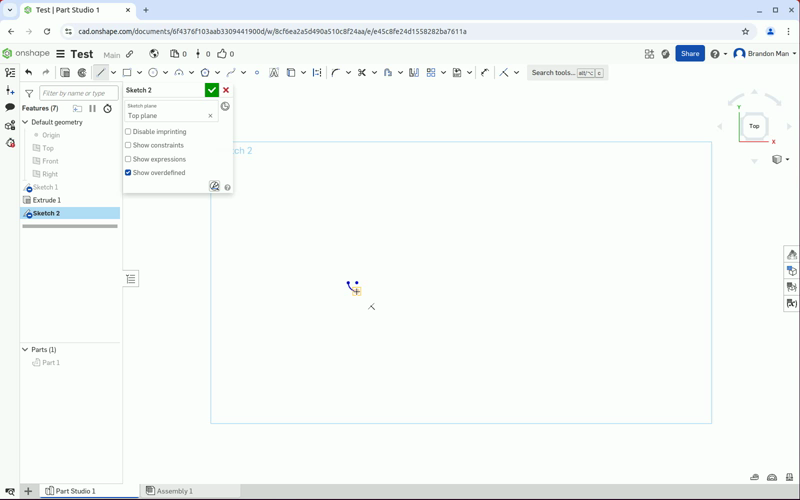
mouse_move(386, 291)
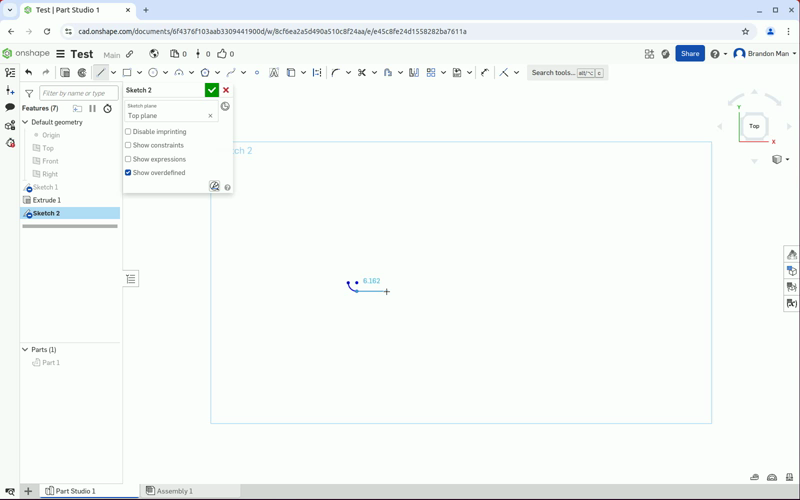
mouse_move(373, 291)
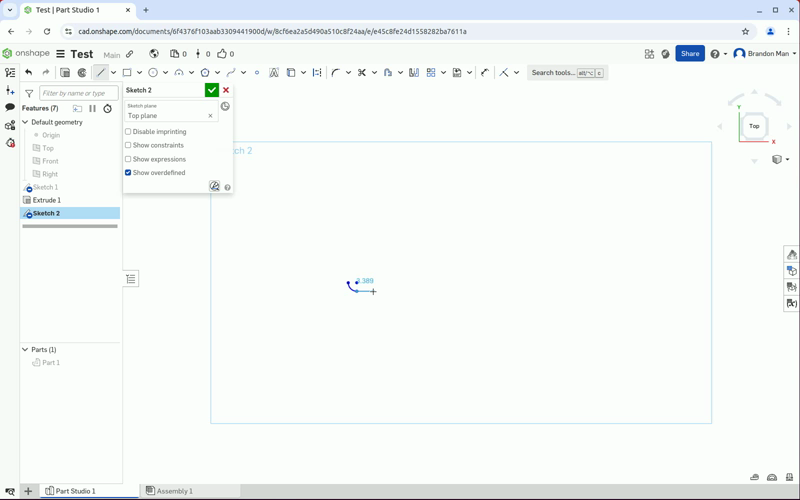
click(373, 291)
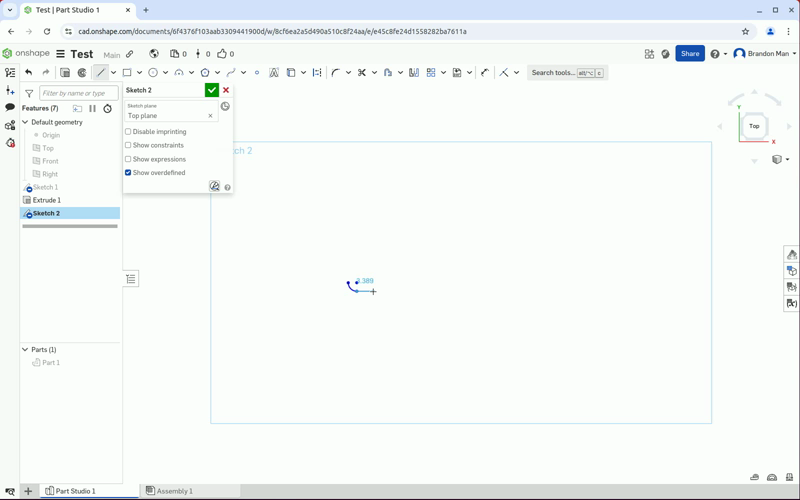
key_up(shift)
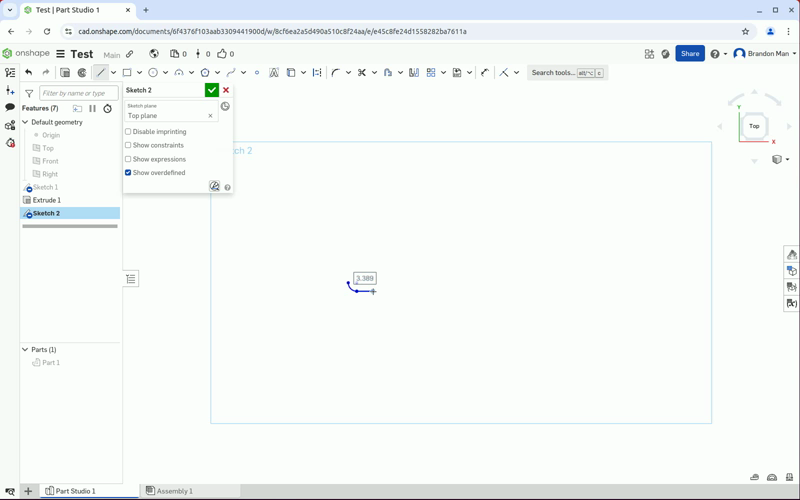
key_down(shift)
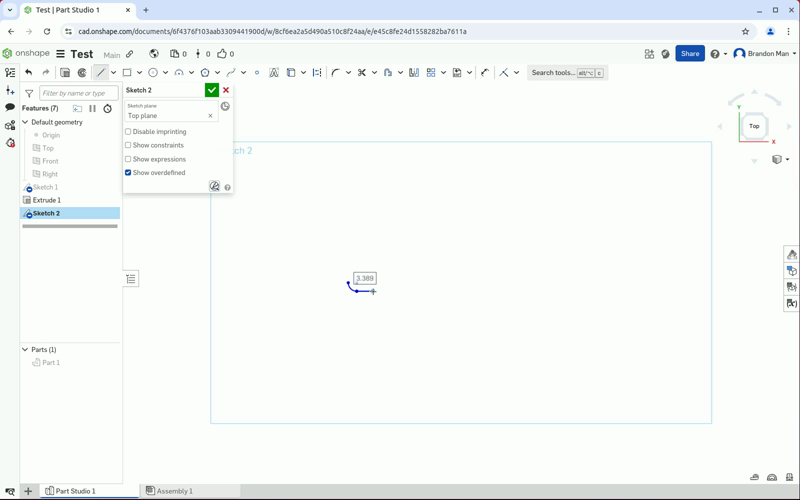
mouse_move(403, 291)
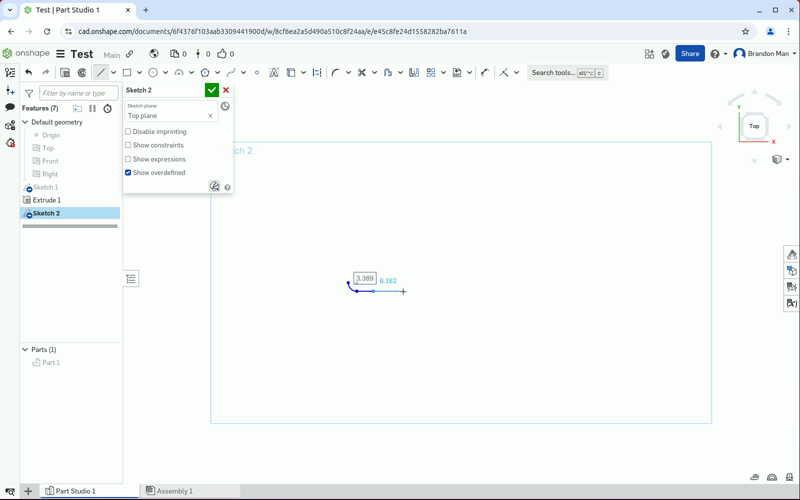
mouse_move(373, 241)
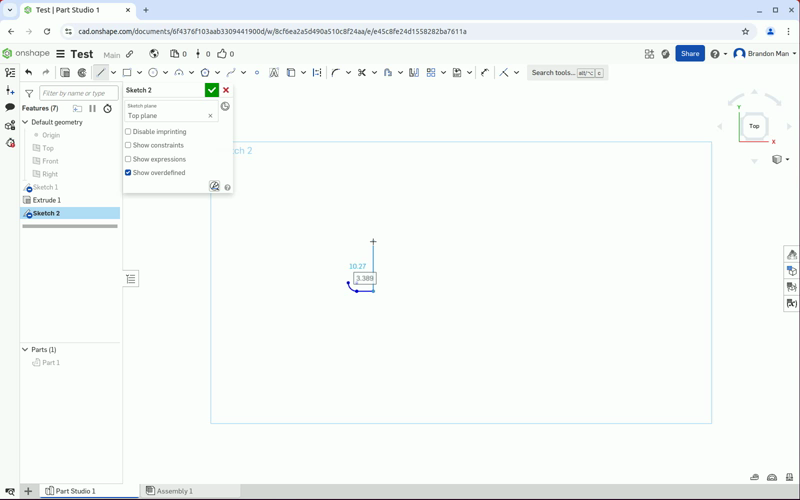
click(373, 241)
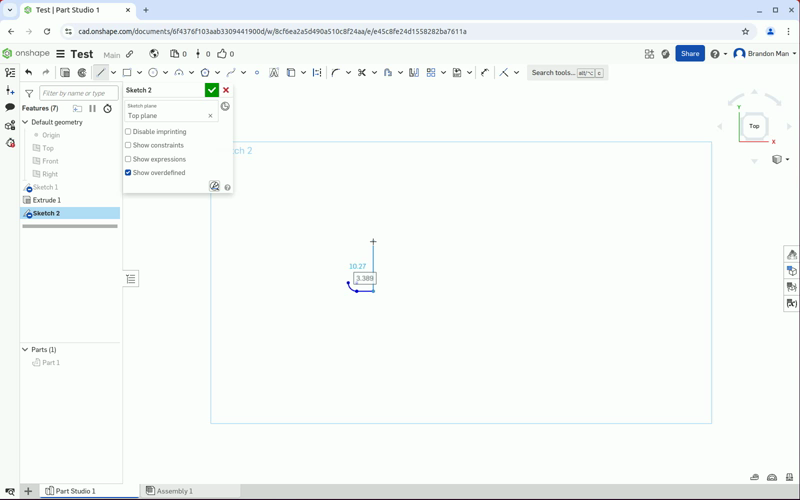
key_up(shift)
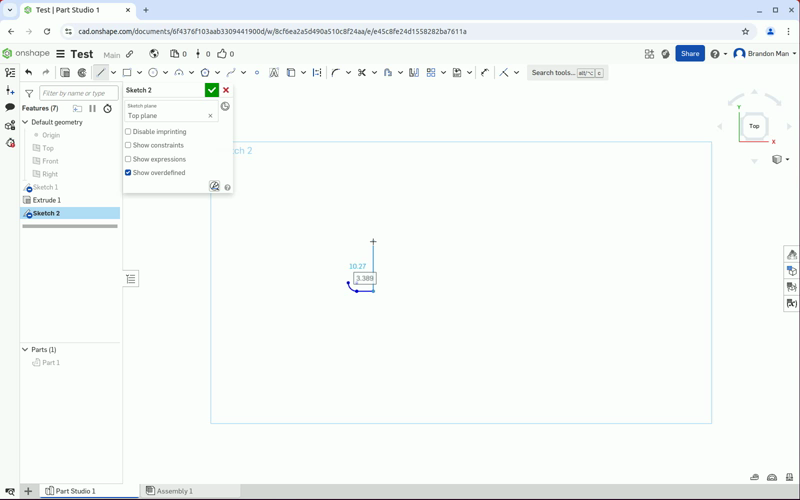
key_down(shift)
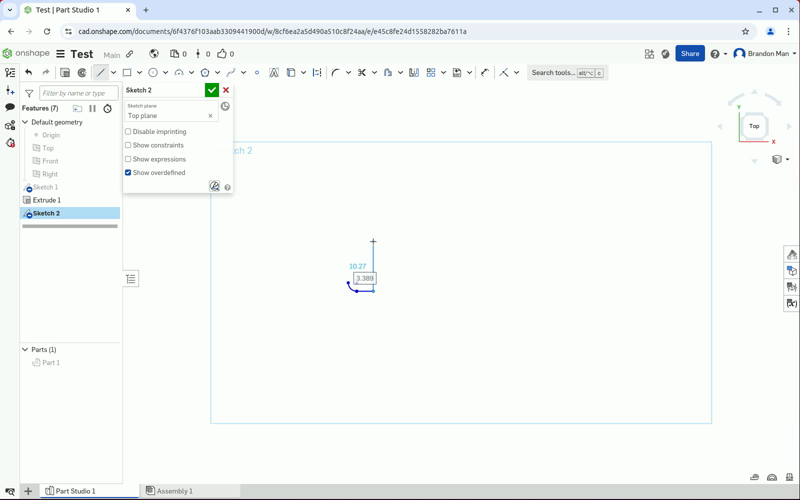
mouse_move(403, 241)
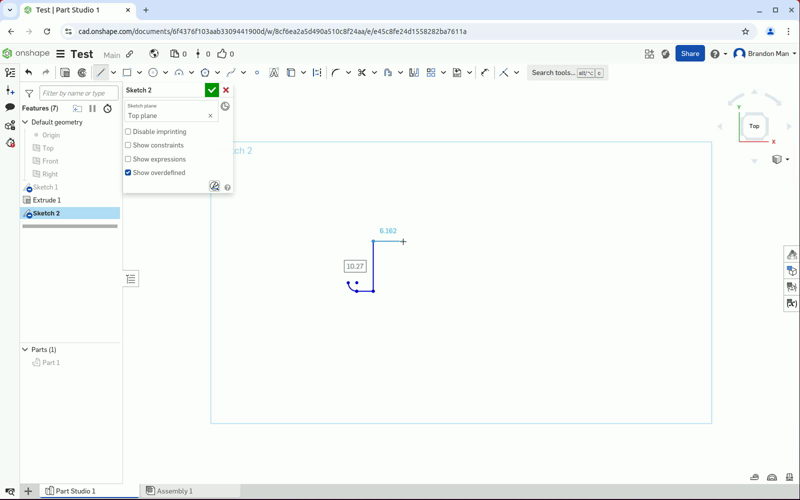
mouse_move(356, 241)
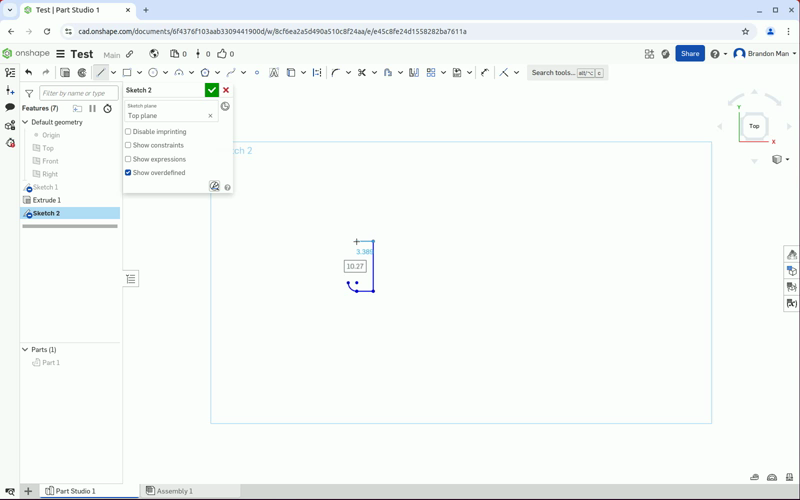
click(356, 241)
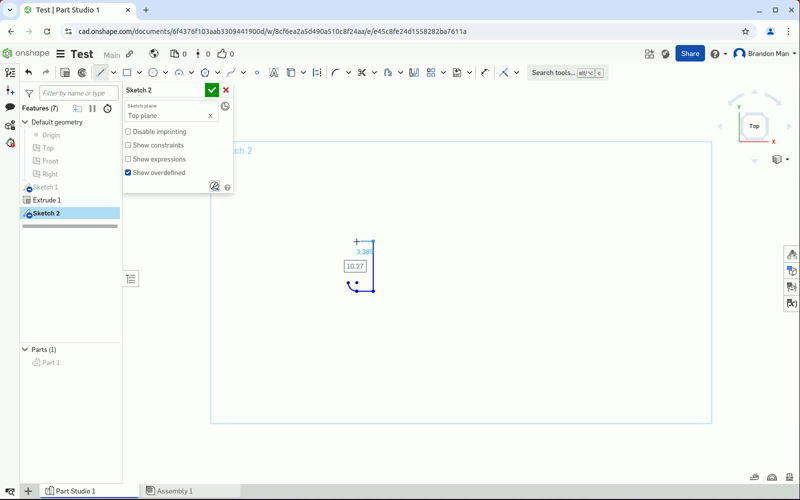
key_up(shift)
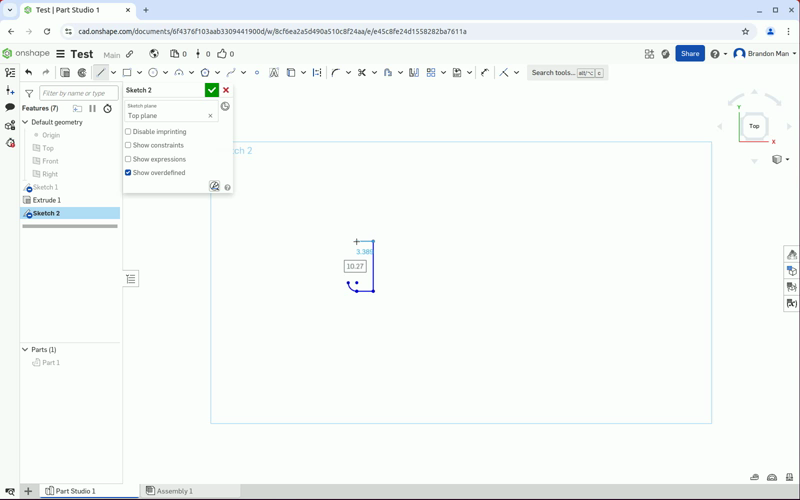
key(esc)
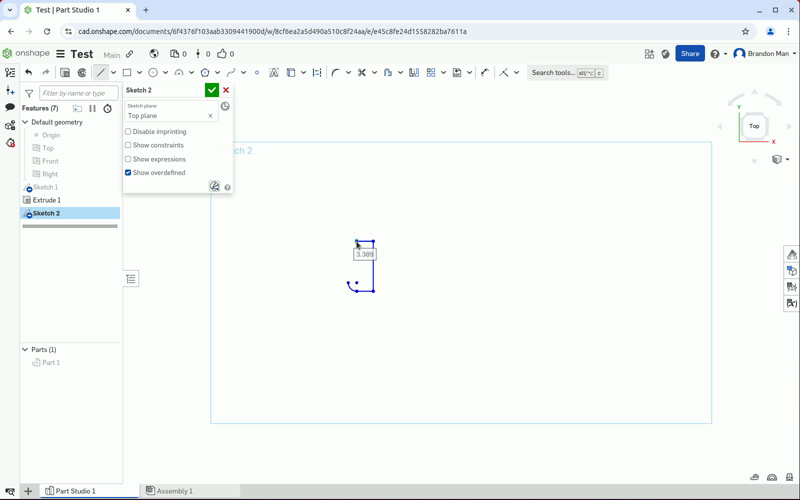
key(a)
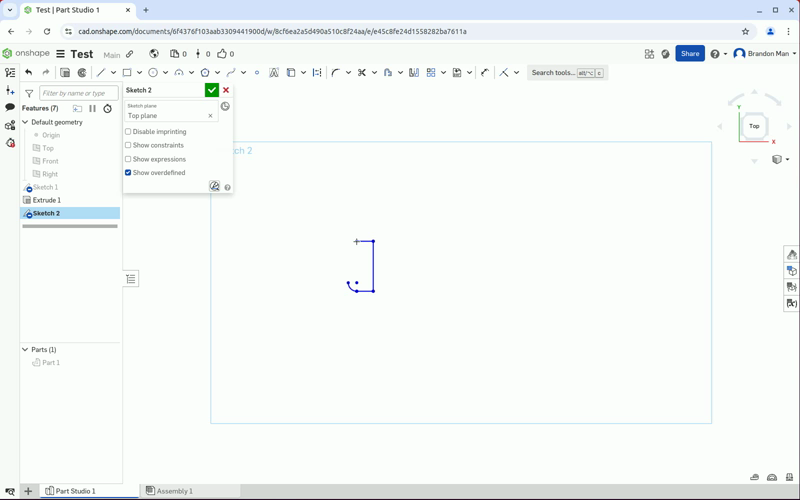
mouse_move(356, 241)
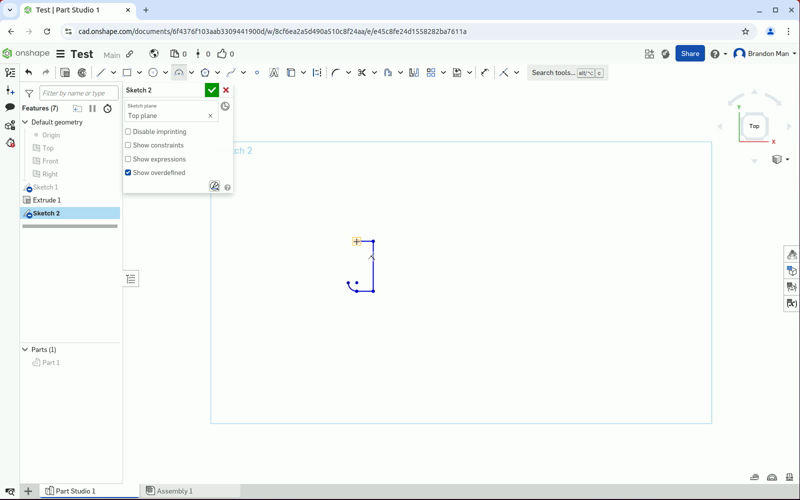
click(356, 241)
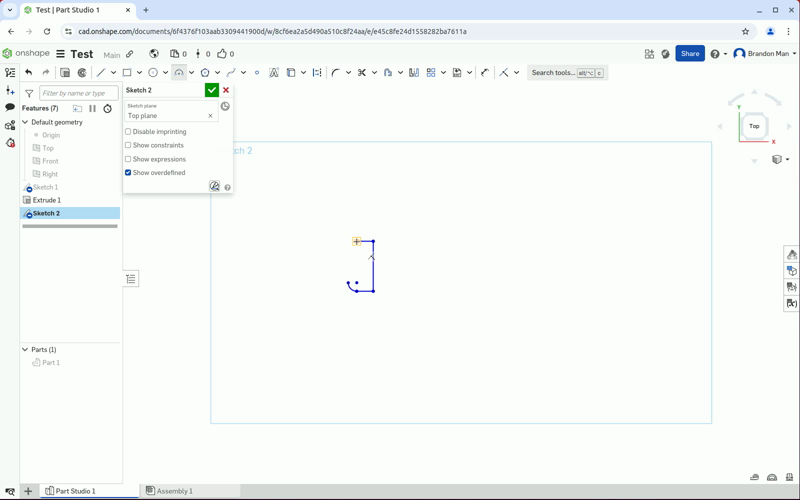
key_down(shift)
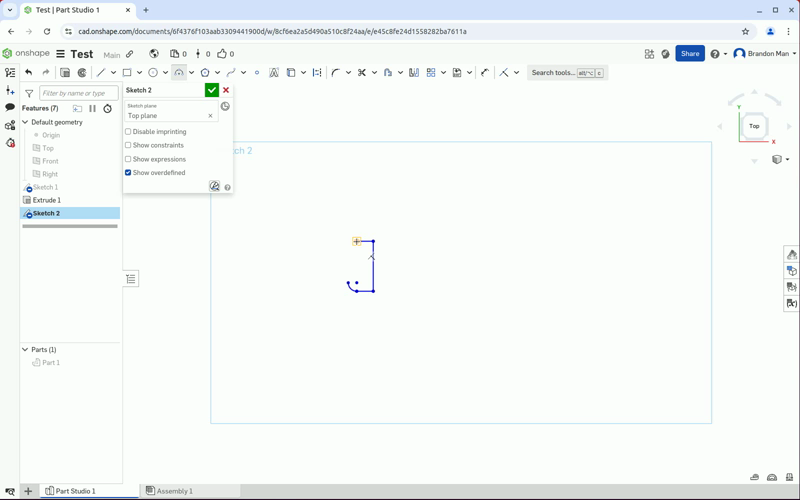
mouse_move(348, 249)
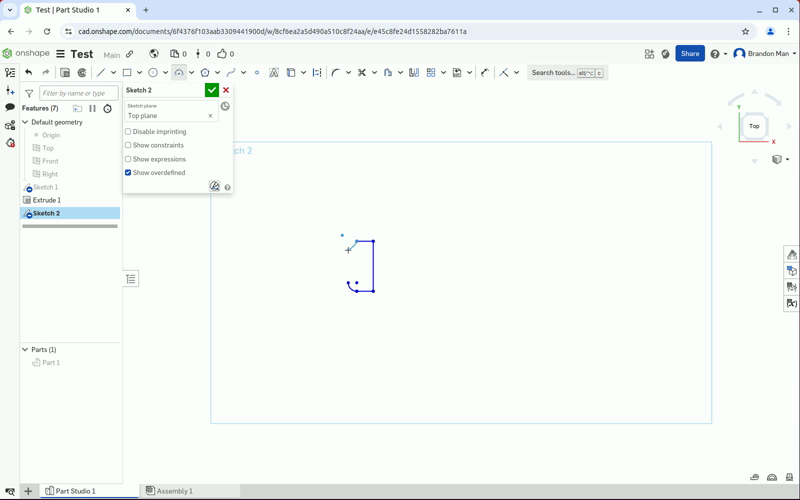
click(348, 249)
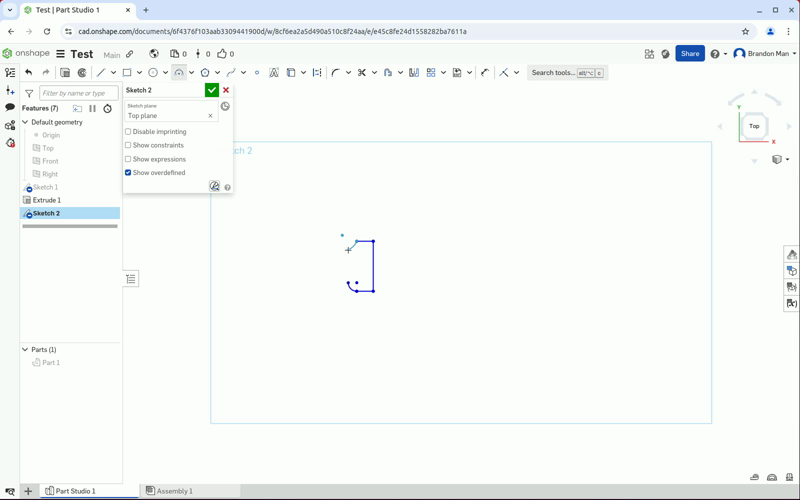
mouse_move(350, 243)
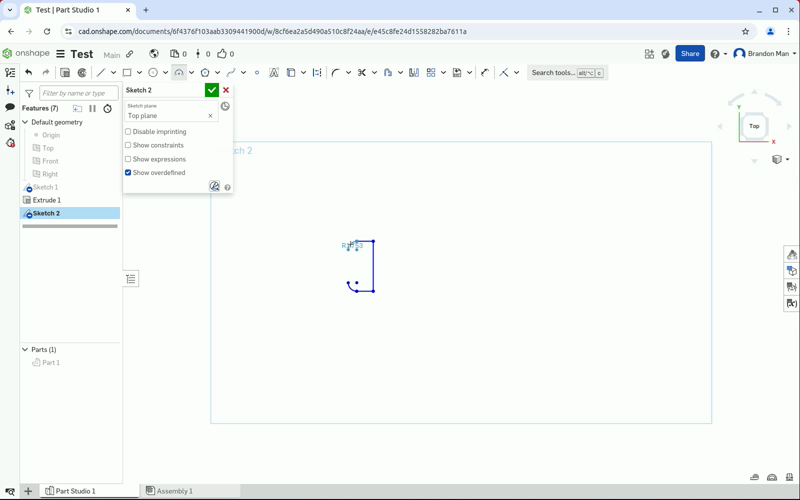
click(350, 243)
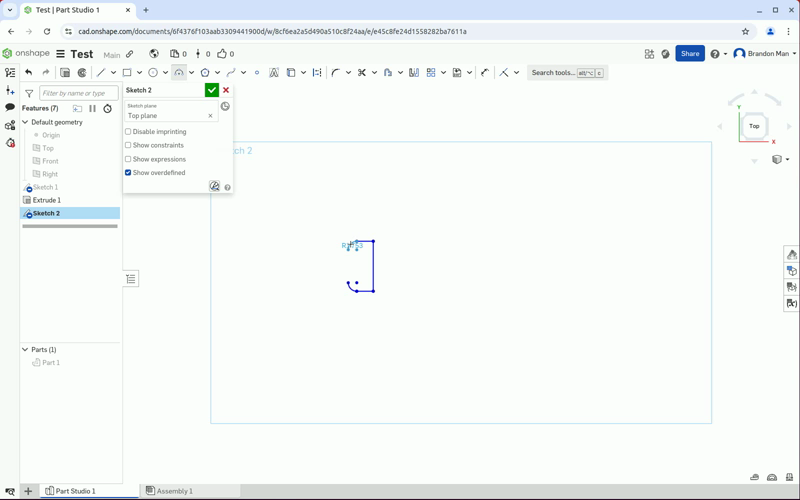
key_up(shift)
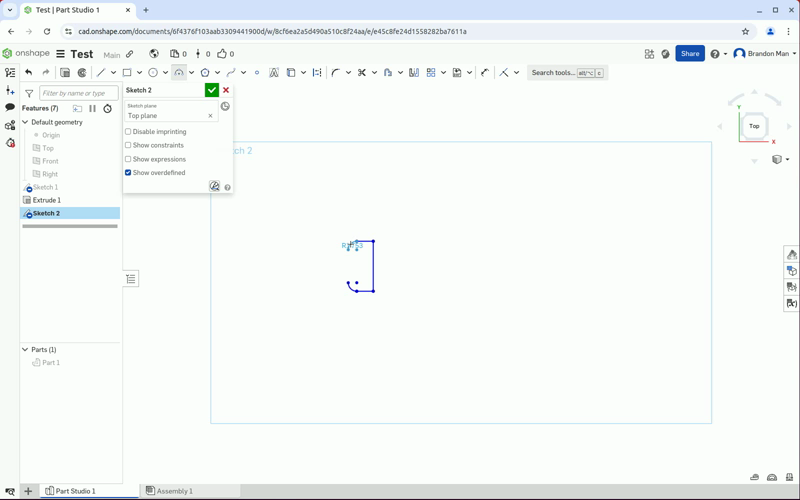
key(esc)
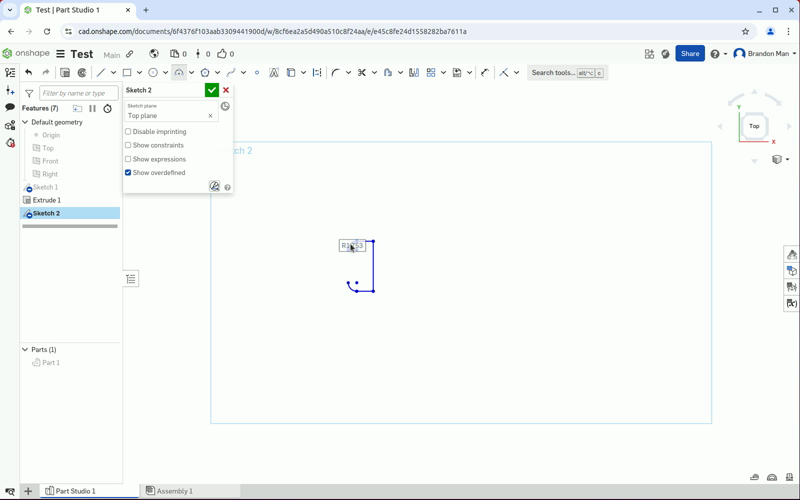
key(l)
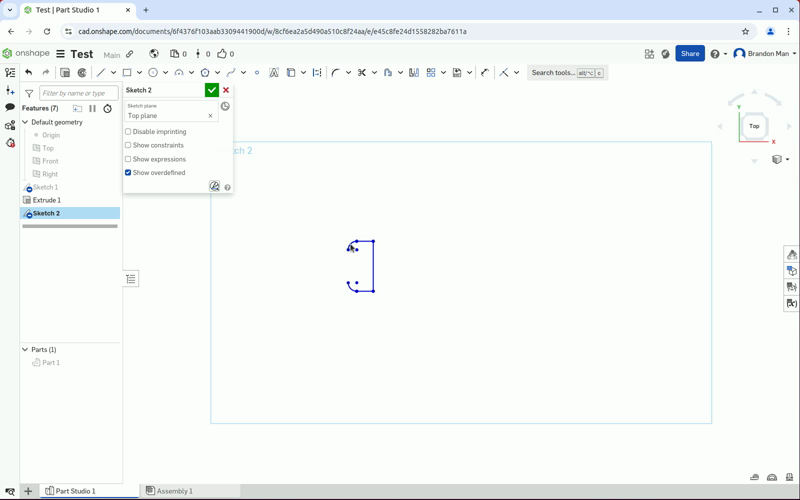
mouse_move(348, 249)
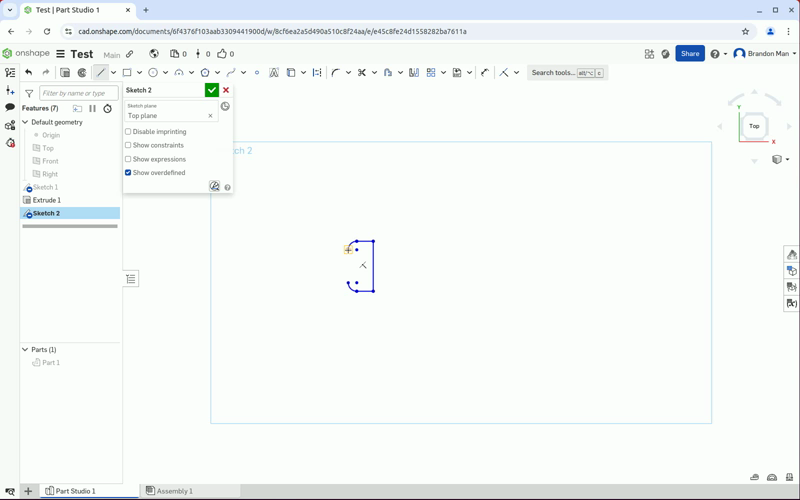
click(348, 249)
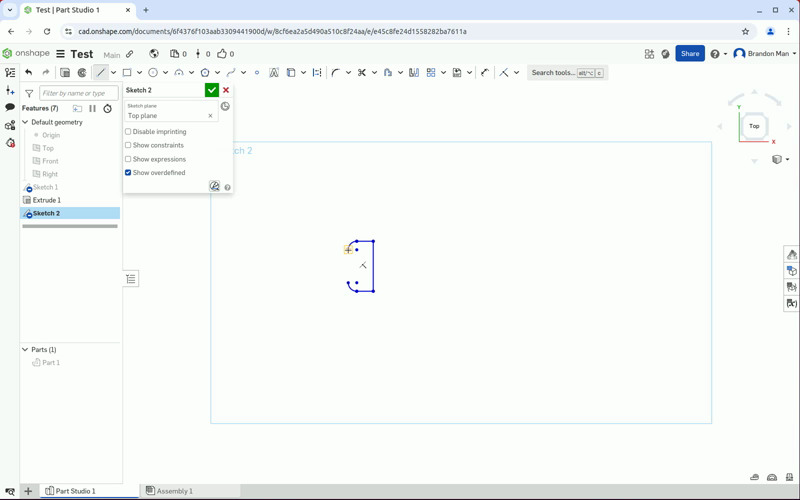
mouse_move(378, 249)
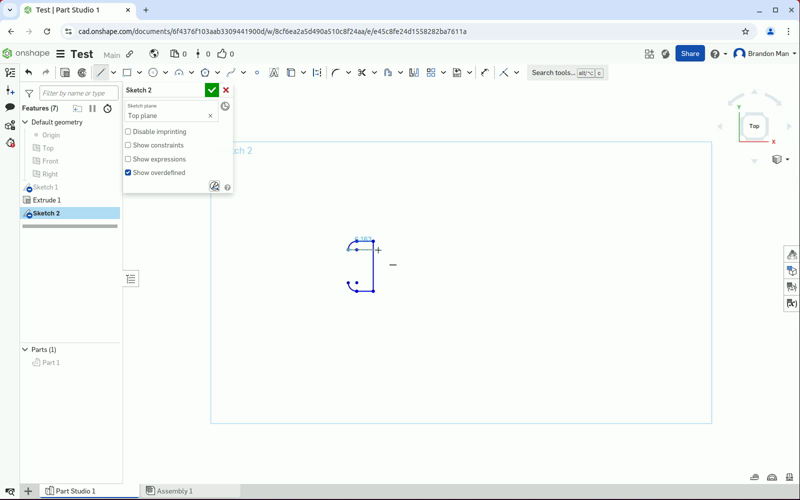
key_down(shift)
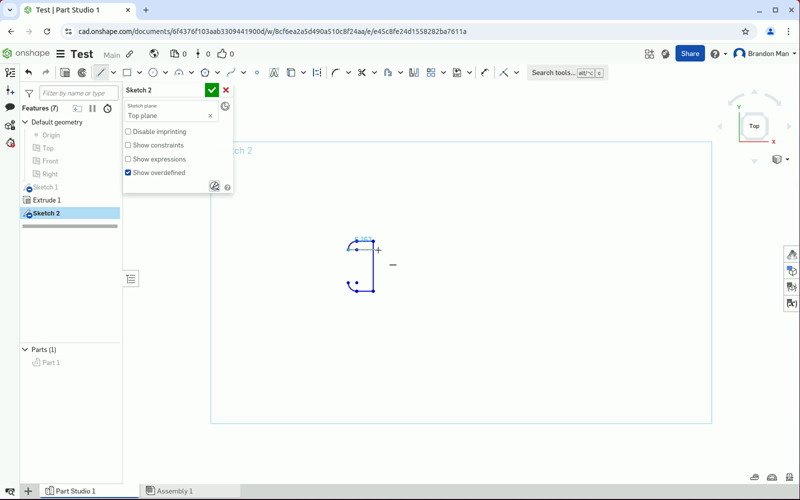
mouse_move(348, 282)
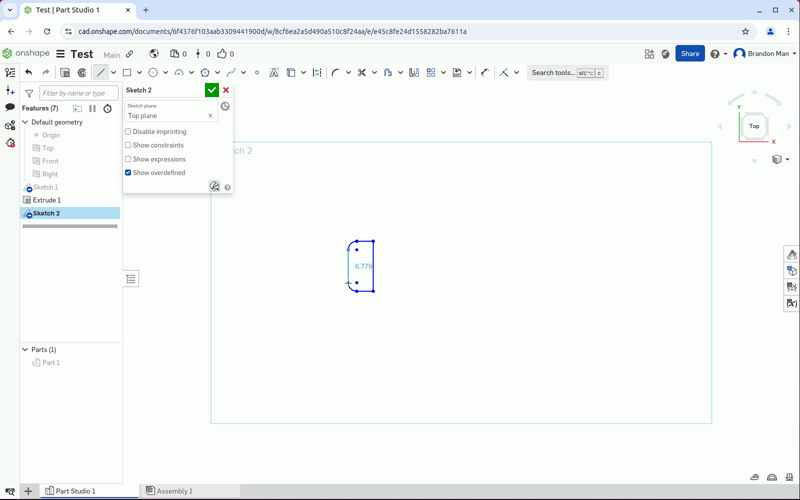
key_up(shift)
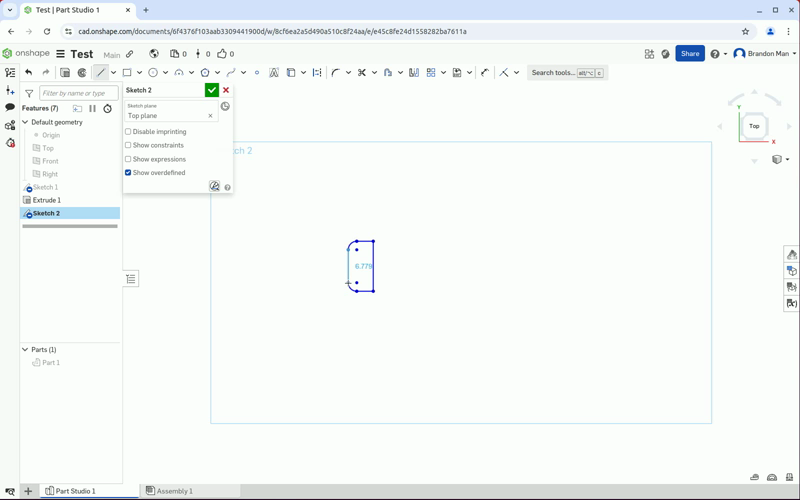
click(348, 282)
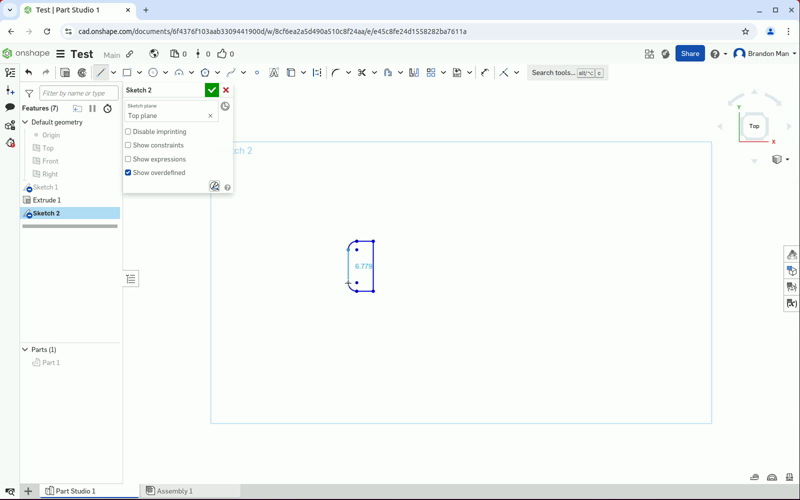
key(esc)
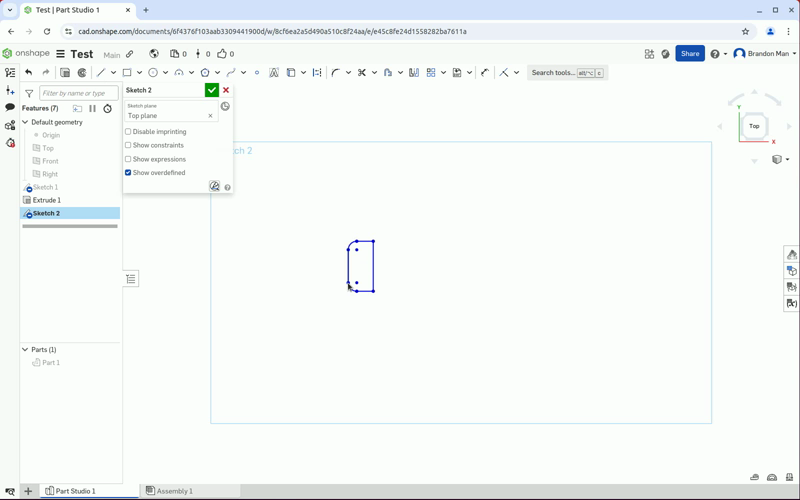
mouse_move(351, 252)
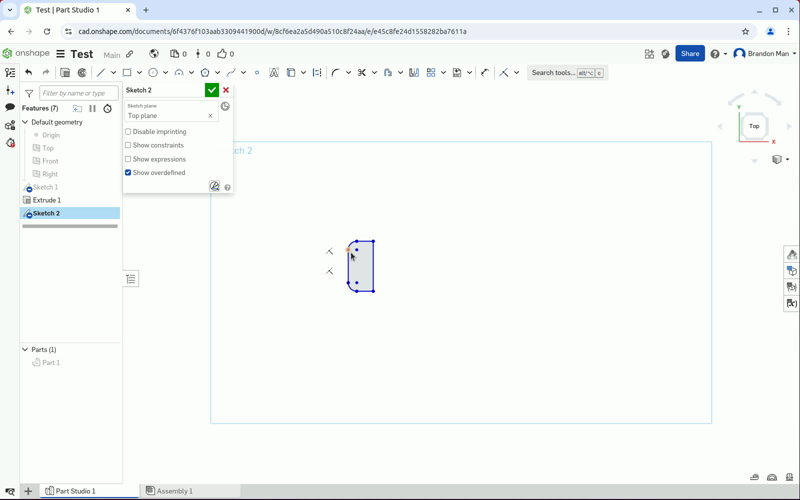
scroll(6)
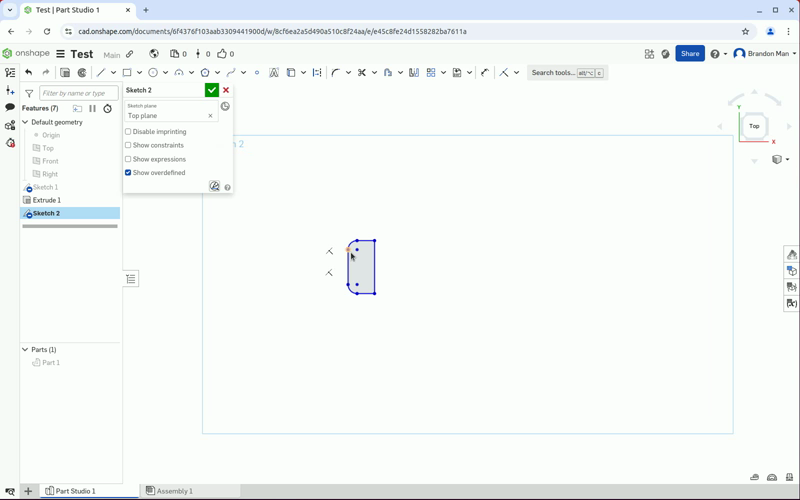
scroll(6)
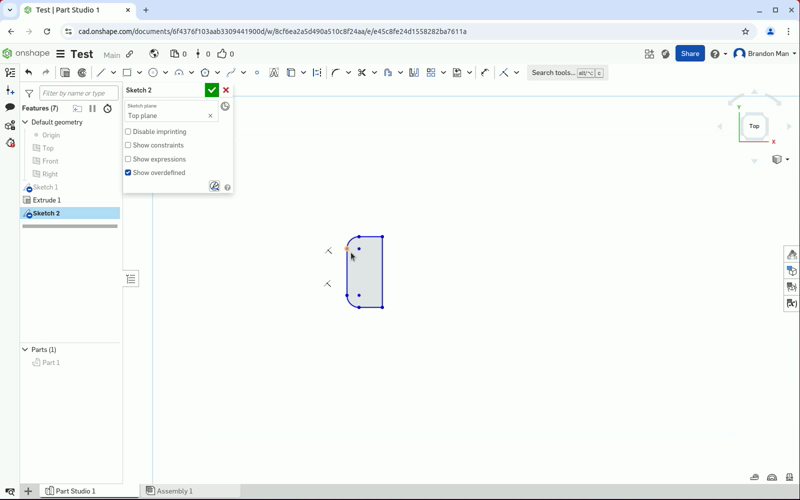
scroll(6)
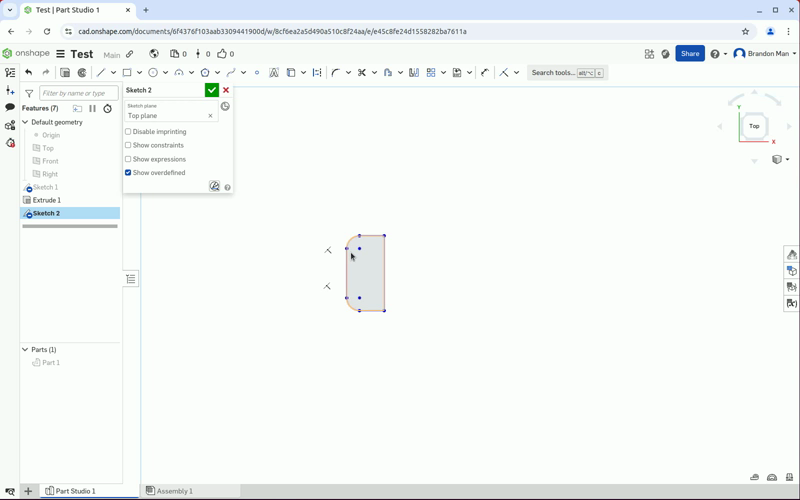
scroll(6)
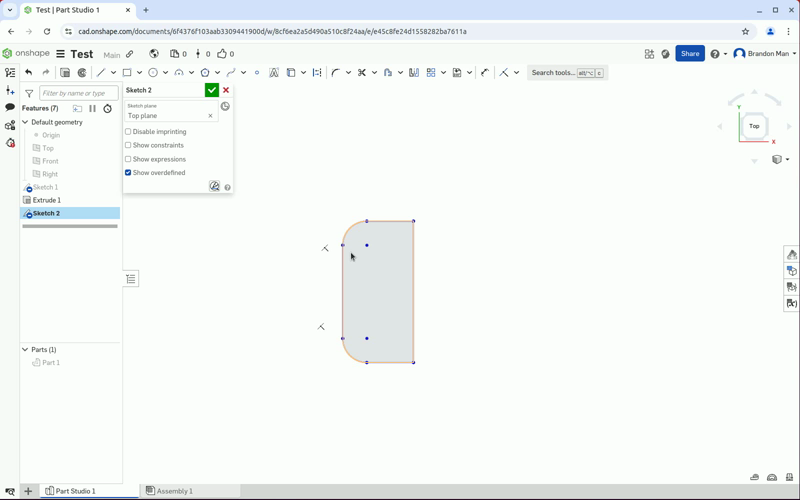
scroll(6)
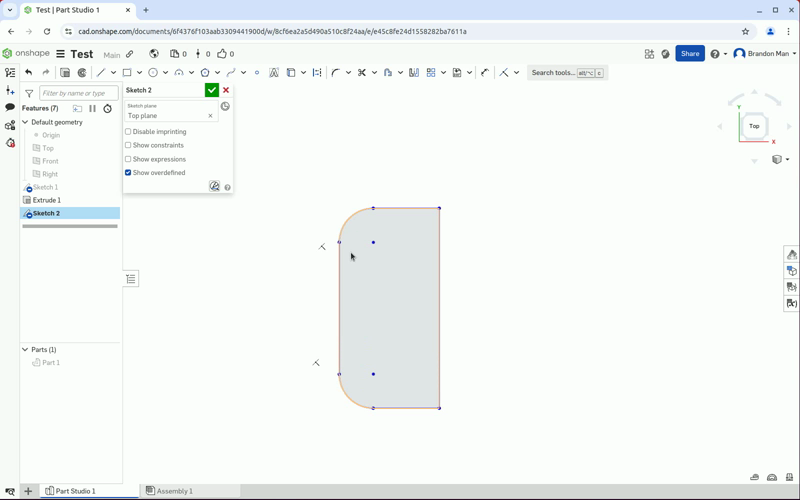
scroll(6)
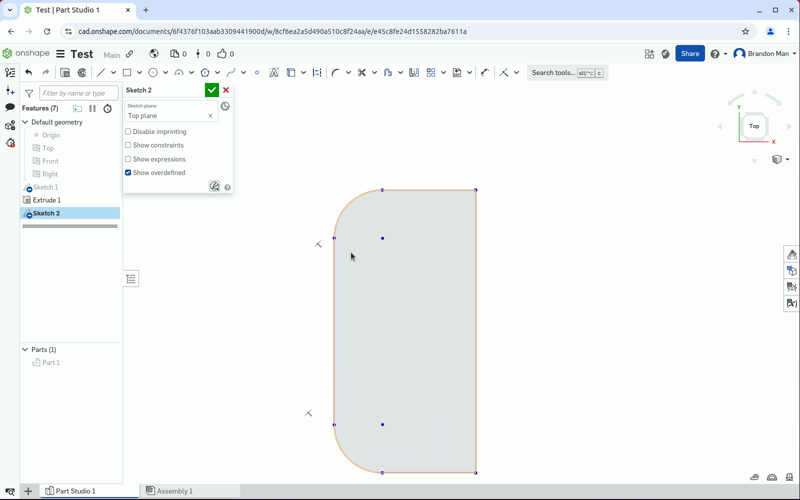
scroll(6)
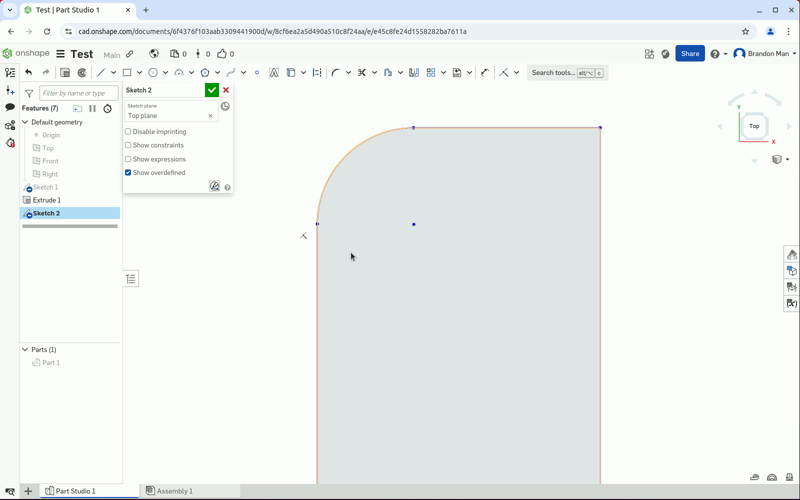
click(351, 252)
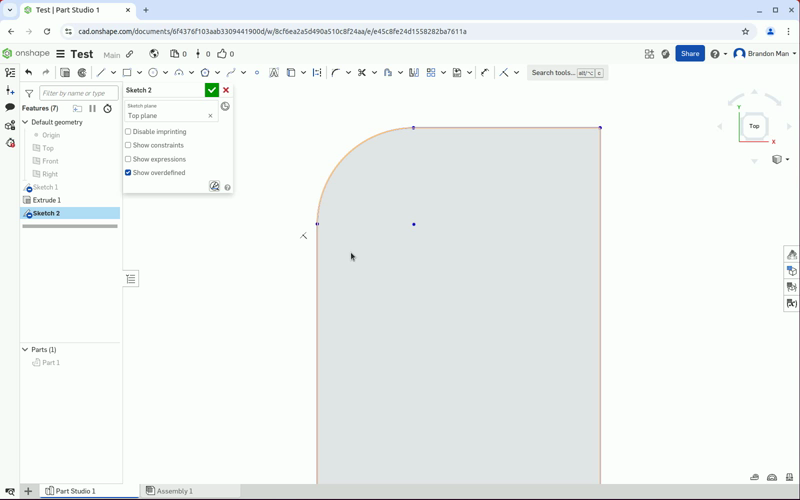
scroll(-6)
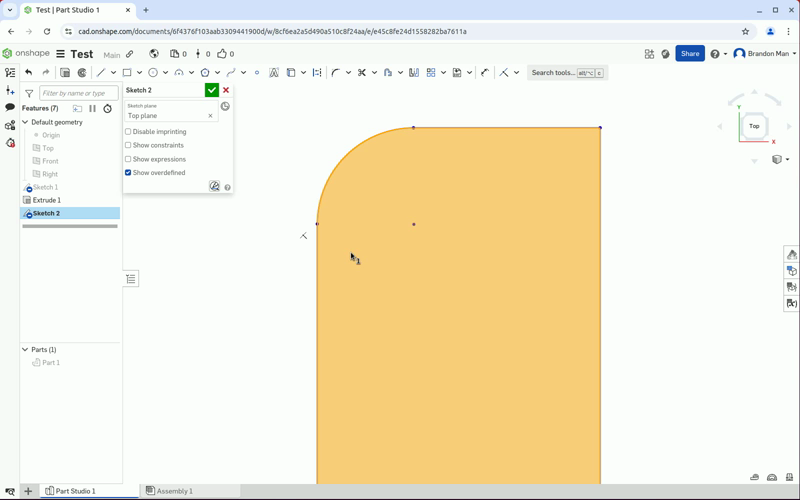
scroll(-6)
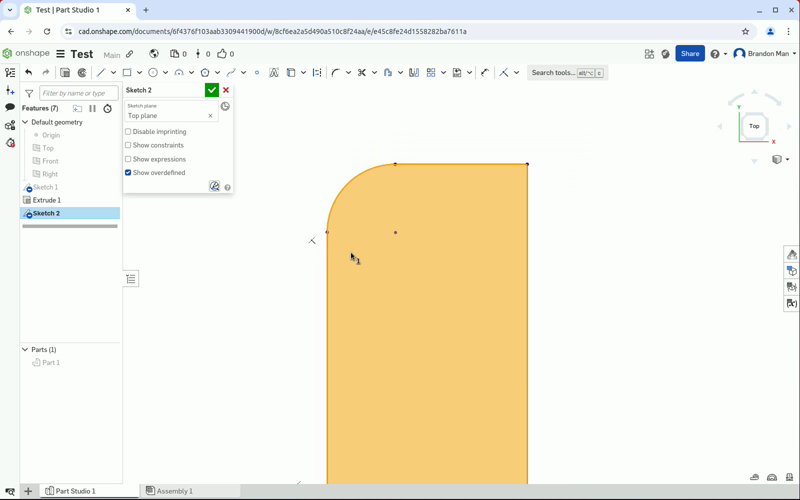
scroll(-6)
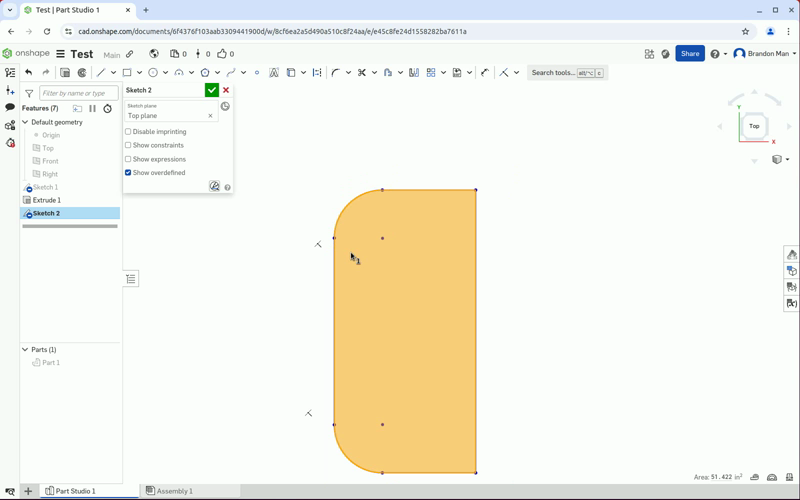
scroll(-6)
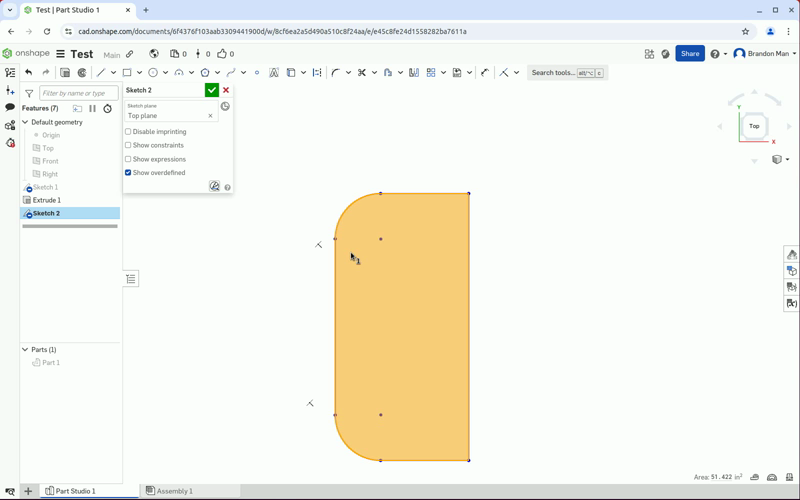
scroll(-6)
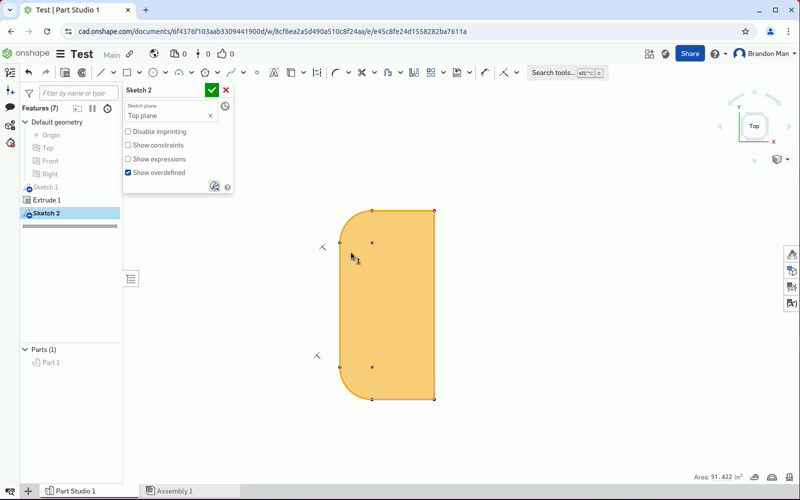
scroll(-6)
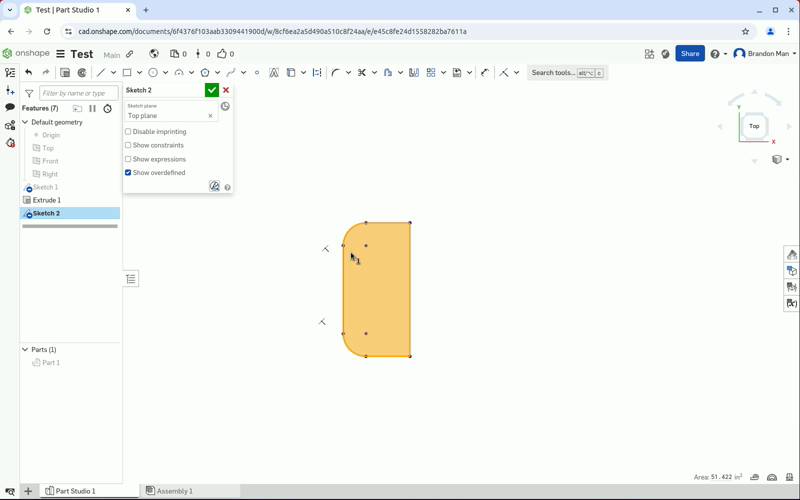
scroll(-6)
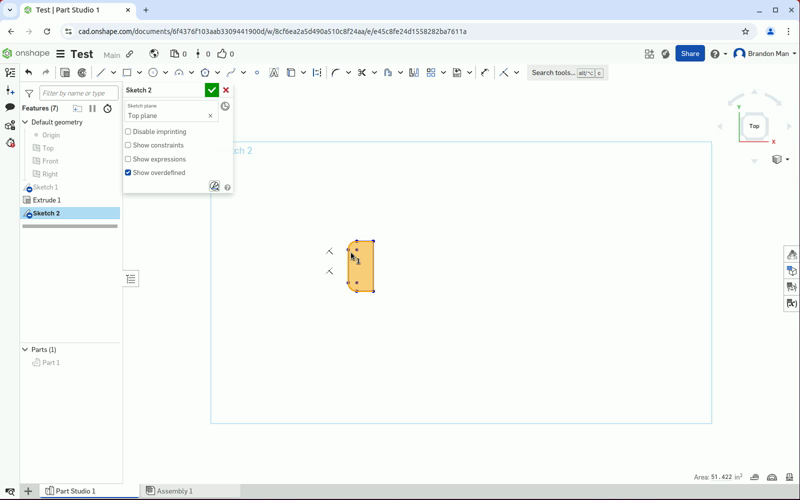
mouse_move(73, 352)
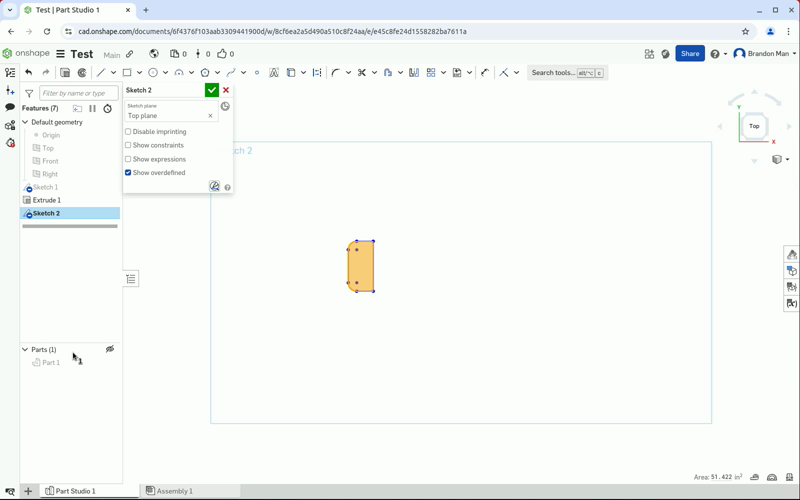
key(shift+y)
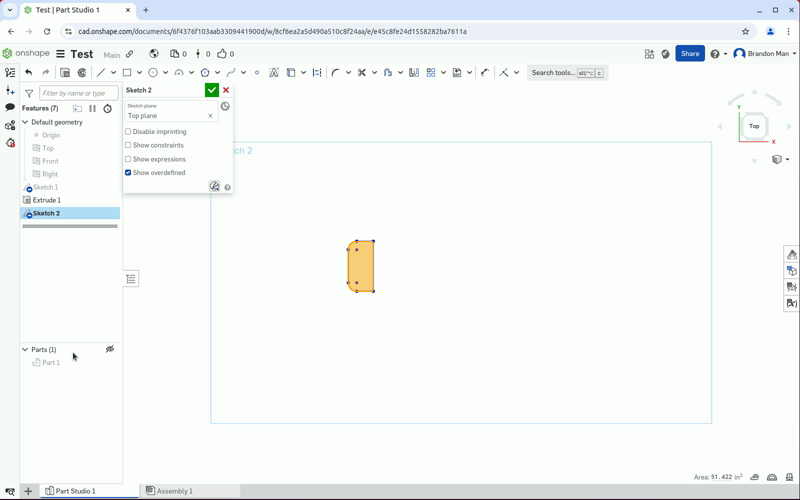
key(shift+e)
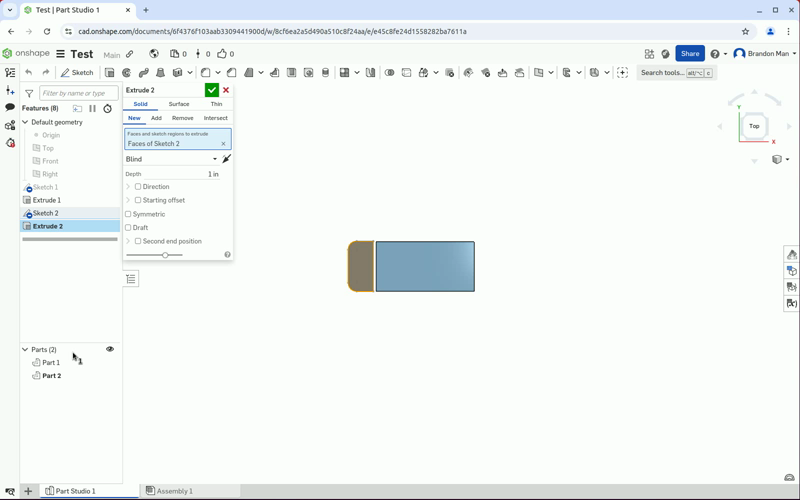
mouse_move(143, 106)
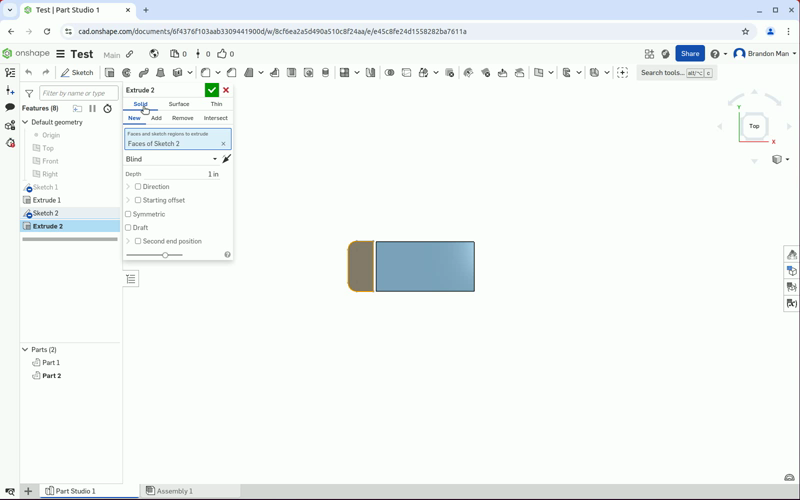
click(143, 106)
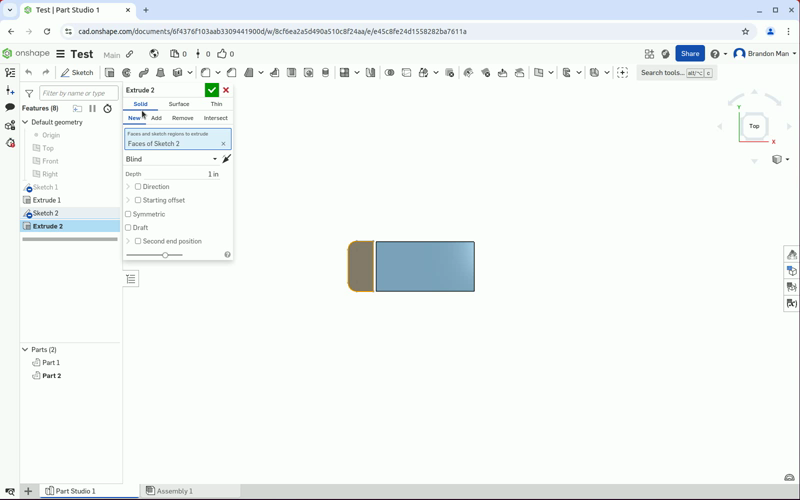
mouse_move(137, 120)
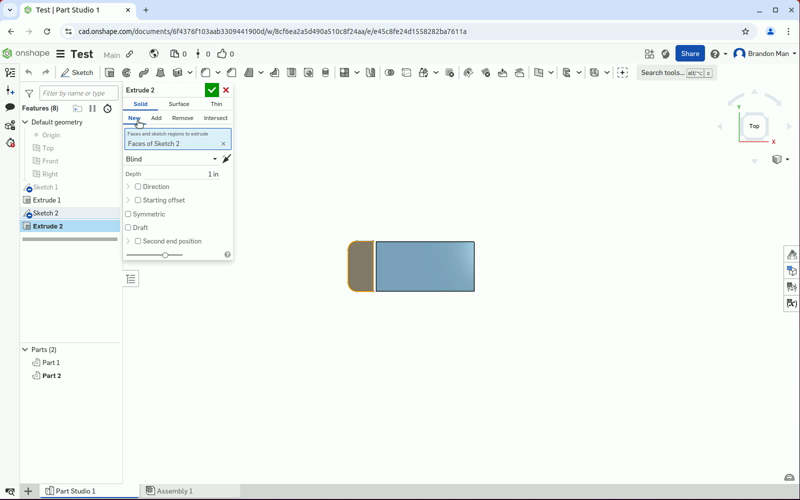
click(137, 120)
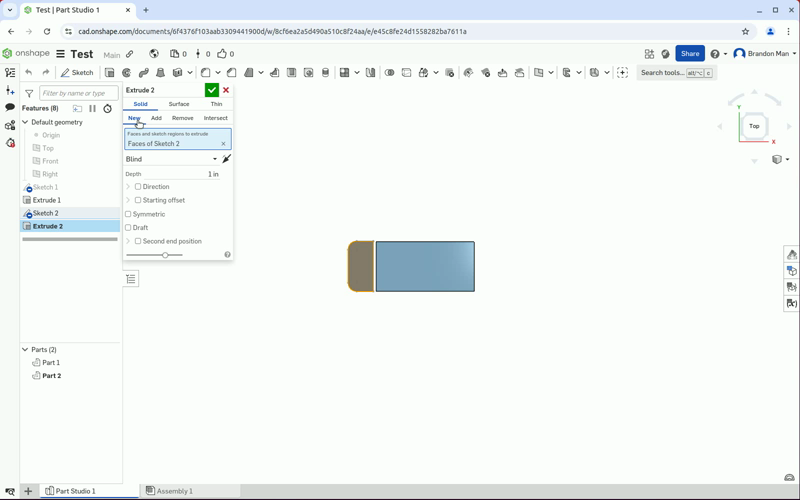
key(tab, 4)
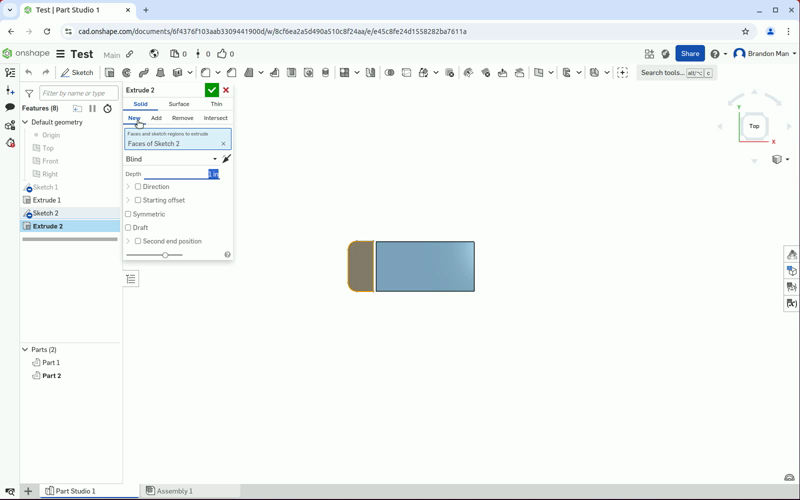
text(5.055)
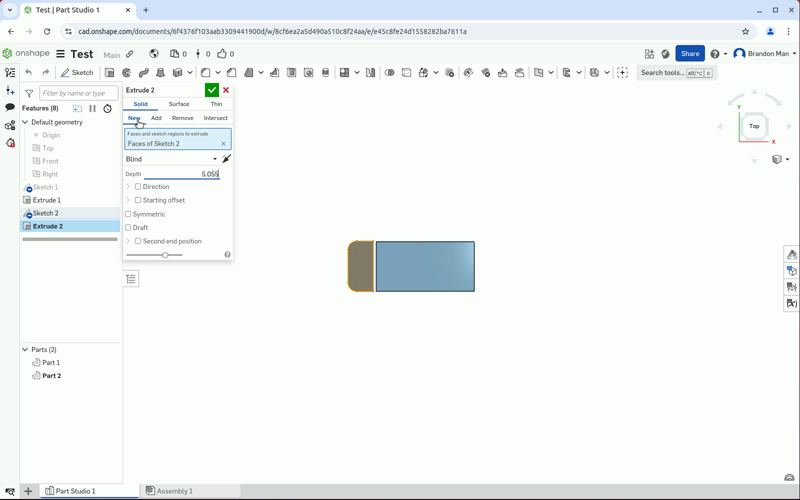
key(enter)
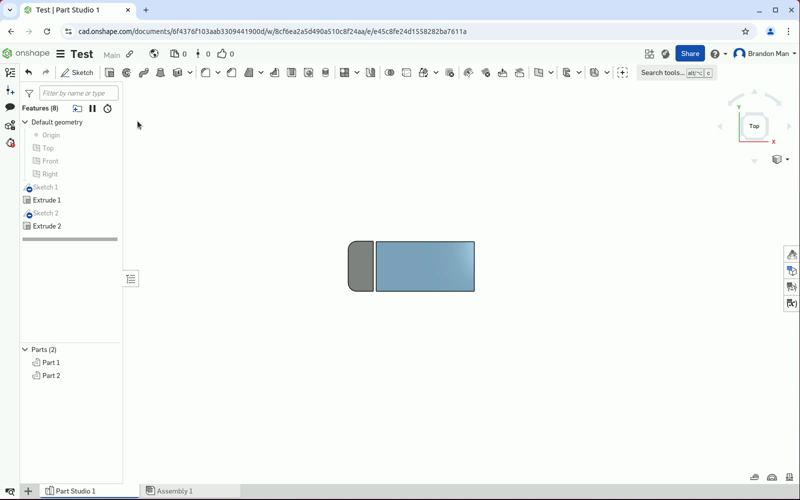
key(shift+h)
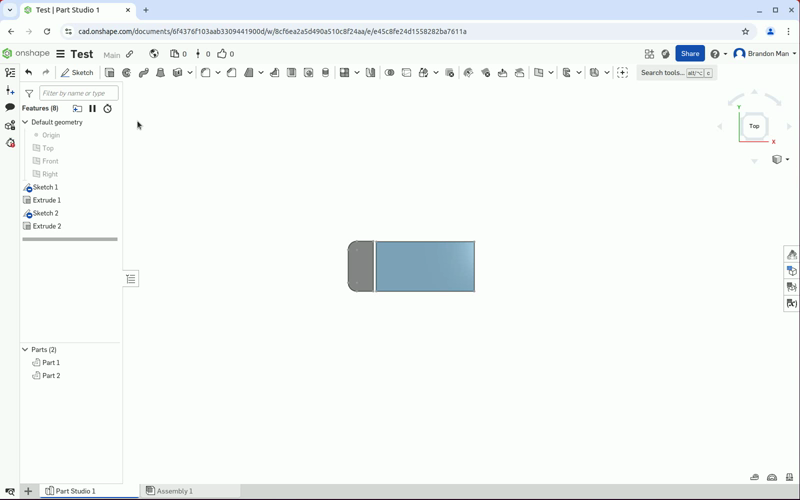
key(shift+h)
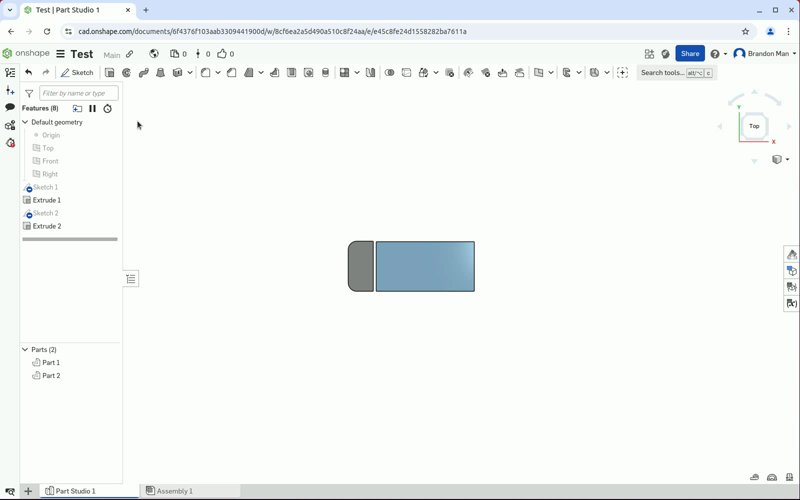
mouse_move(73, 189)
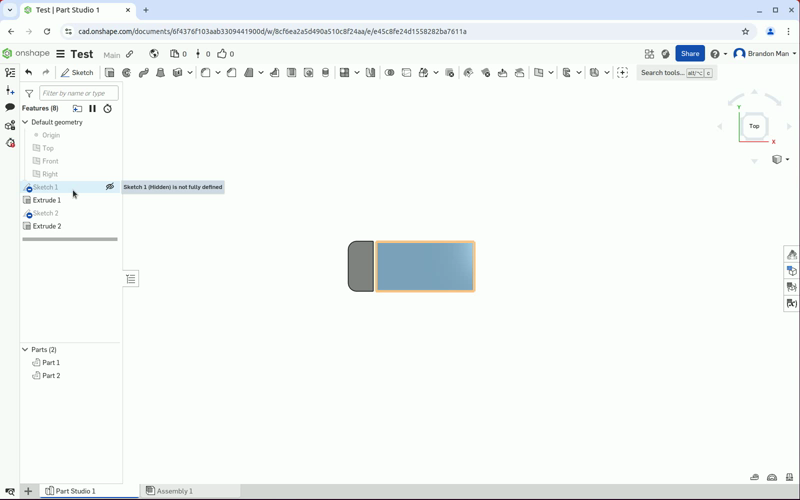
click(73, 189)
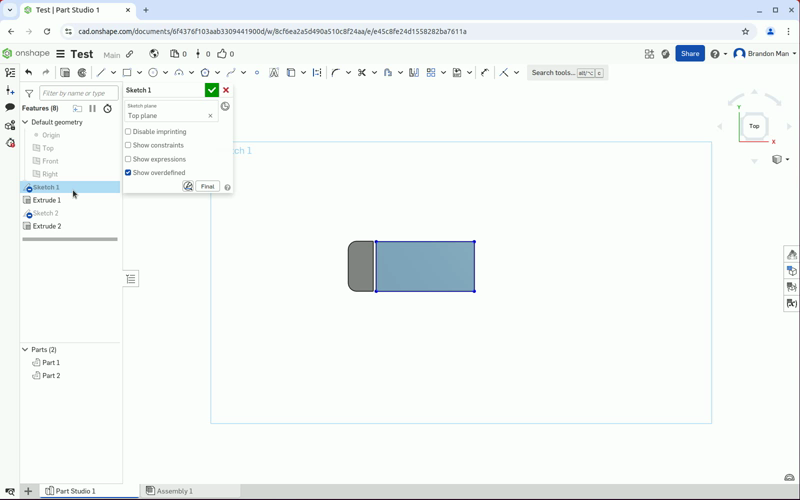
mouse_move(229, 92)
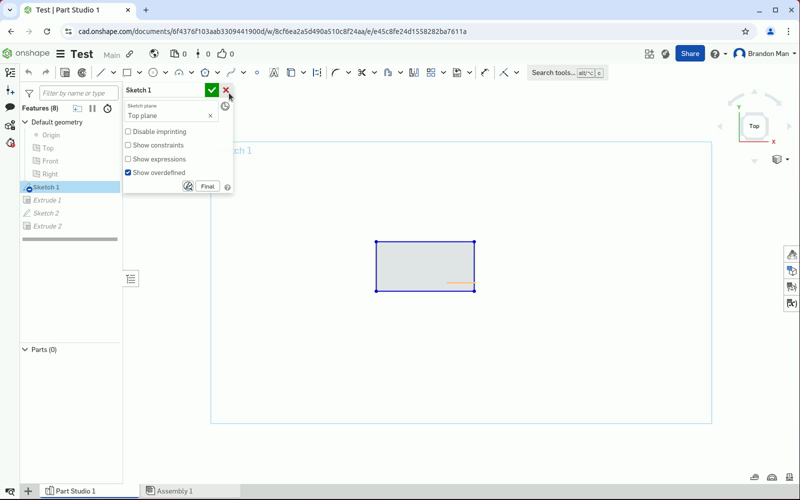
click(229, 92)
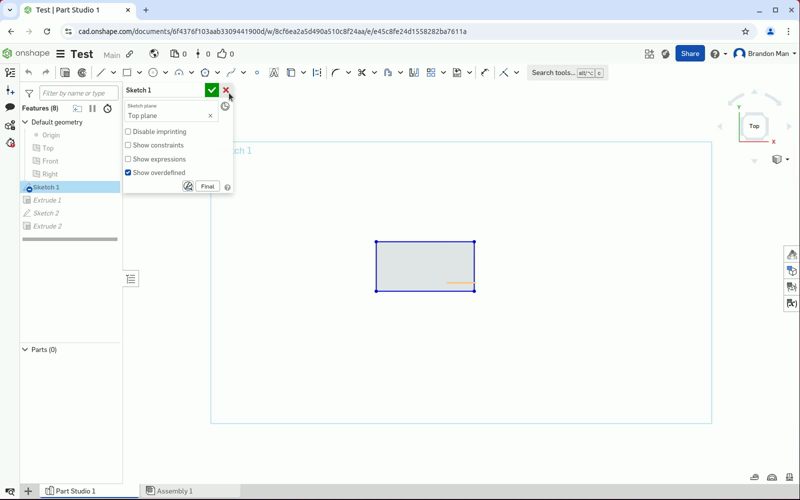
key(shift+s)
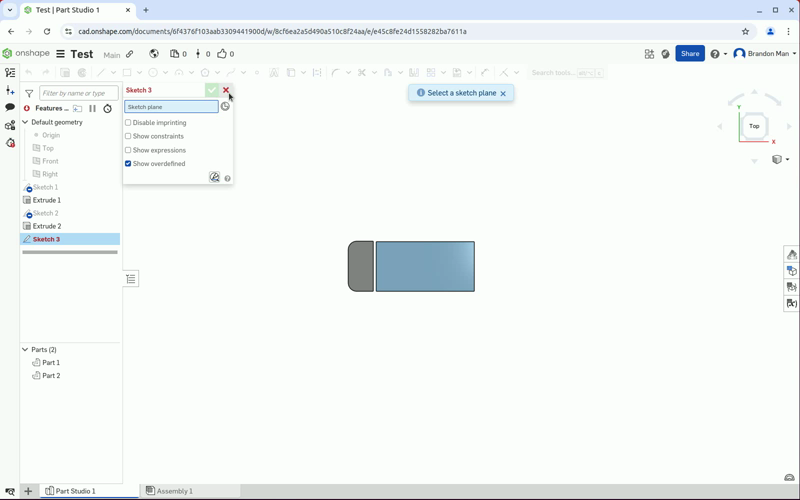
mouse_move(73, 150)
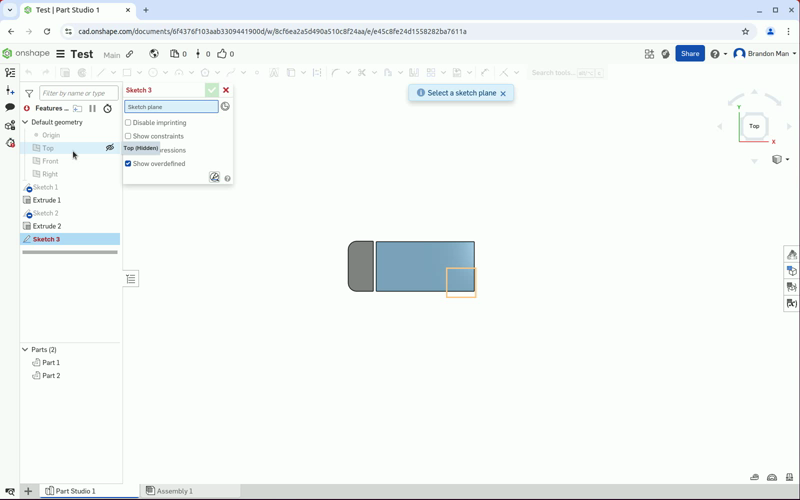
click(73, 150)
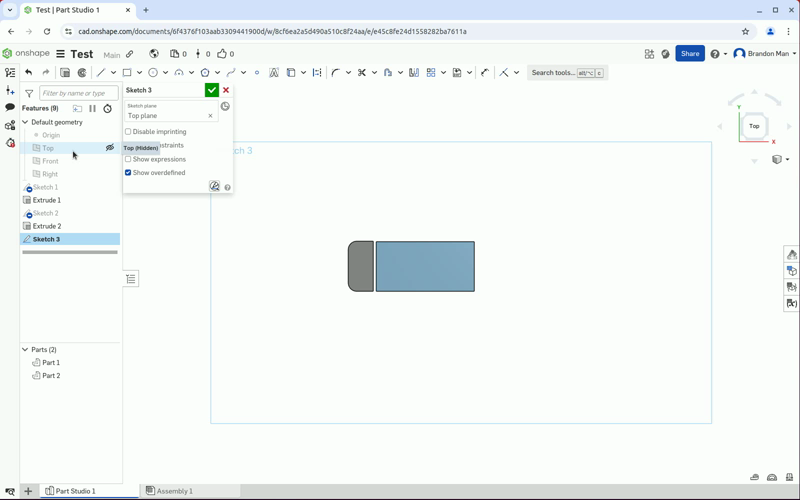
mouse_move(73, 352)
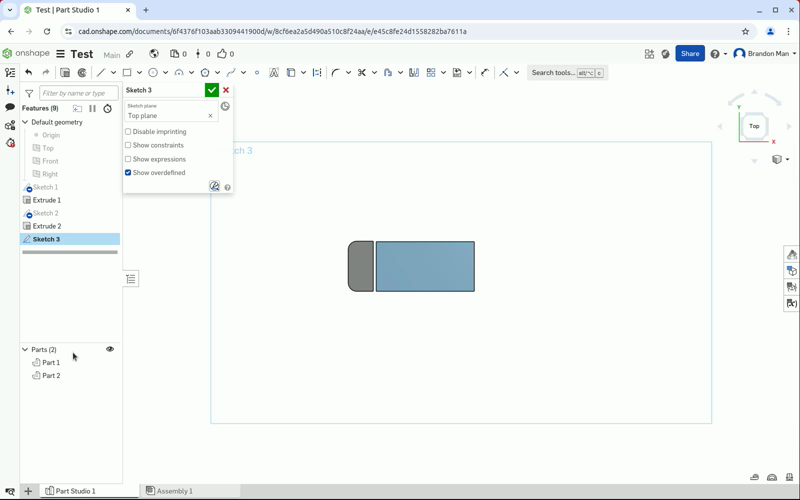
key(y)
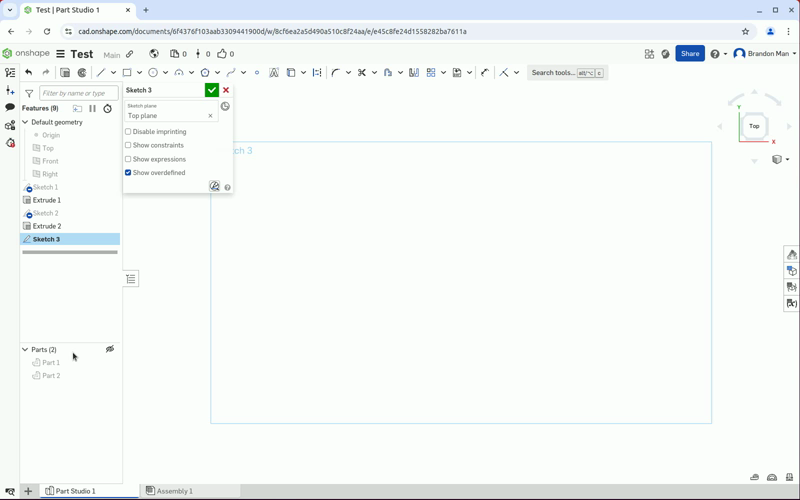
key(l)
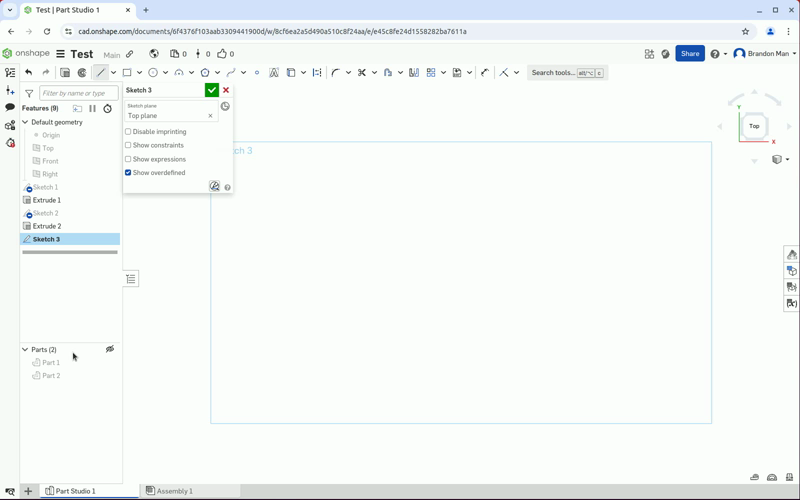
key_down(shift)
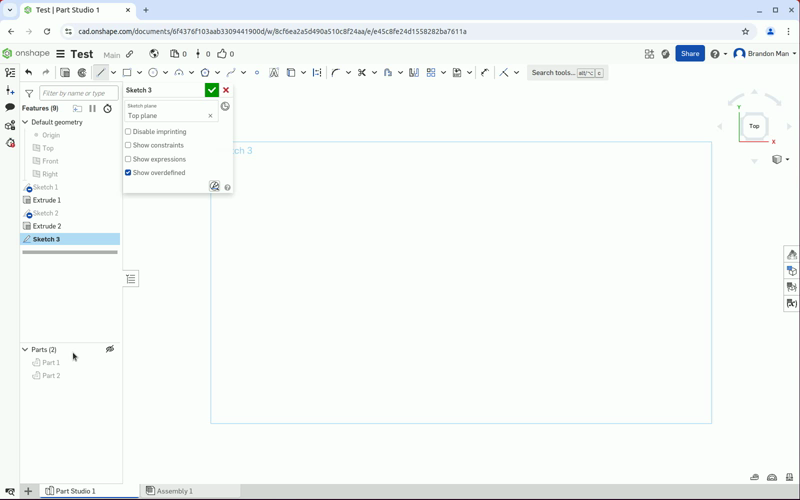
mouse_move(477, 282)
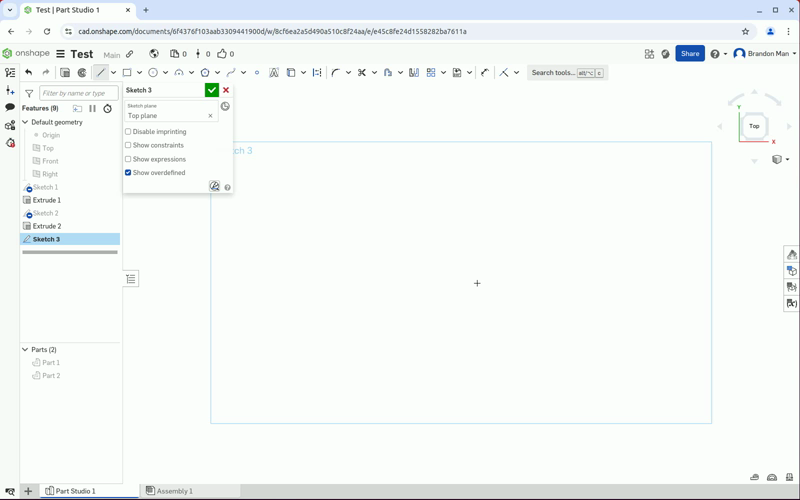
click(477, 282)
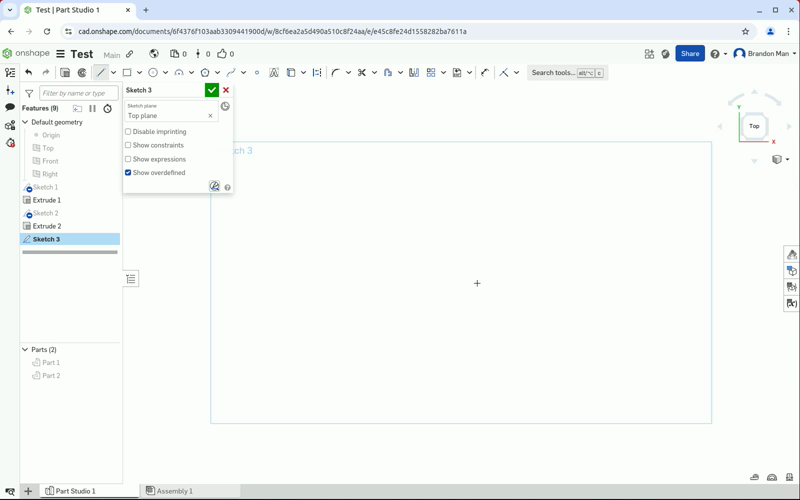
key_up(shift)
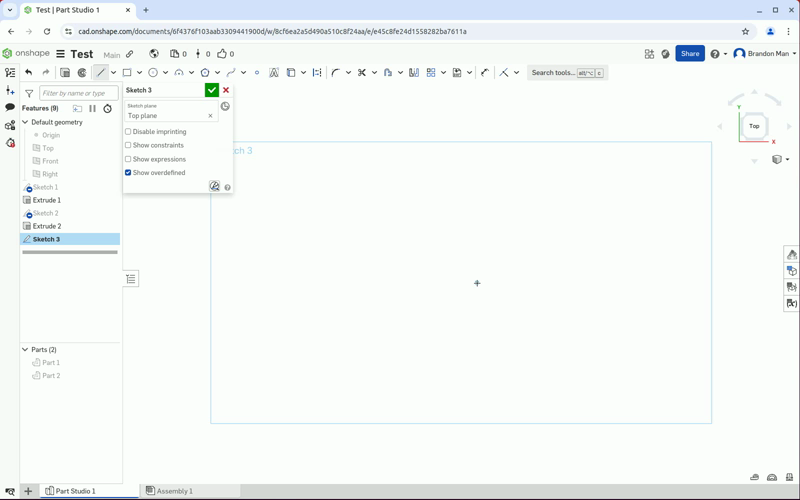
key_down(shift)
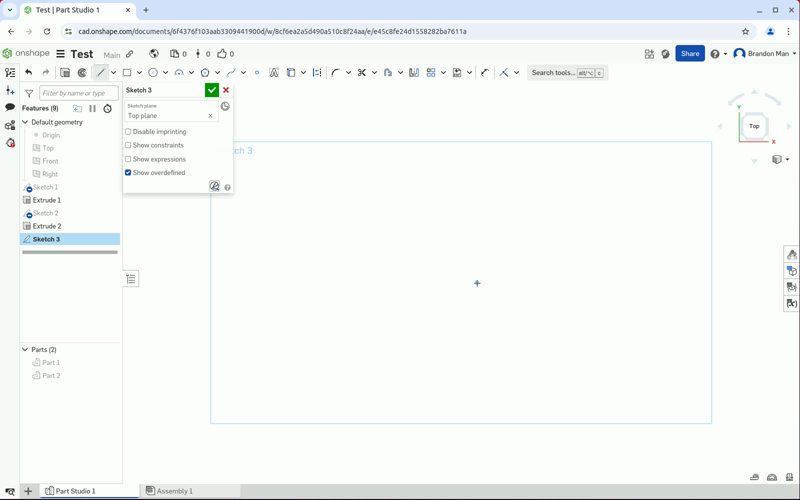
mouse_move(507, 282)
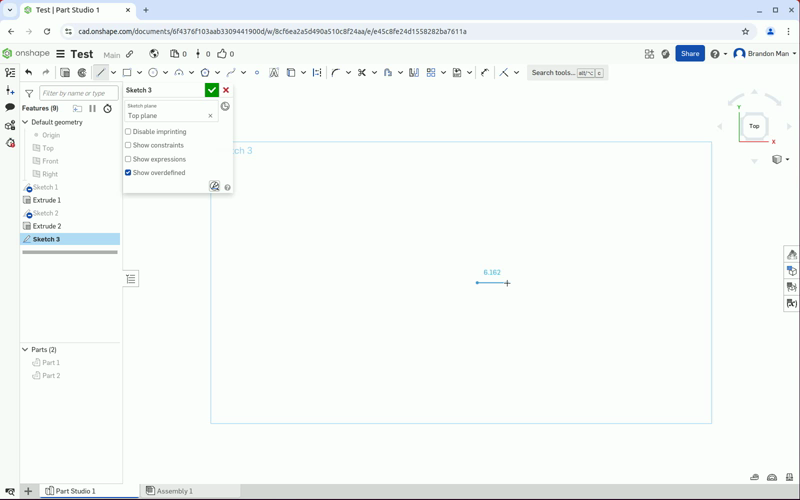
mouse_move(493, 282)
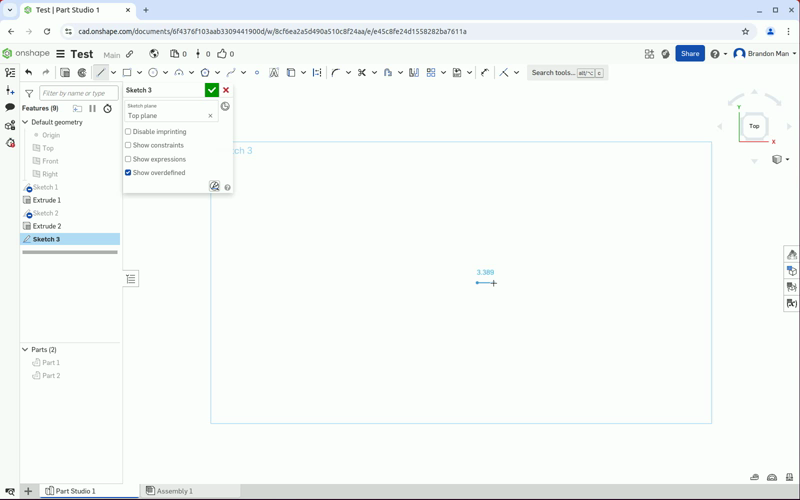
click(493, 282)
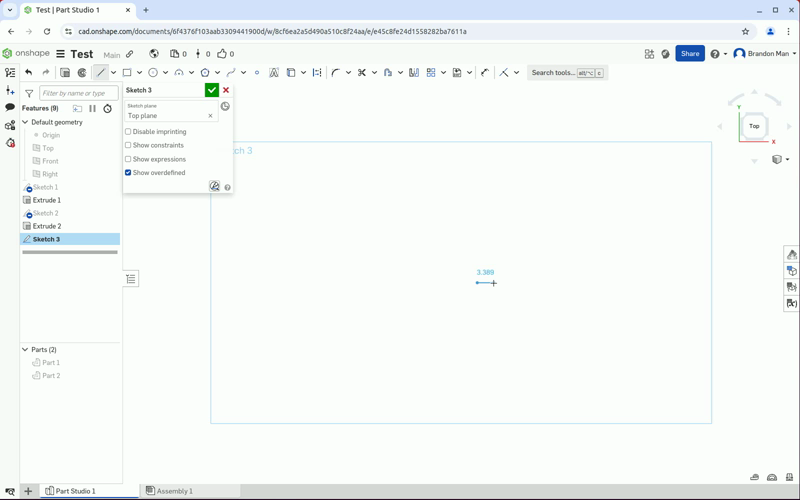
key_up(shift)
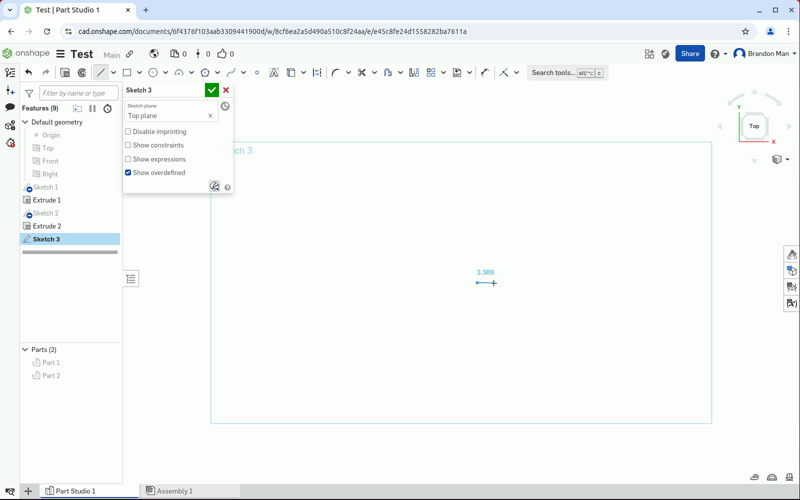
key(esc)
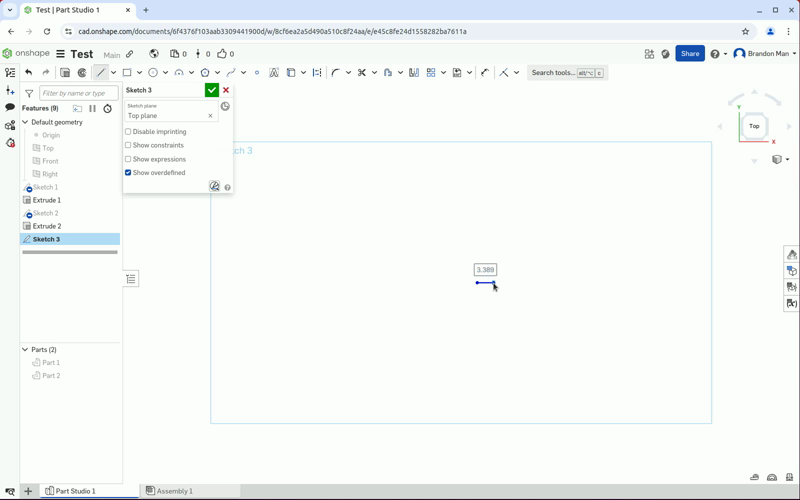
key(a)
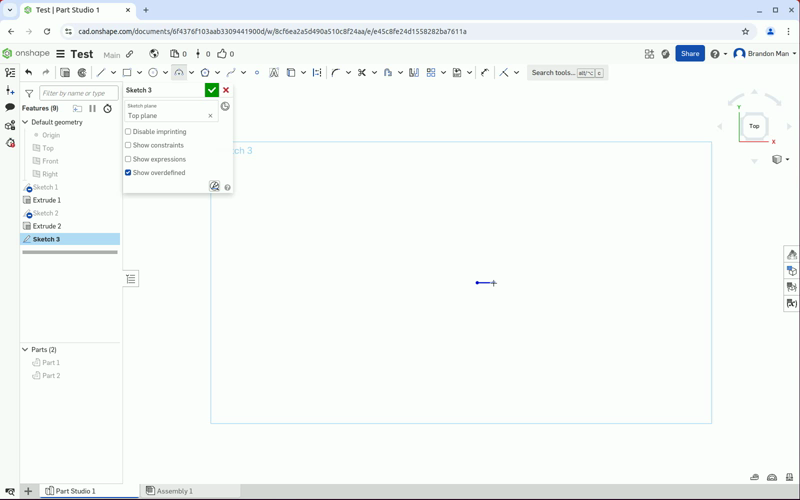
mouse_move(493, 282)
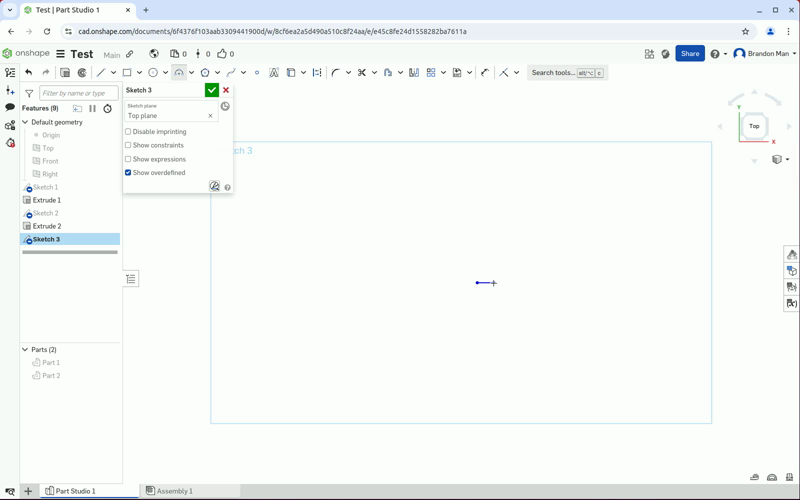
click(493, 282)
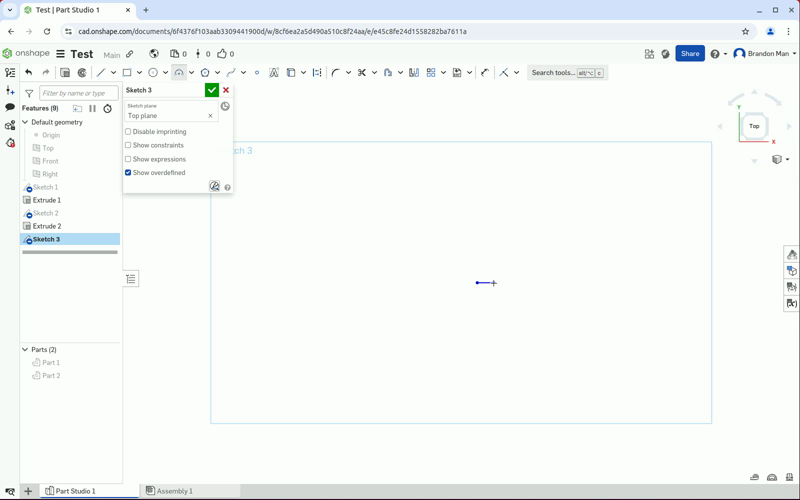
key_down(shift)
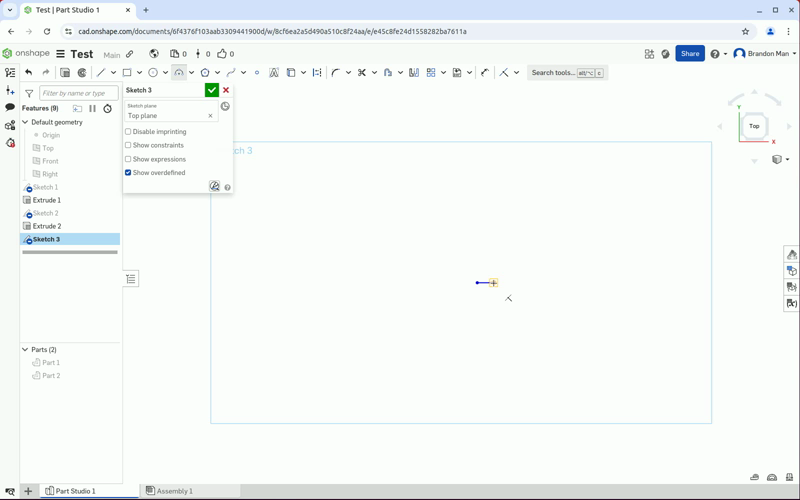
mouse_move(502, 274)
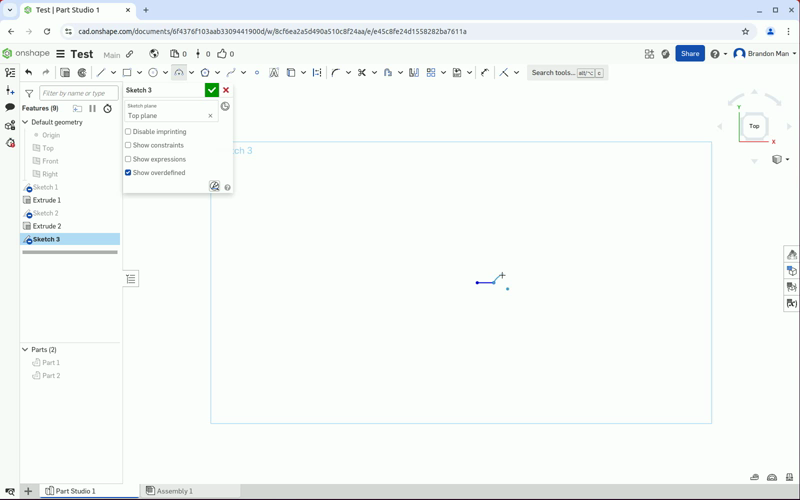
click(502, 274)
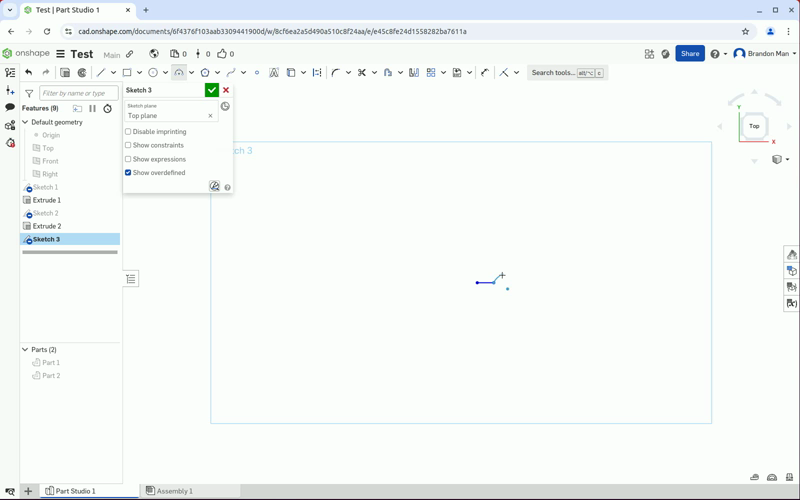
mouse_move(499, 280)
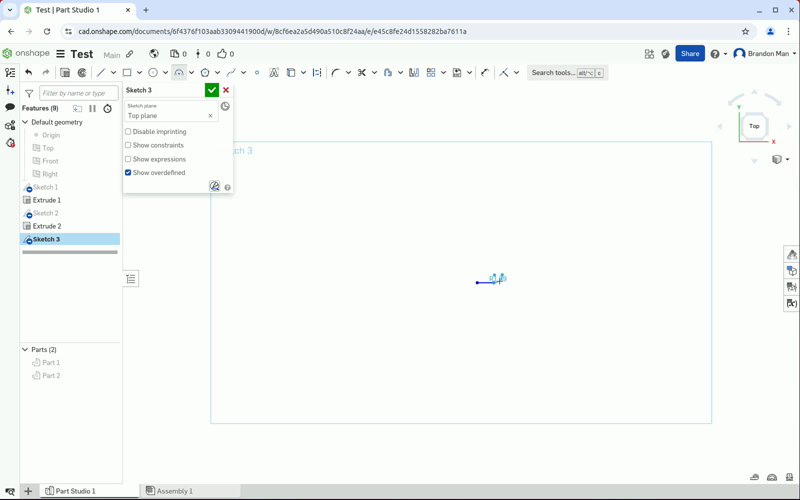
click(499, 280)
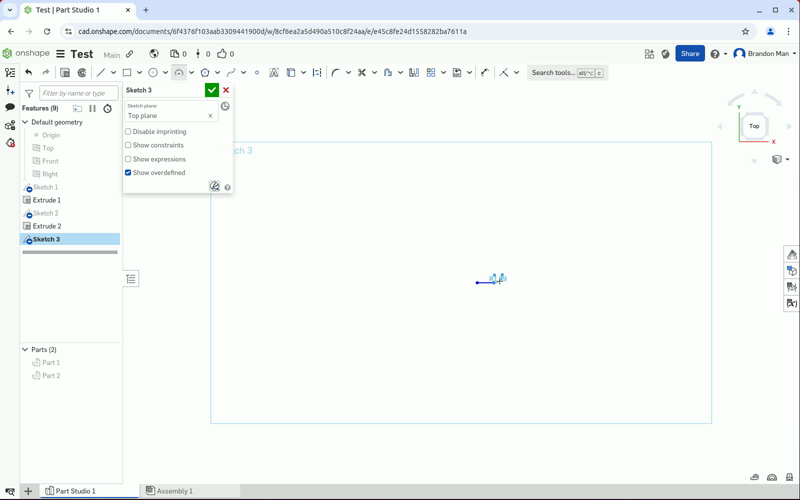
key_up(shift)
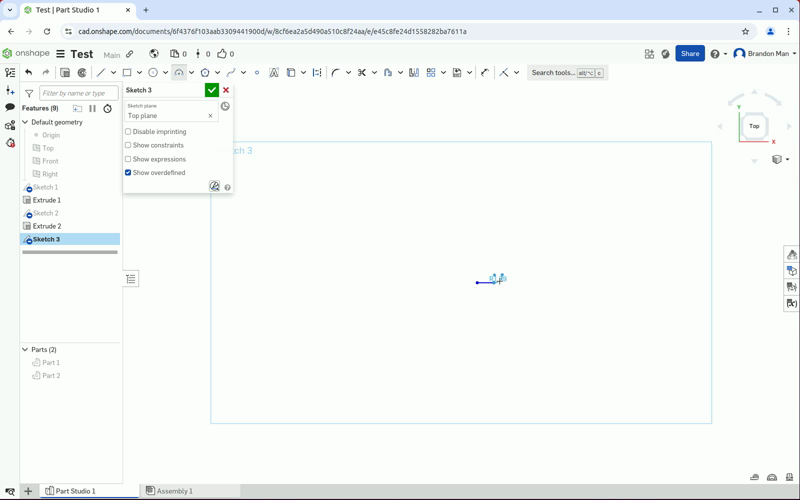
key(esc)
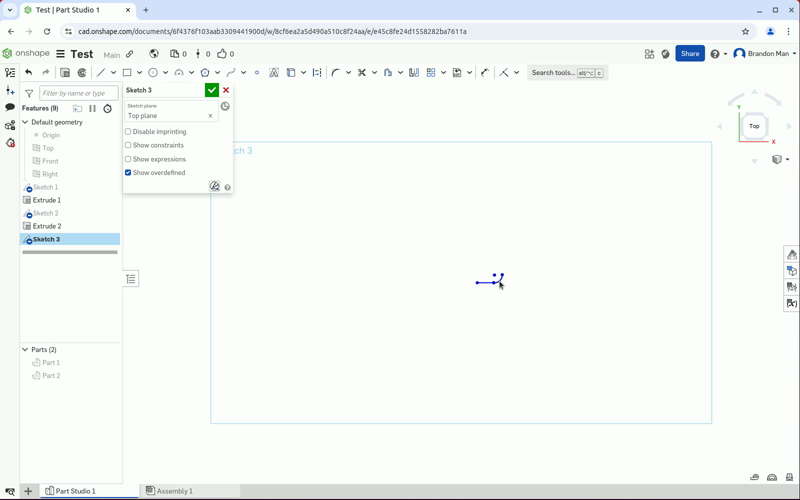
key(l)
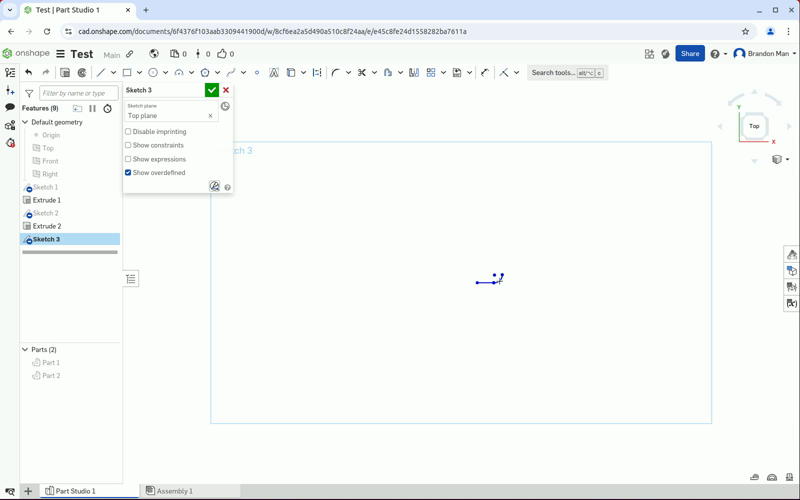
mouse_move(502, 274)
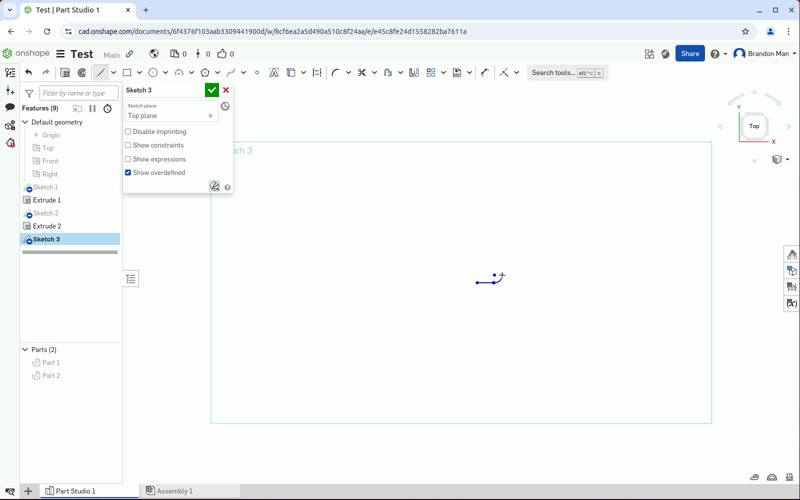
click(502, 274)
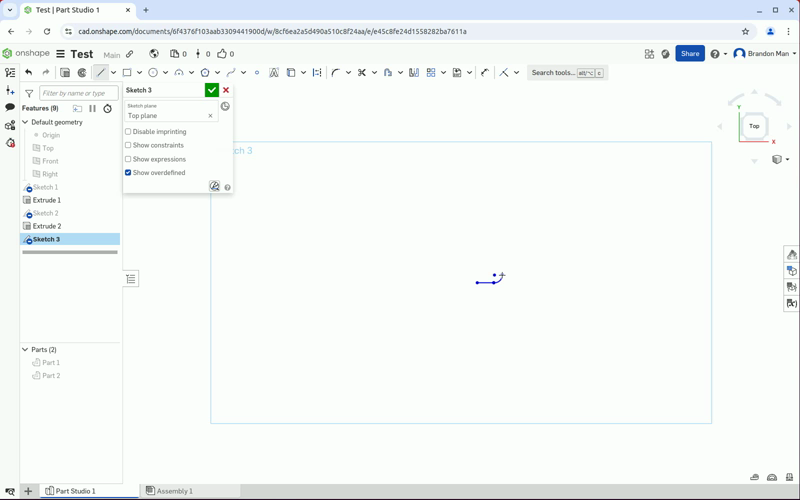
key_down(shift)
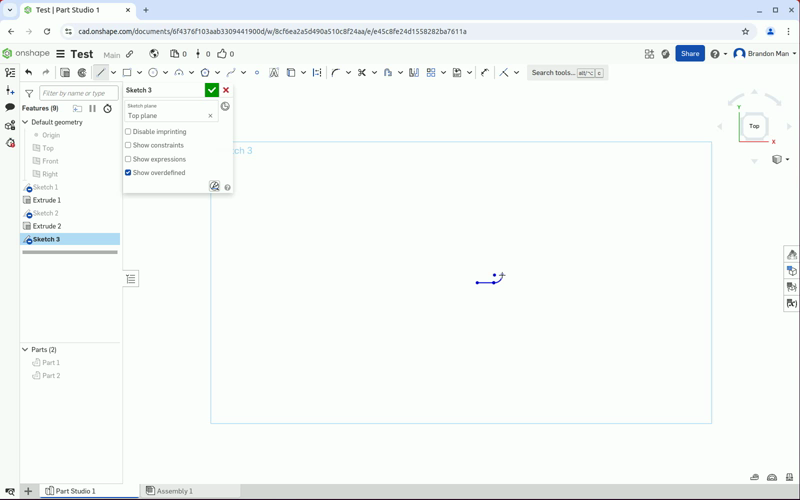
mouse_move(532, 274)
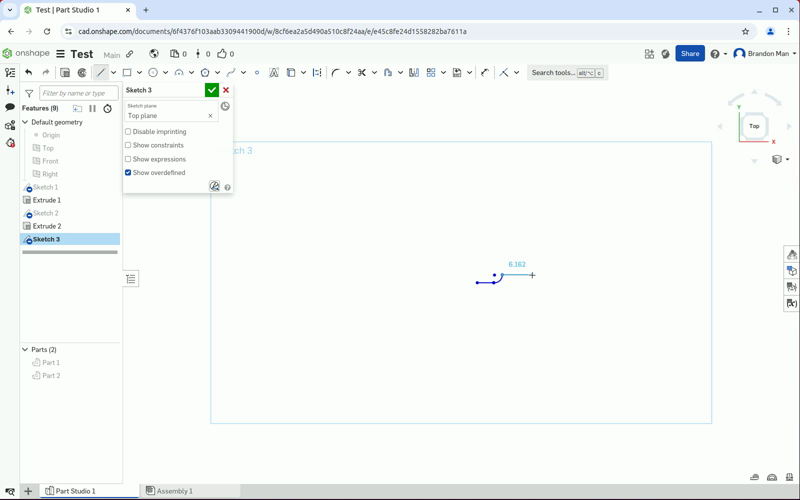
mouse_move(502, 241)
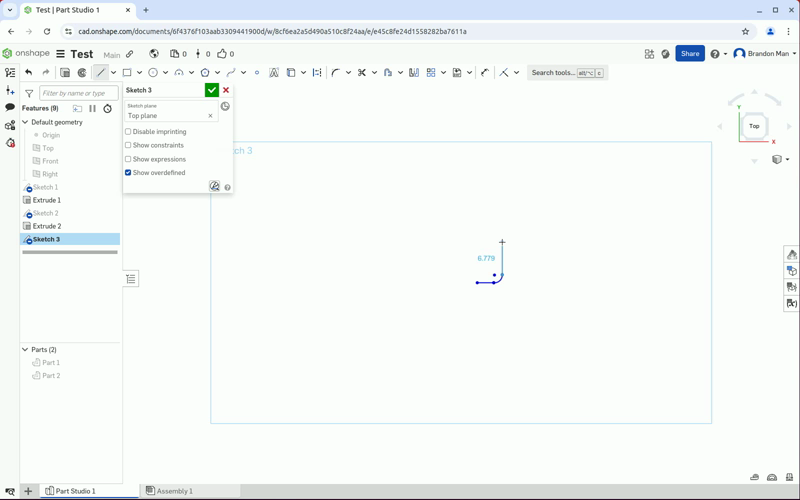
click(502, 241)
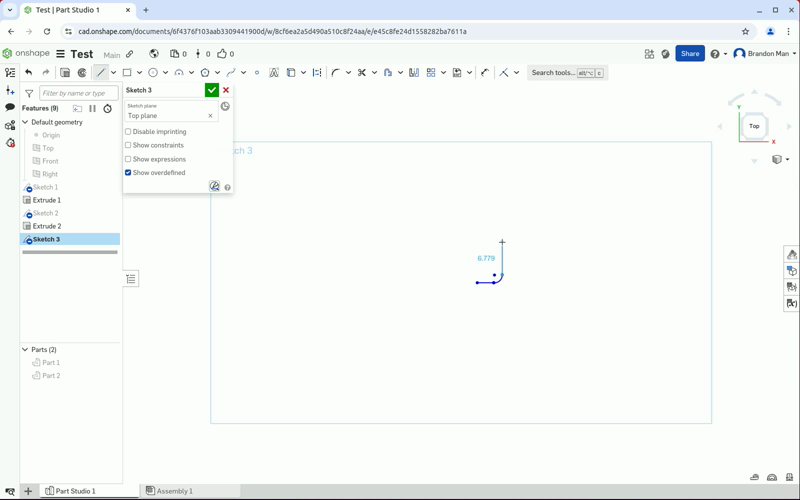
key_up(shift)
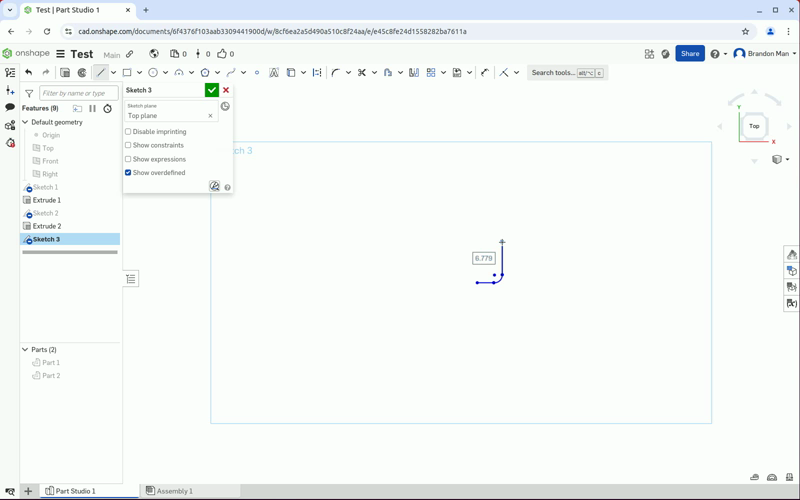
key(esc)
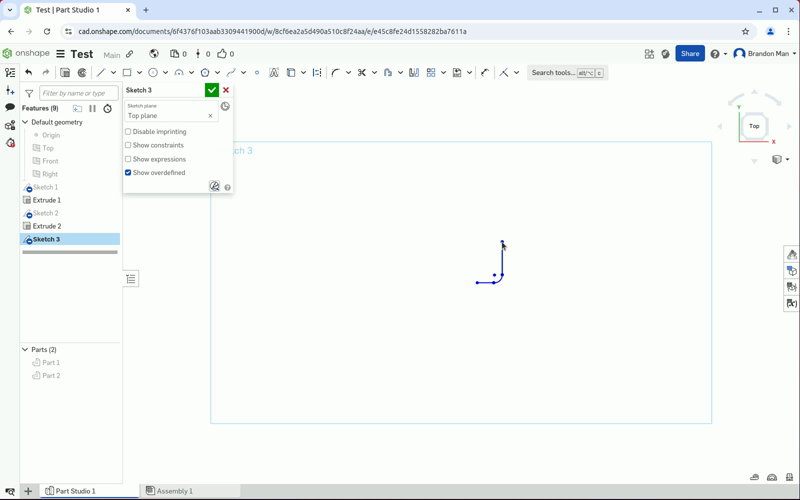
key(a)
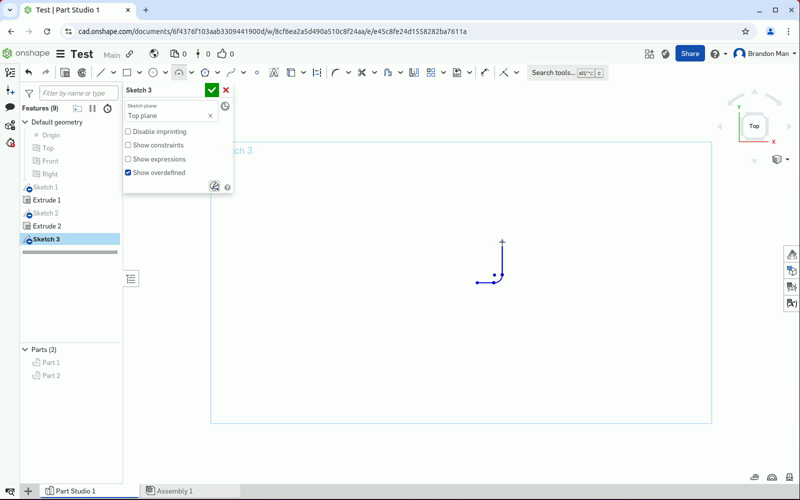
mouse_move(502, 241)
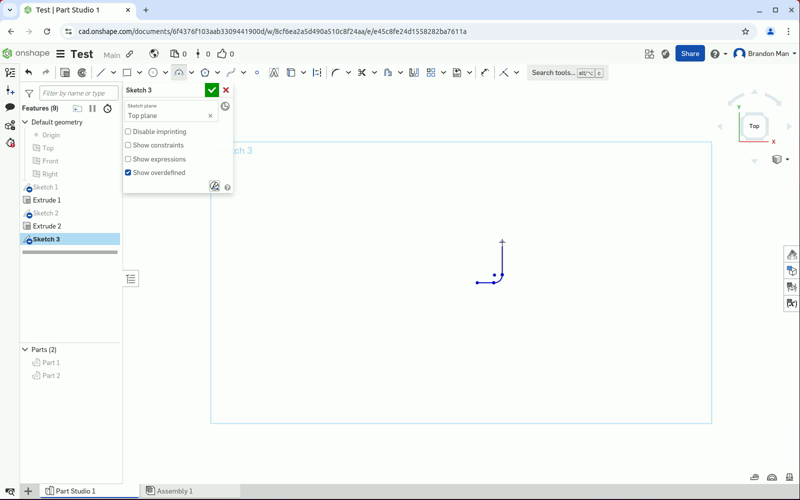
click(502, 241)
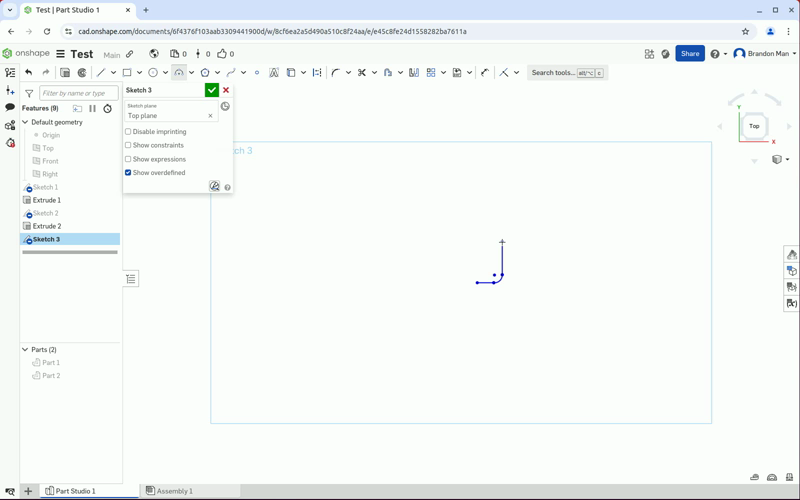
key_down(shift)
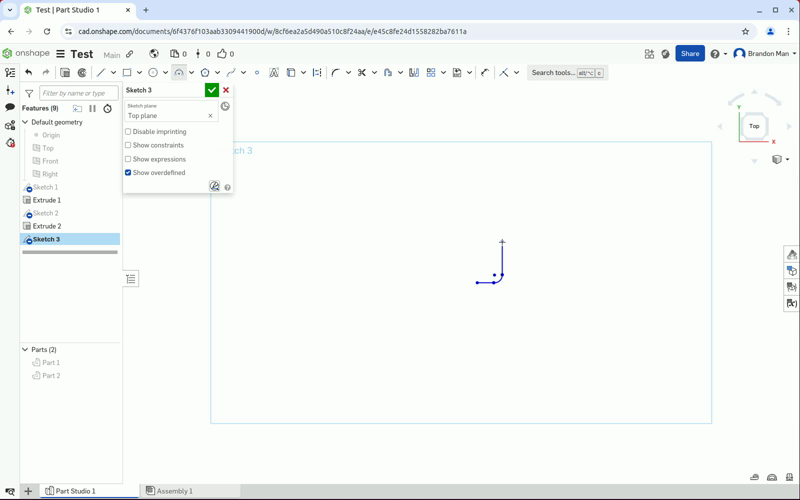
mouse_move(493, 233)
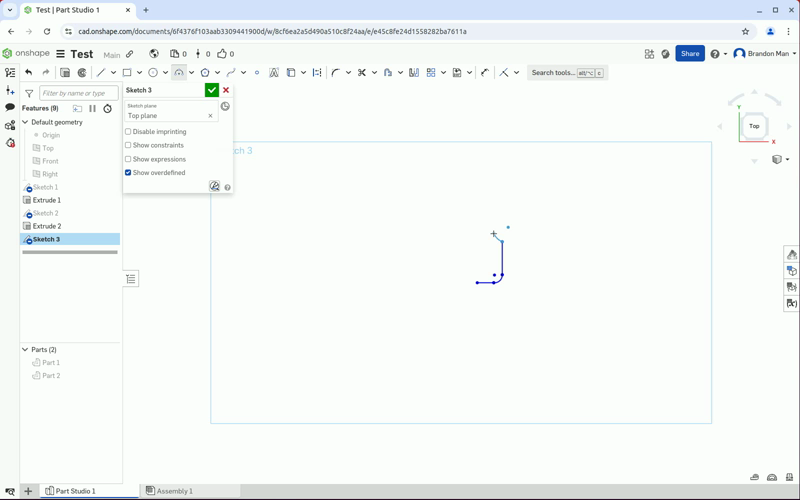
click(493, 233)
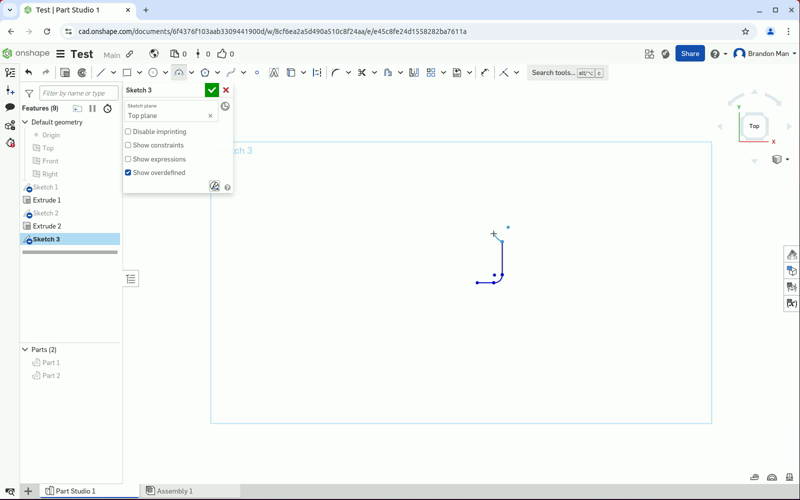
mouse_move(499, 235)
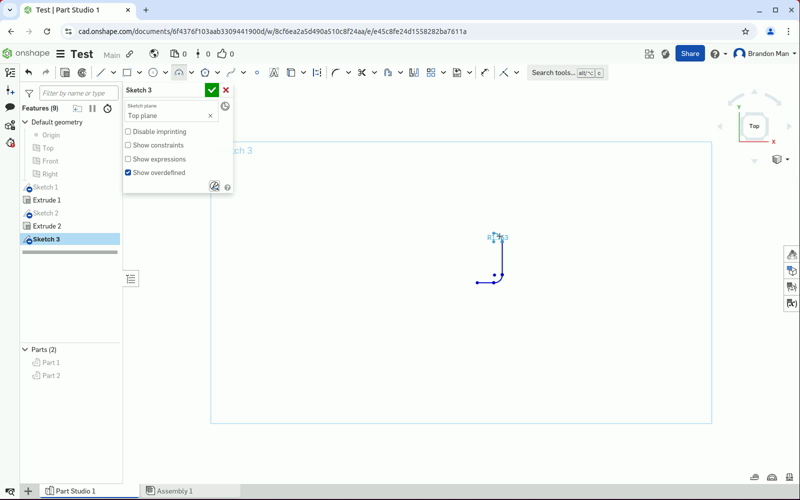
click(499, 235)
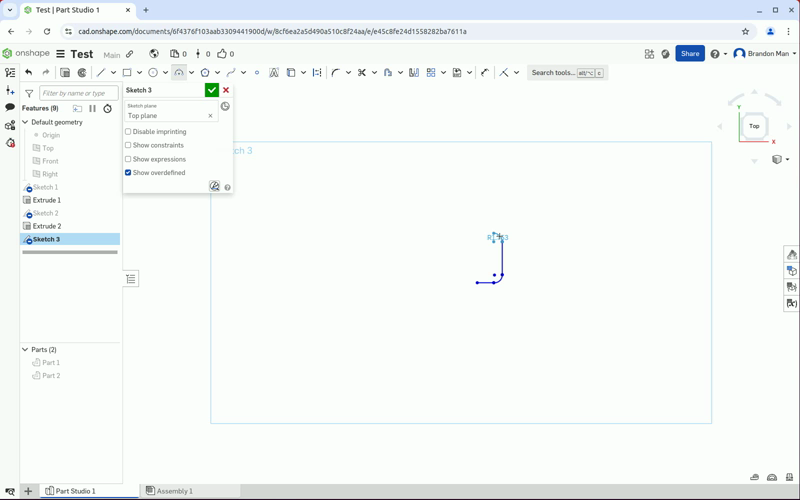
key_up(shift)
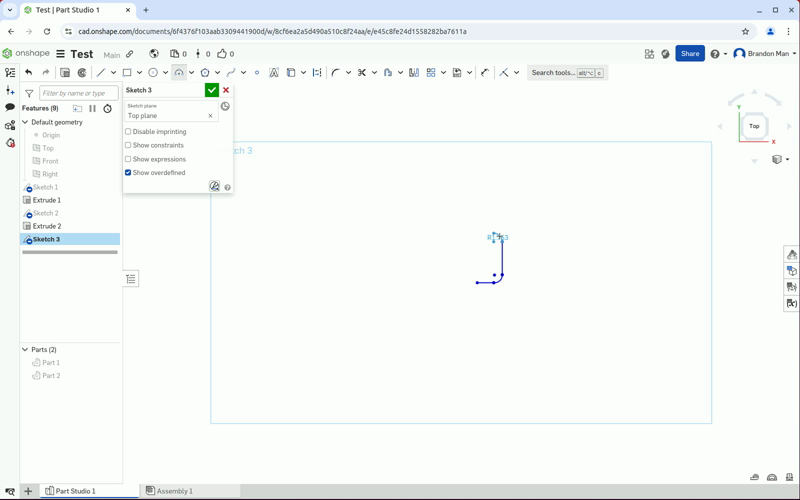
key(esc)
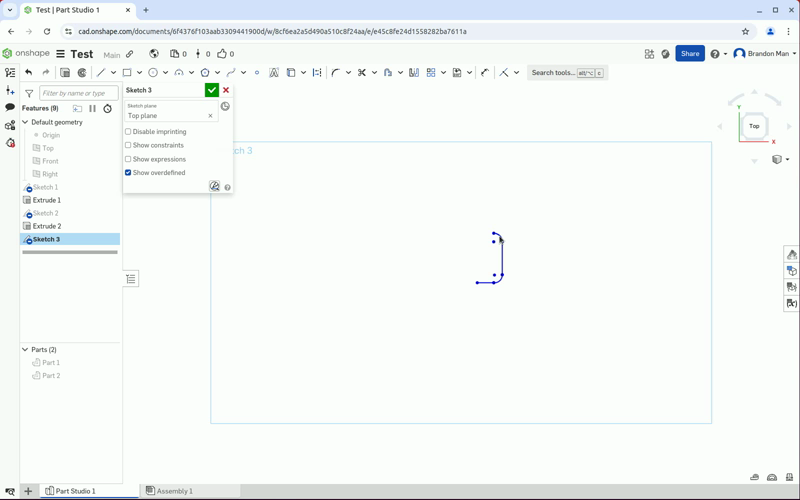
key(l)
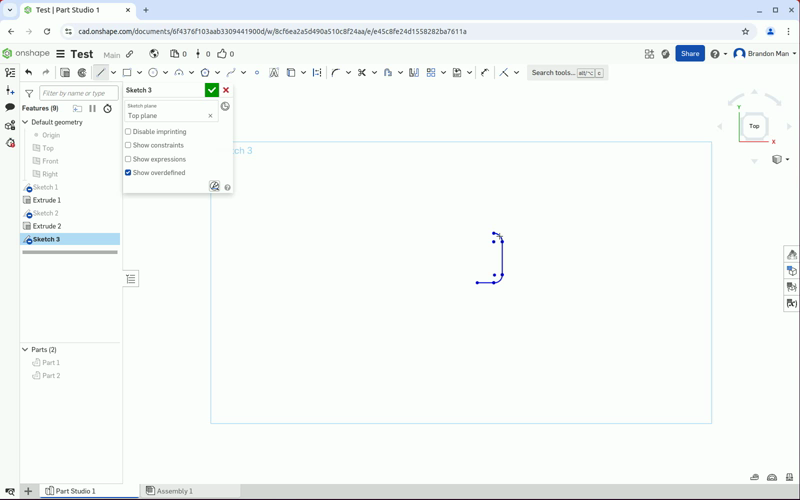
mouse_move(493, 233)
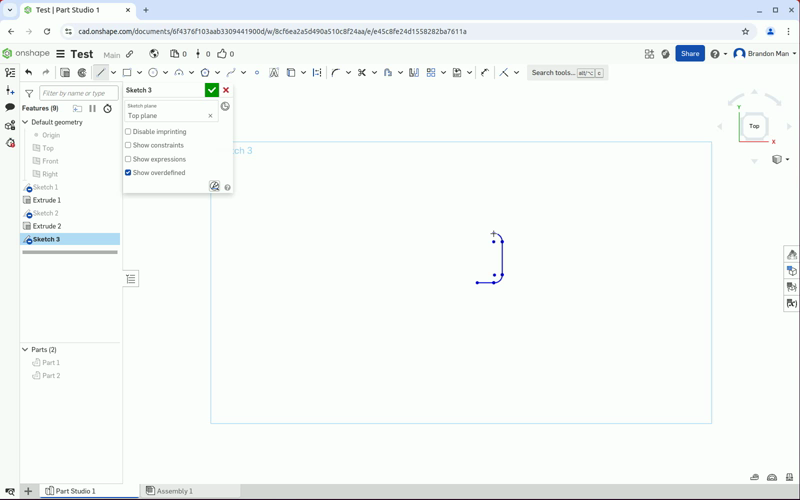
click(493, 233)
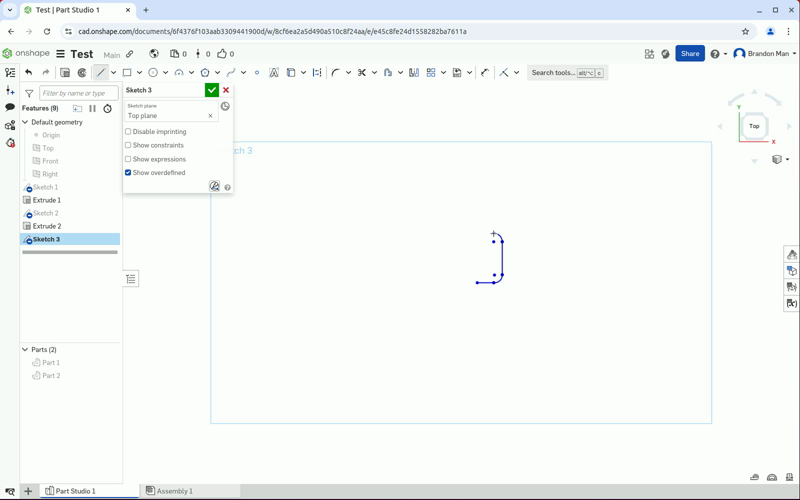
key_down(shift)
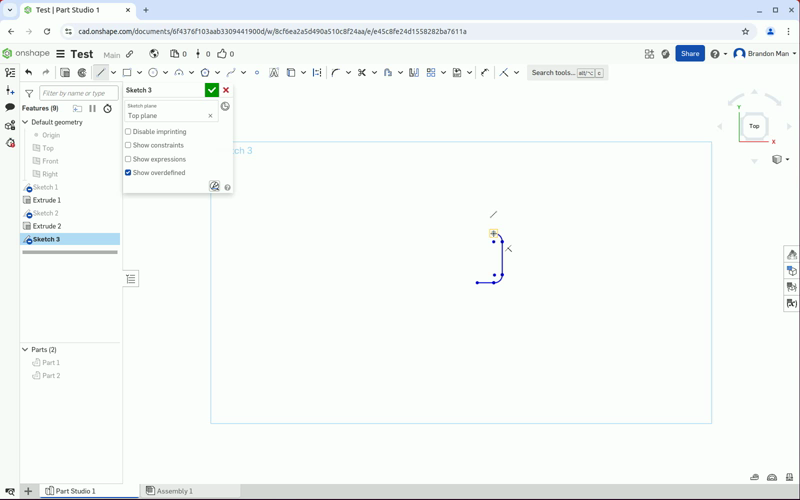
mouse_move(523, 233)
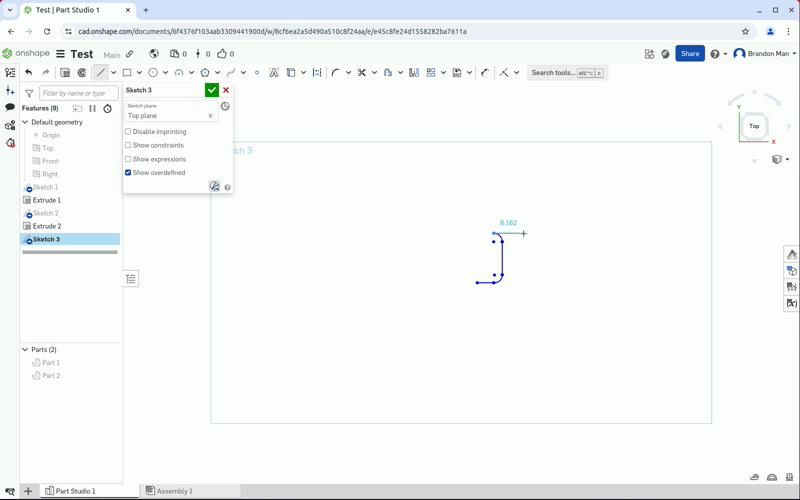
mouse_move(477, 233)
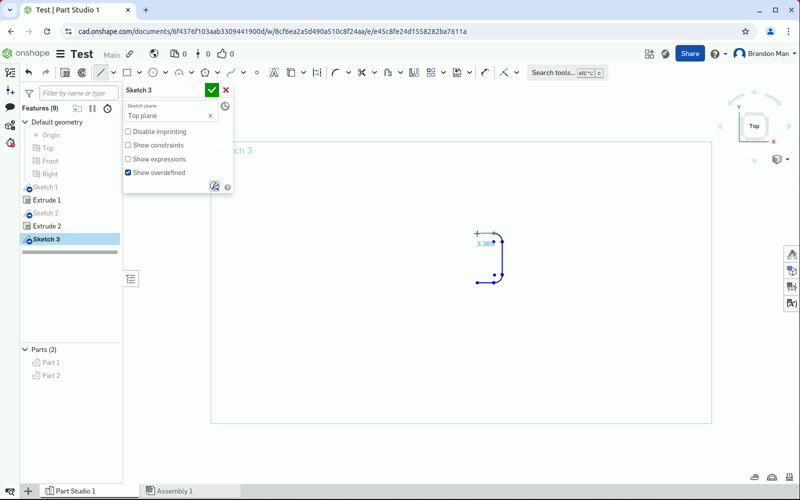
click(477, 233)
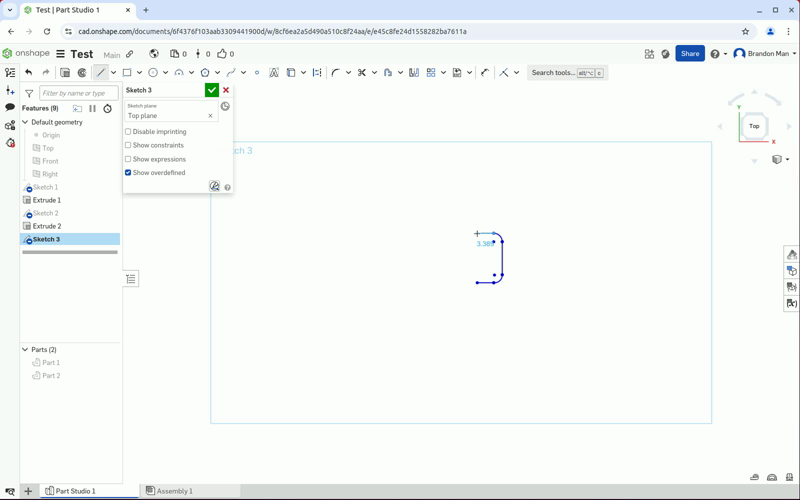
key_up(shift)
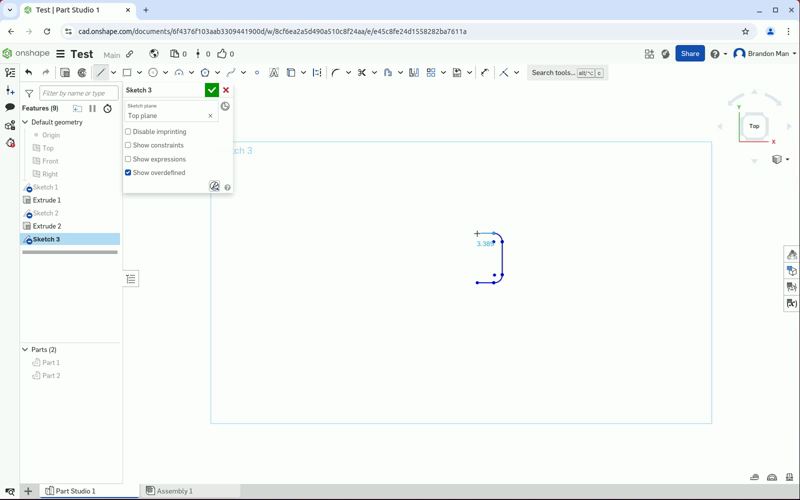
mouse_move(507, 233)
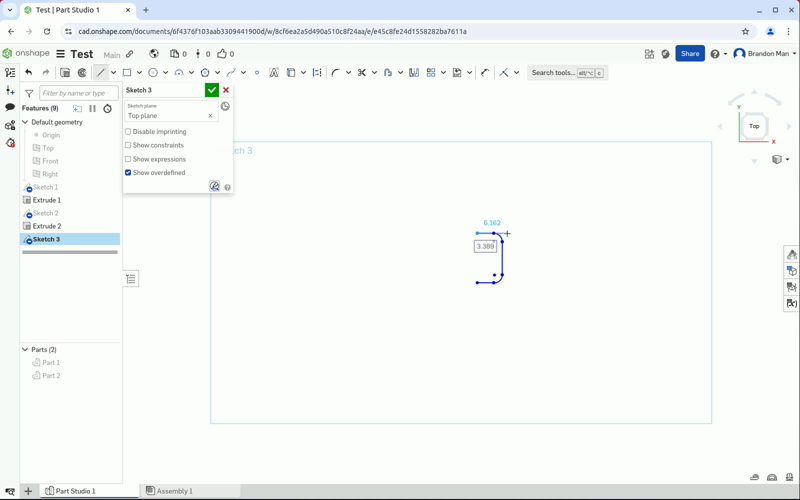
key_down(shift)
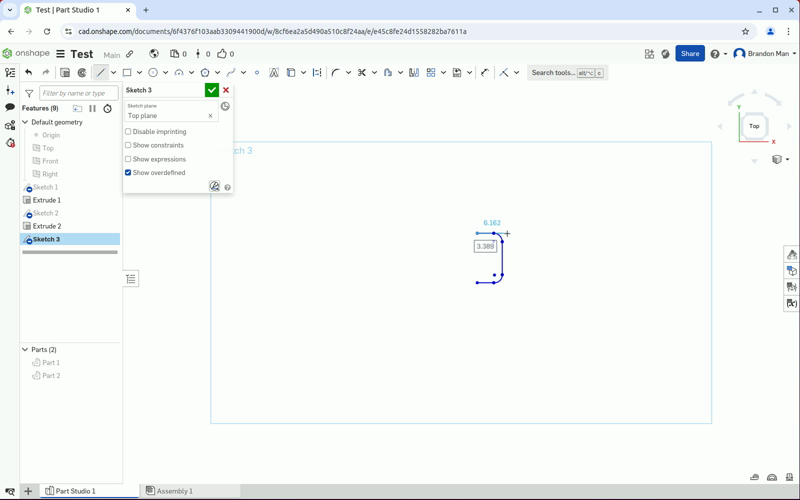
mouse_move(477, 282)
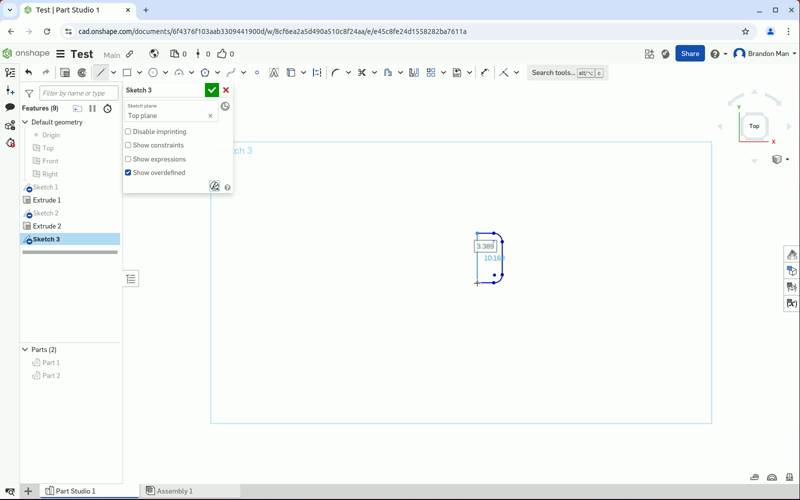
key_up(shift)
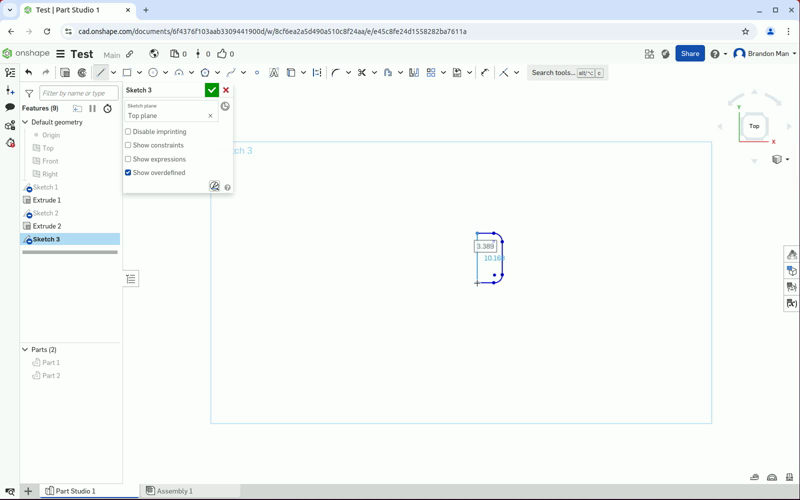
click(477, 282)
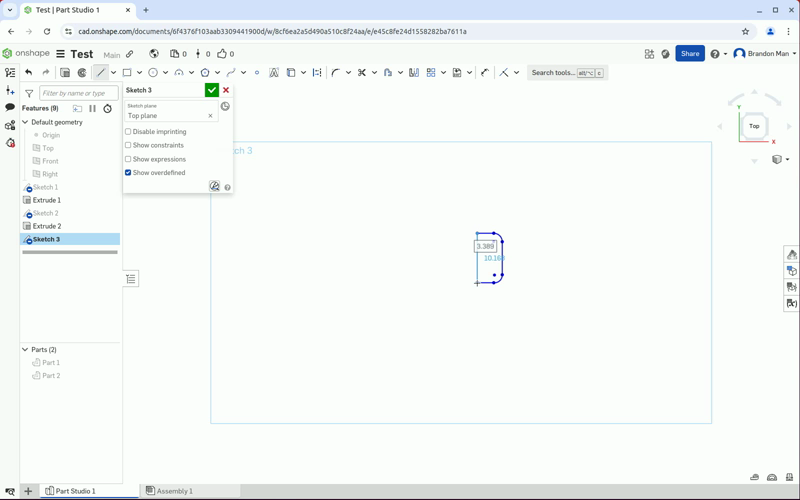
key(esc)
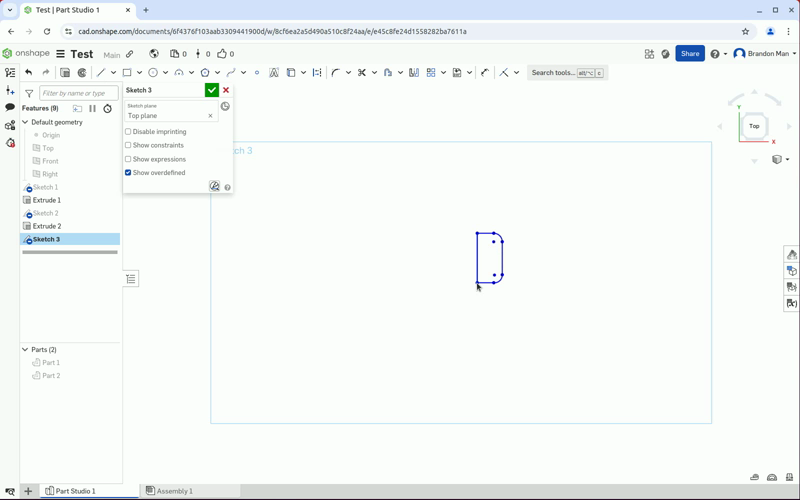
mouse_move(481, 236)
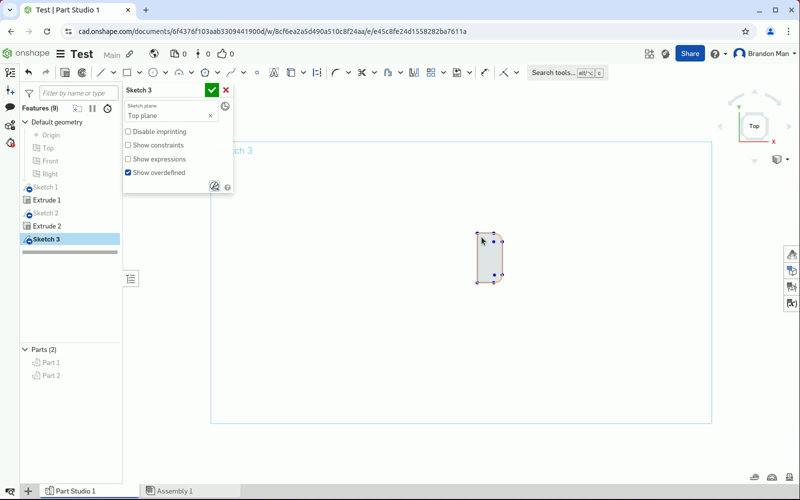
scroll(6)
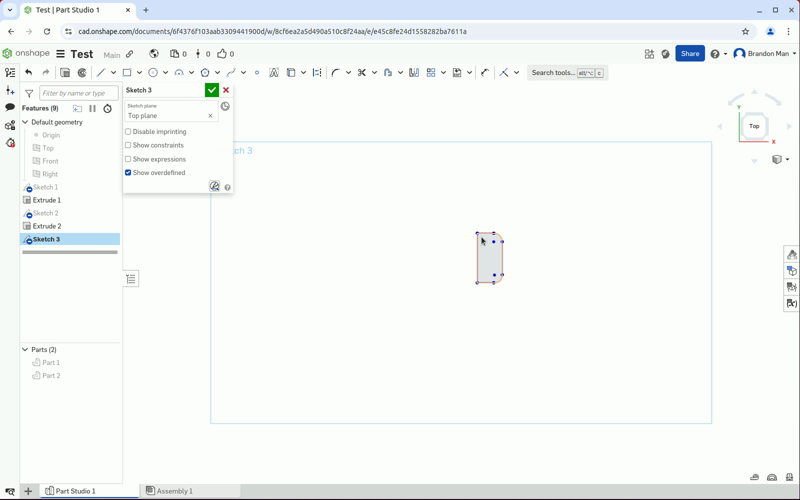
scroll(6)
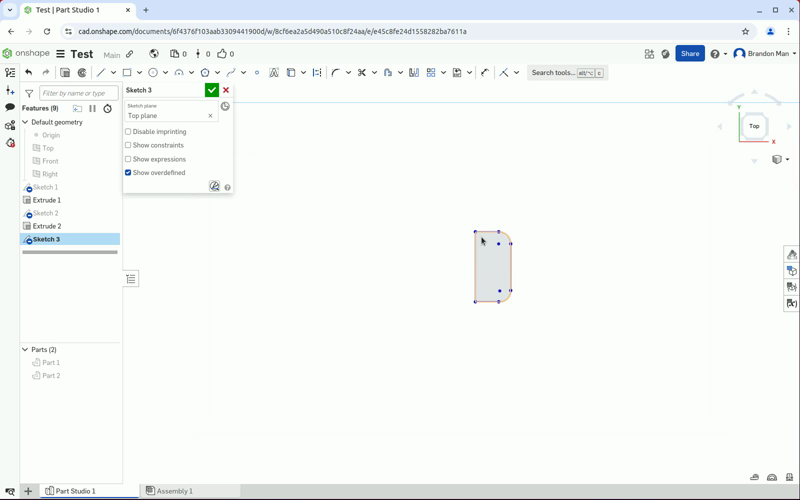
scroll(6)
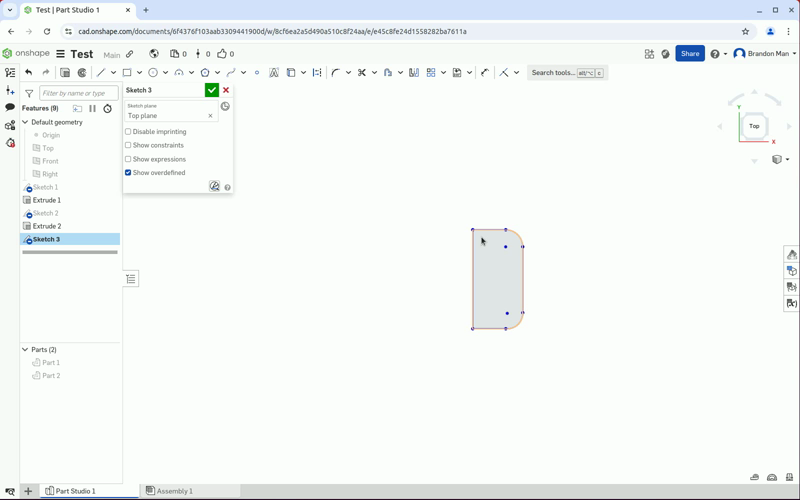
scroll(6)
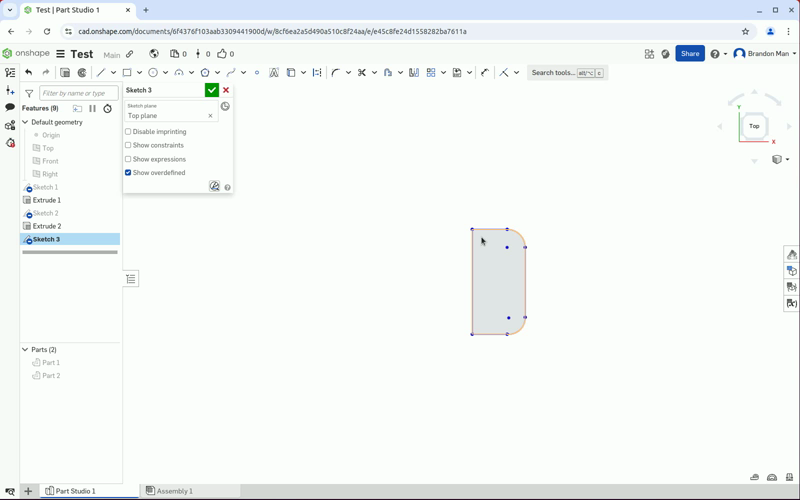
scroll(6)
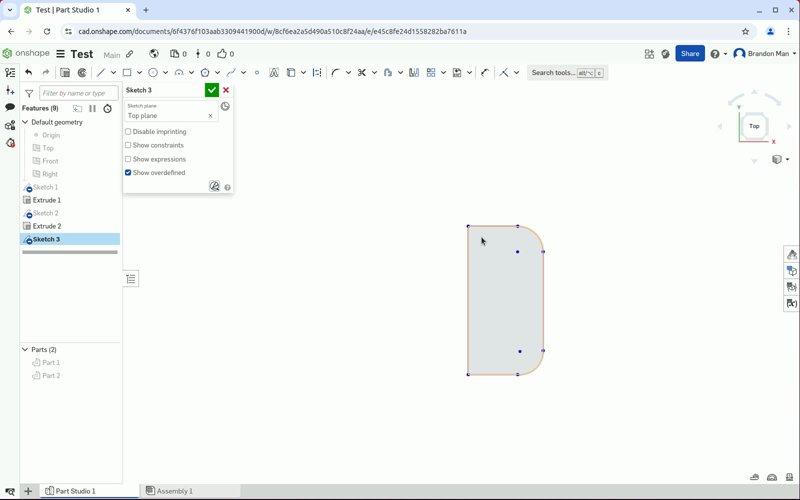
scroll(6)
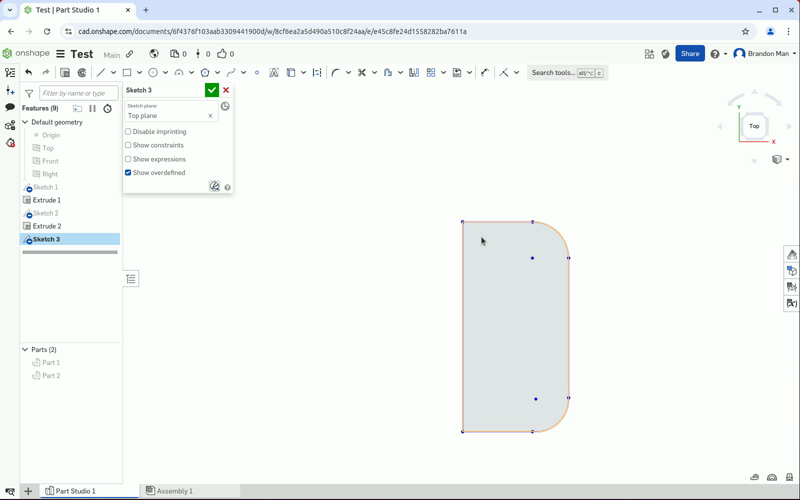
scroll(6)
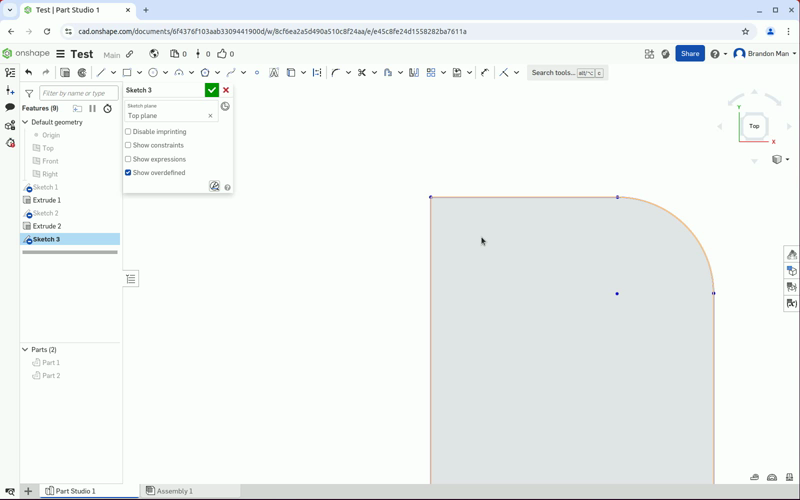
click(481, 236)
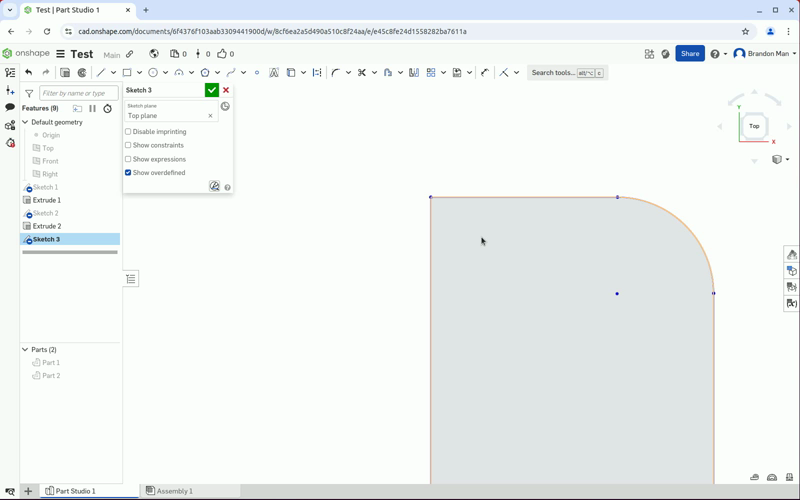
scroll(-6)
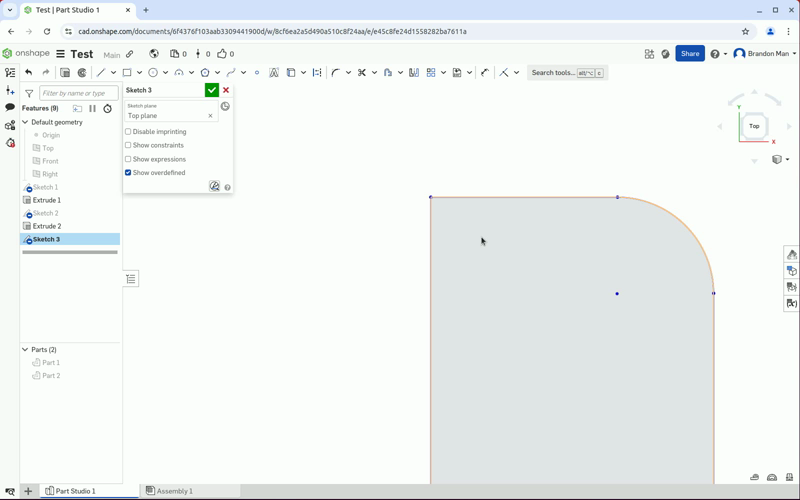
scroll(-6)
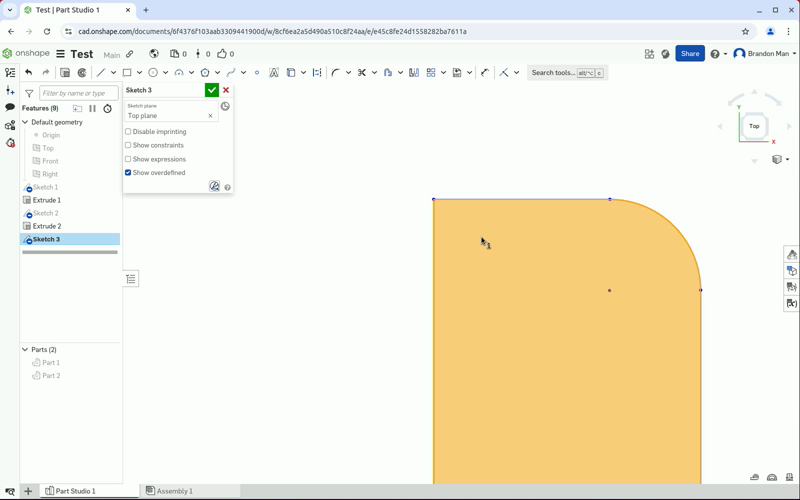
scroll(-6)
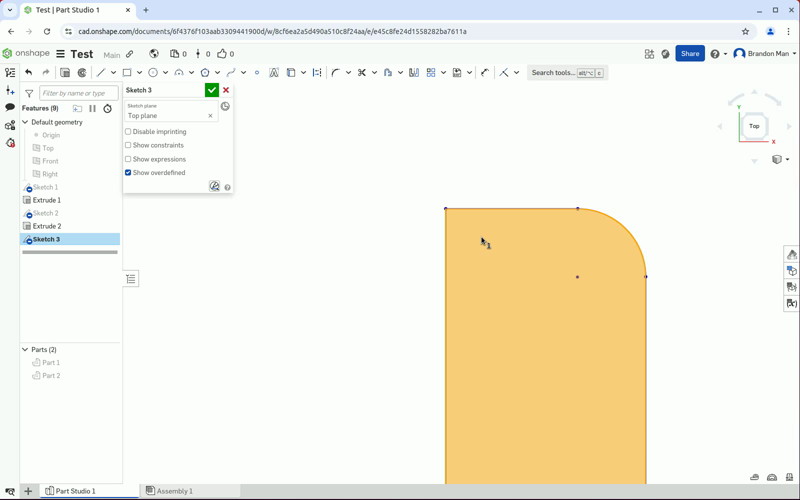
scroll(-6)
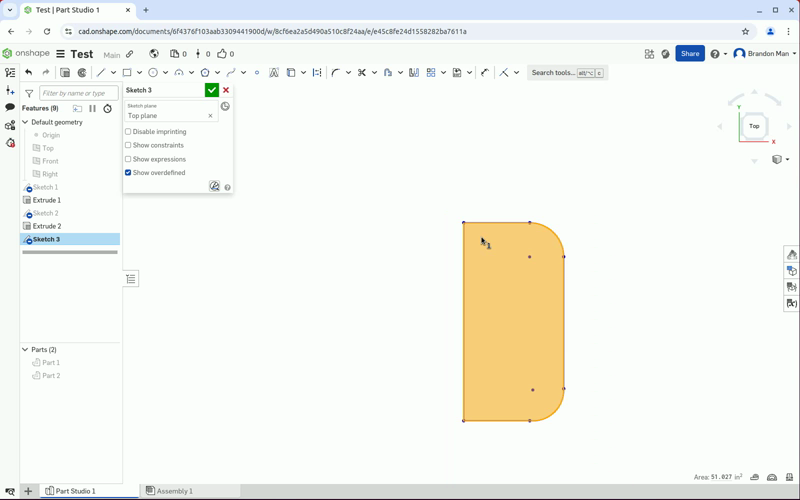
scroll(-6)
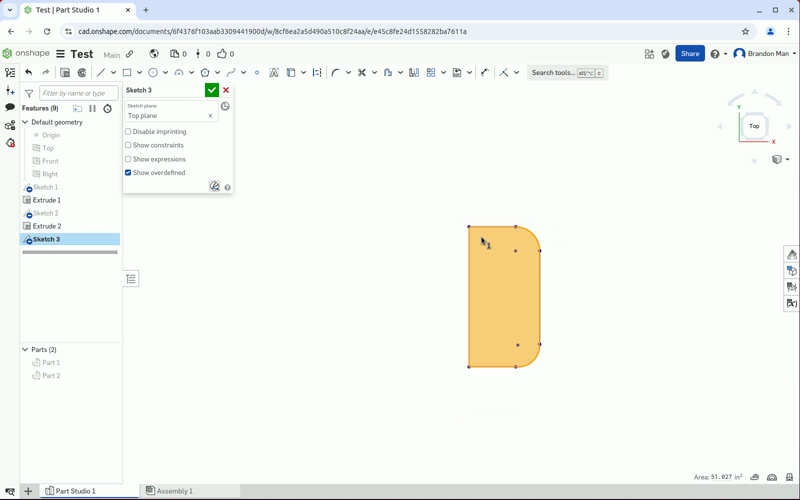
scroll(-6)
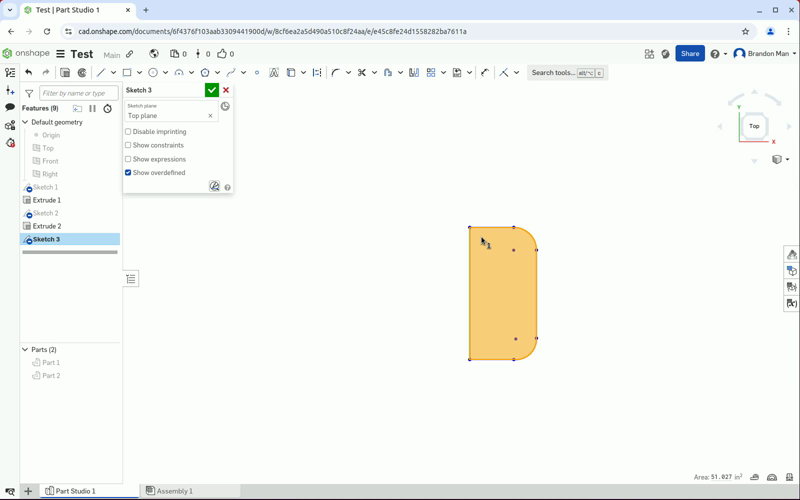
scroll(-6)
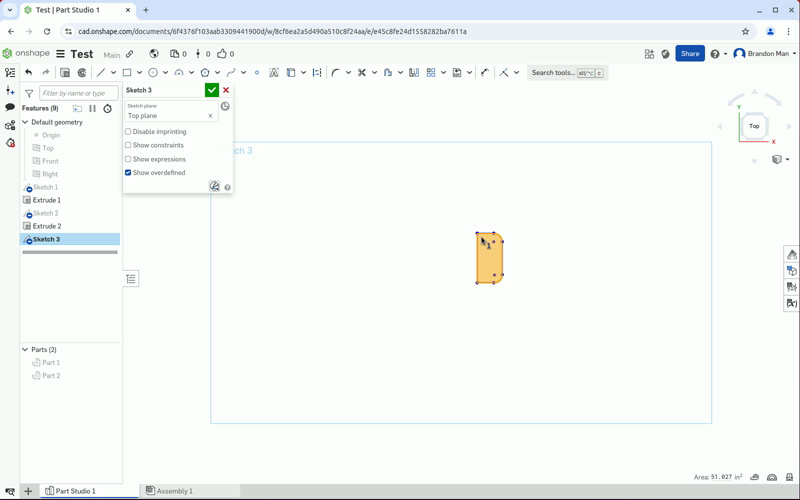
mouse_move(73, 352)
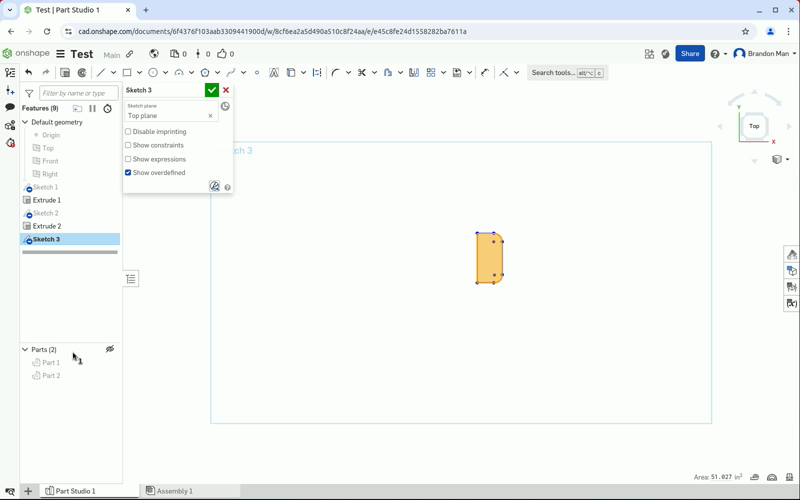
key(shift+y)
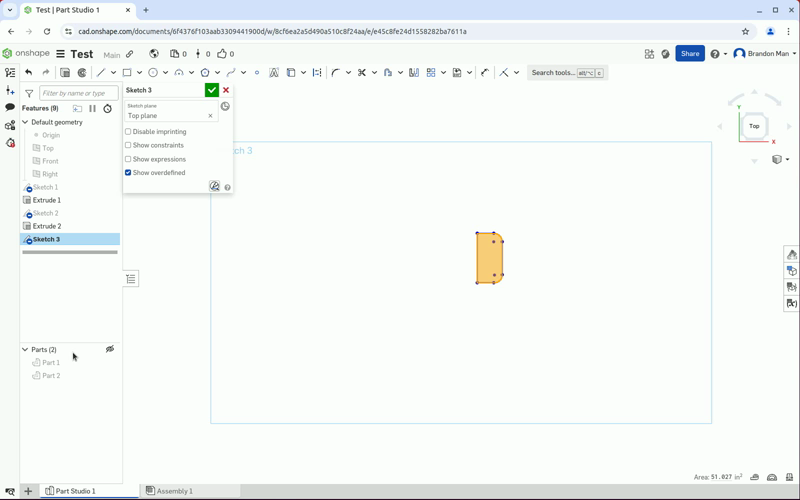
key(shift+e)
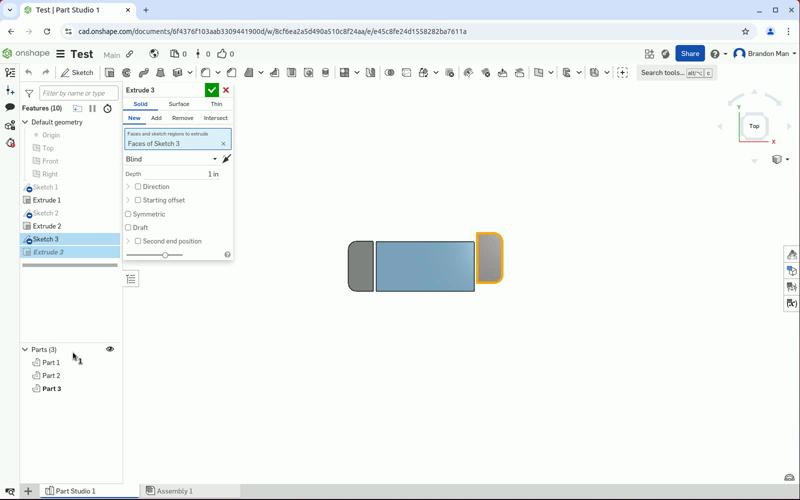
mouse_move(143, 106)
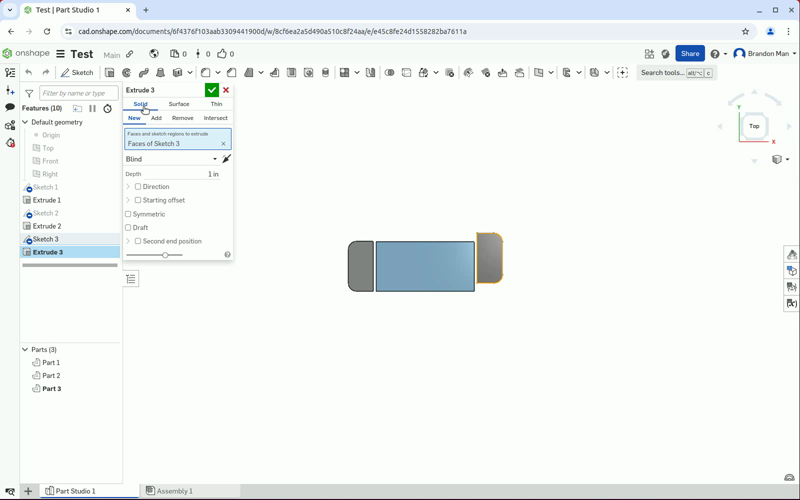
click(143, 106)
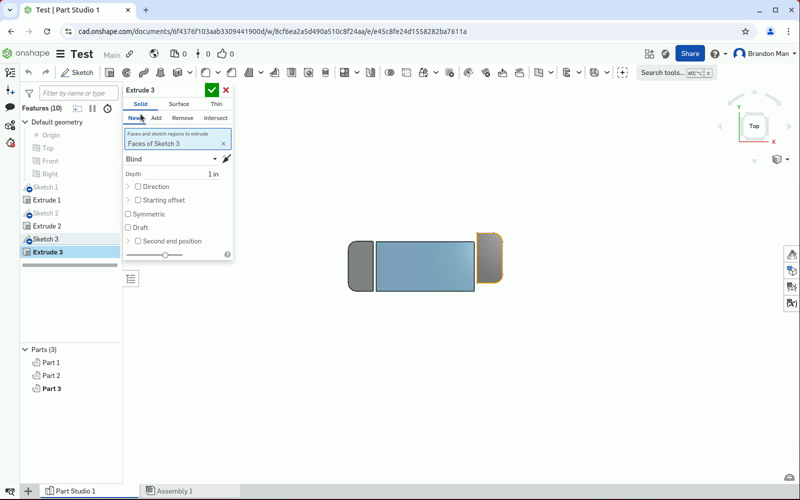
mouse_move(137, 120)
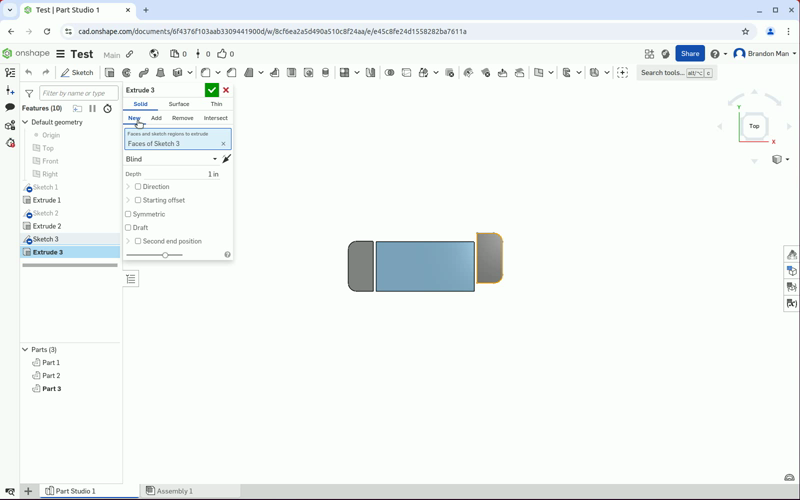
click(137, 120)
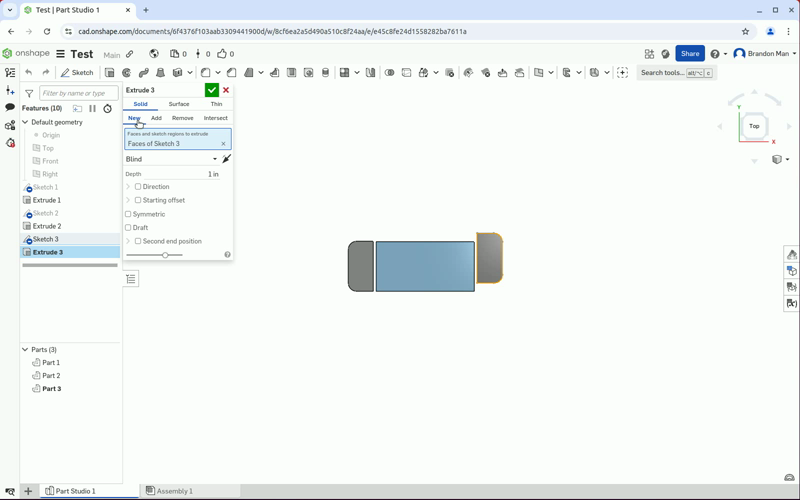
key(tab, 4)
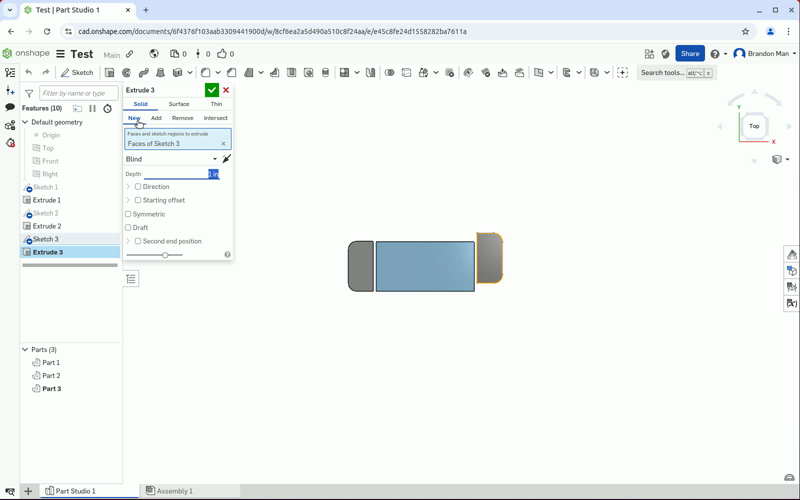
text(5.055)
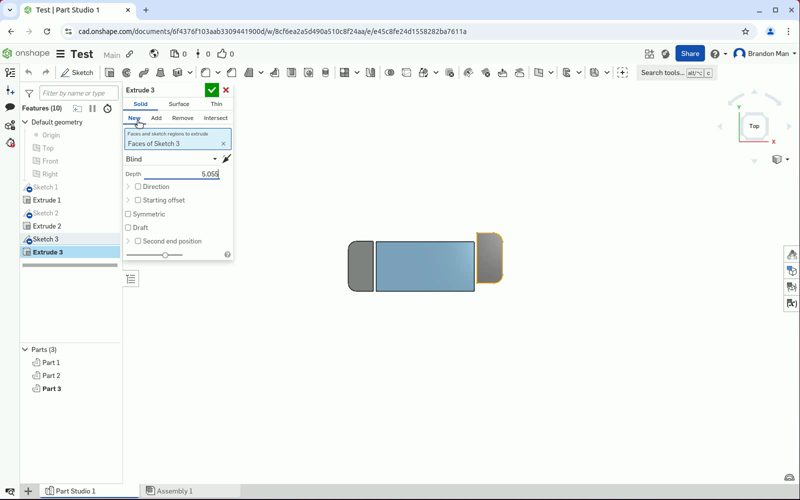
key(enter)
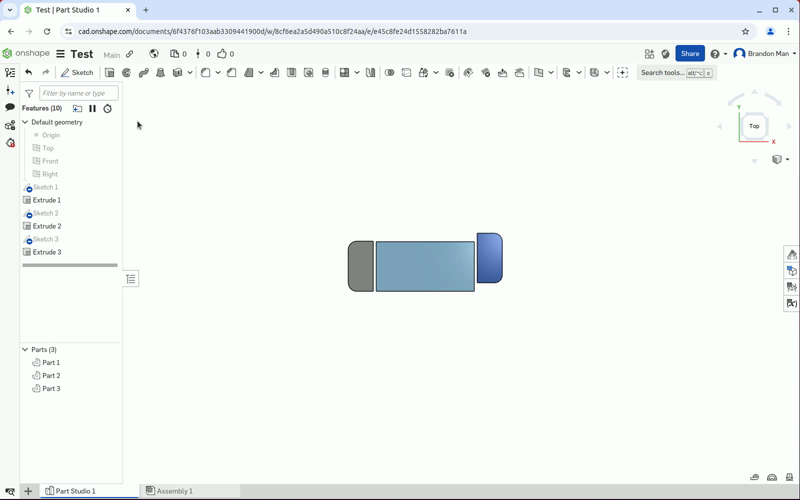
key(shift+h)
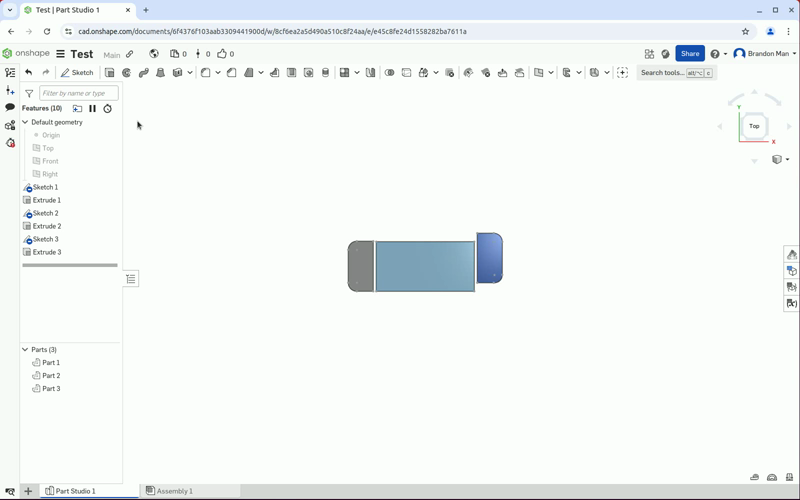
key(shift+h)
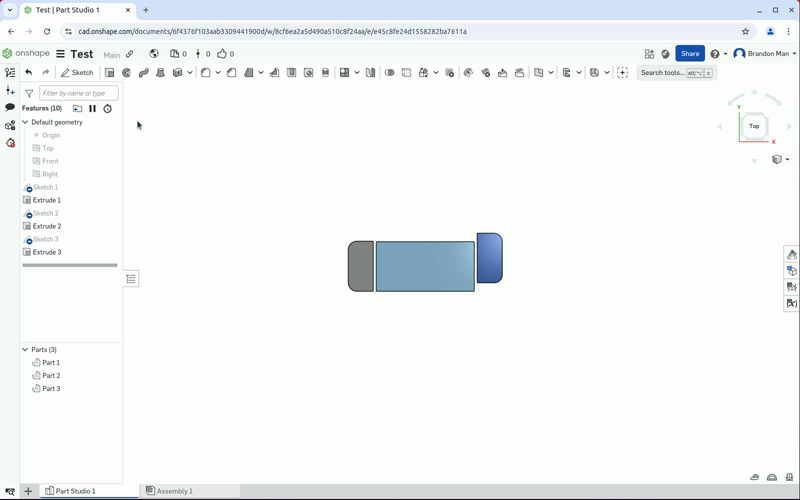
mouse_move(73, 189)
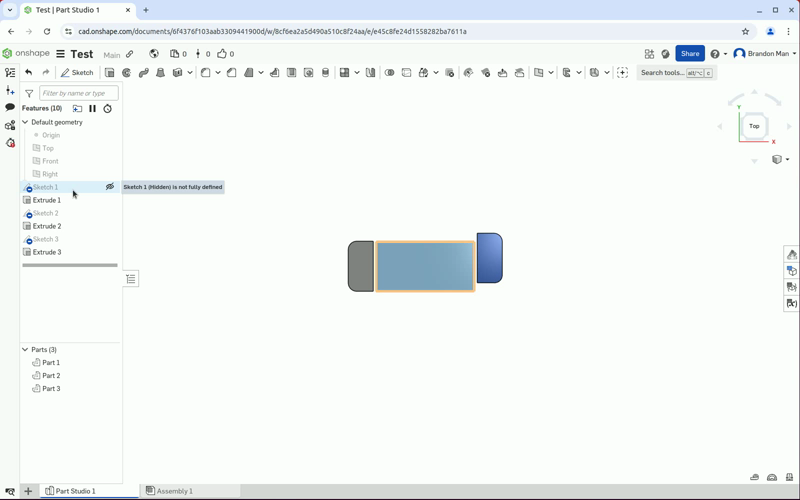
click(73, 189)
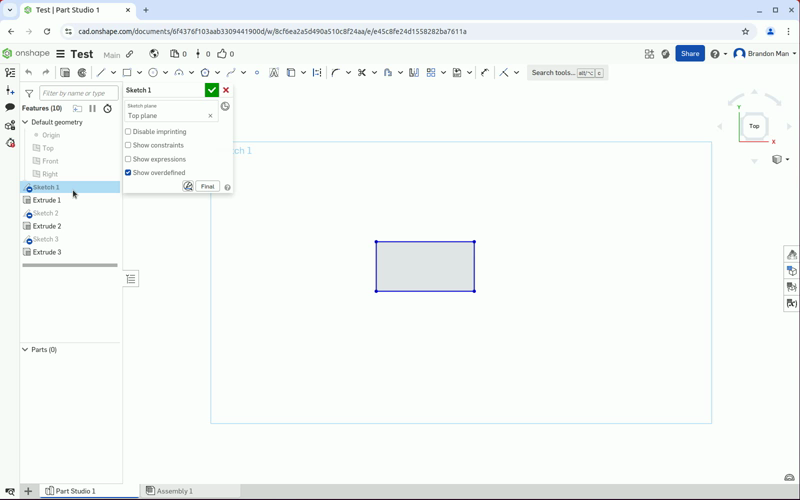
mouse_move(229, 92)
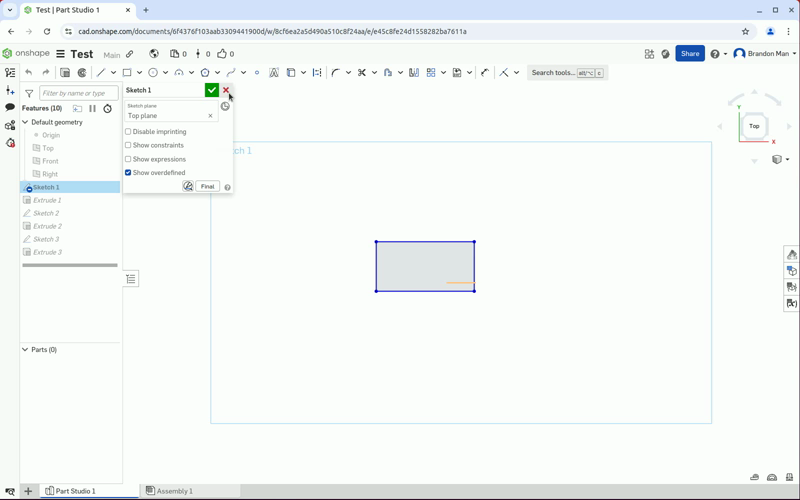
click(229, 92)
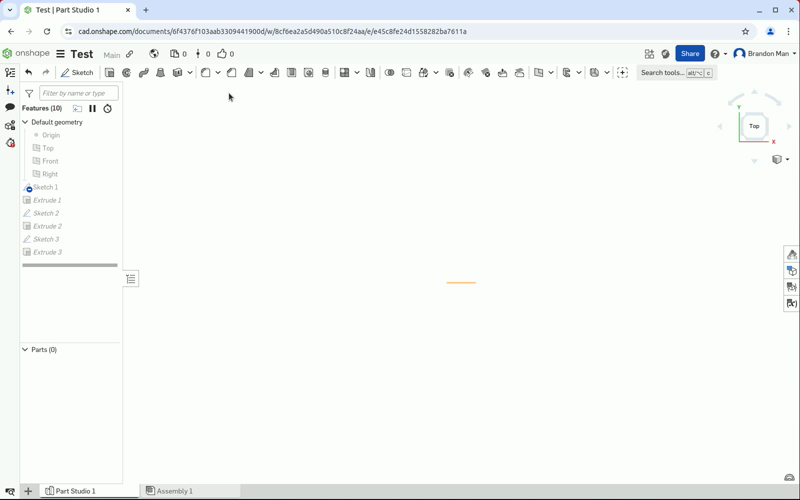
mouse_move(541, 75)
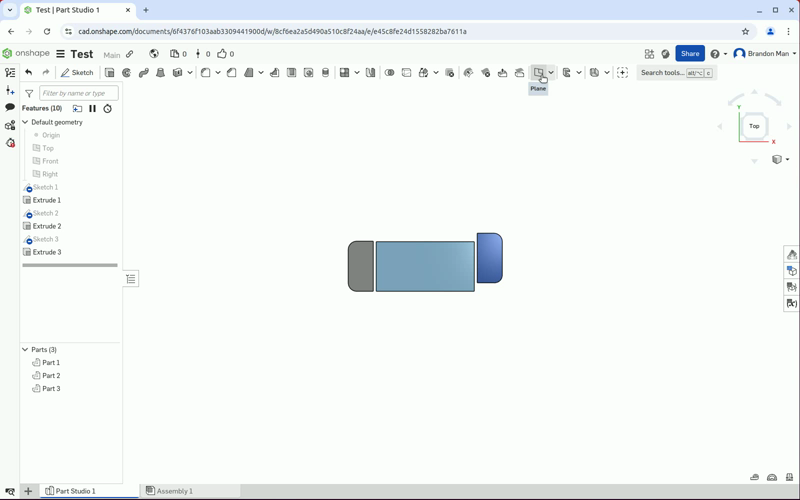
click(541, 75)
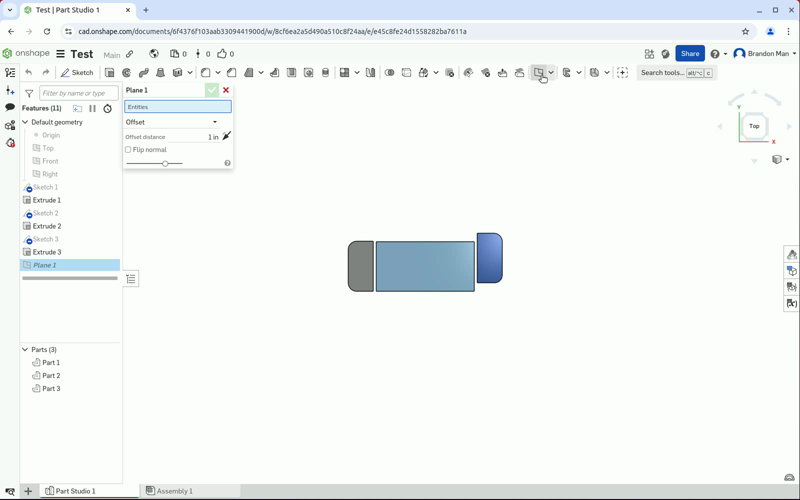
mouse_move(73, 150)
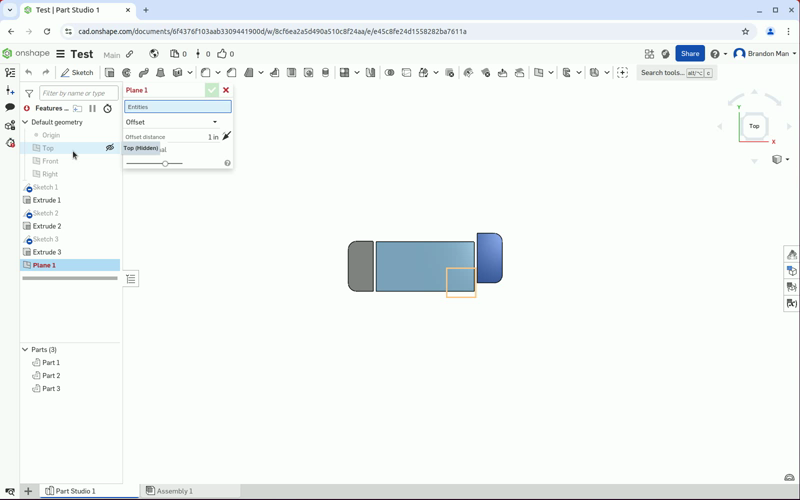
click(73, 150)
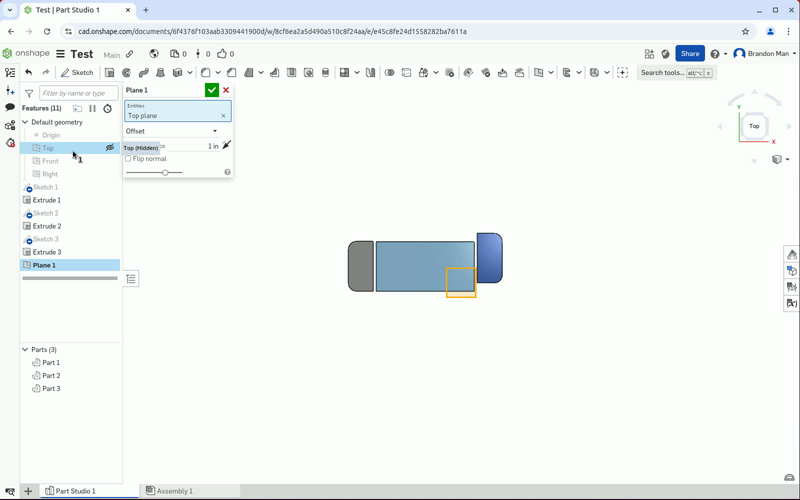
key(tab, 2)
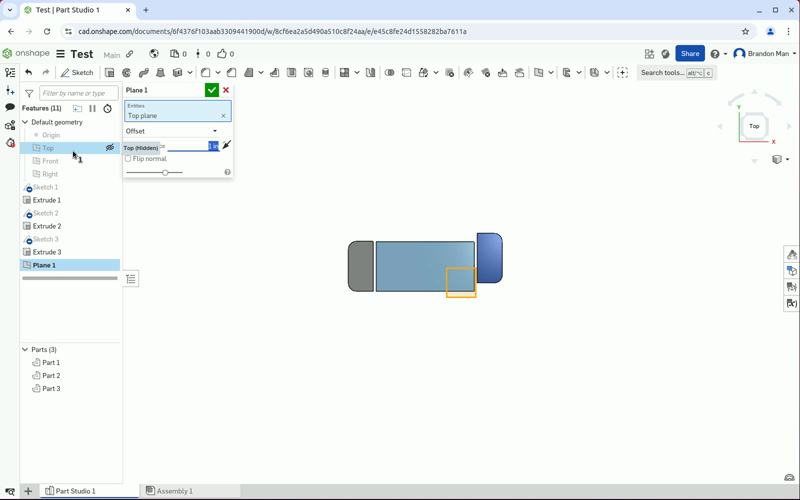
text(5.053)
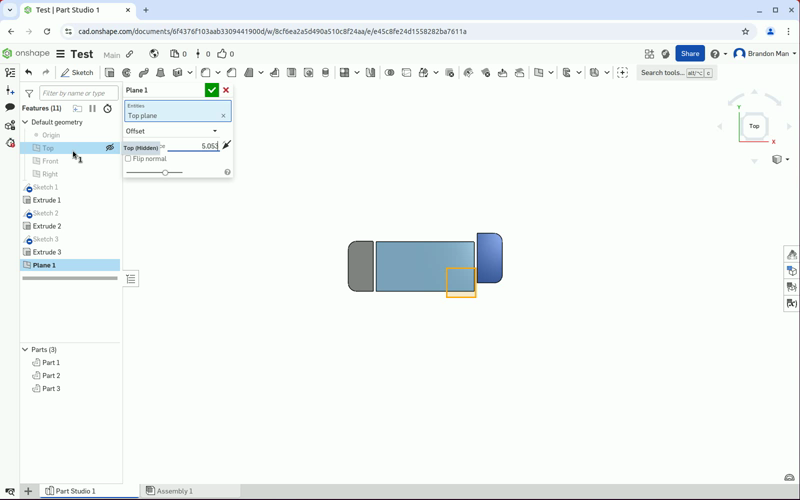
key(enter, 2)
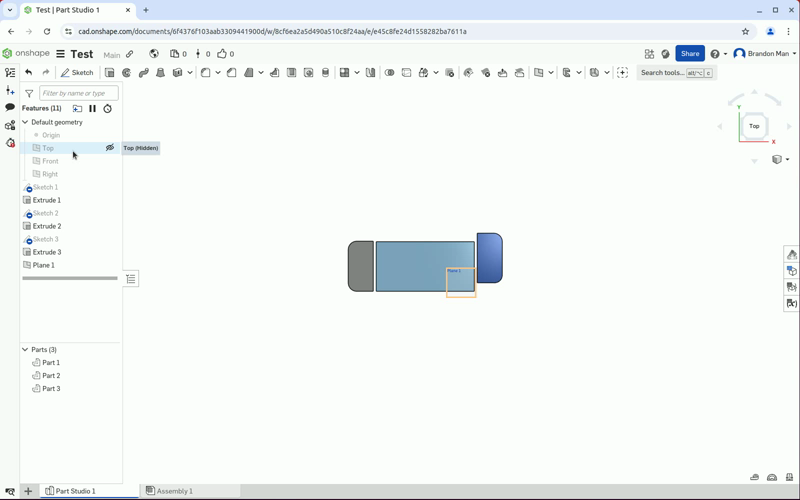
key(shift+s)
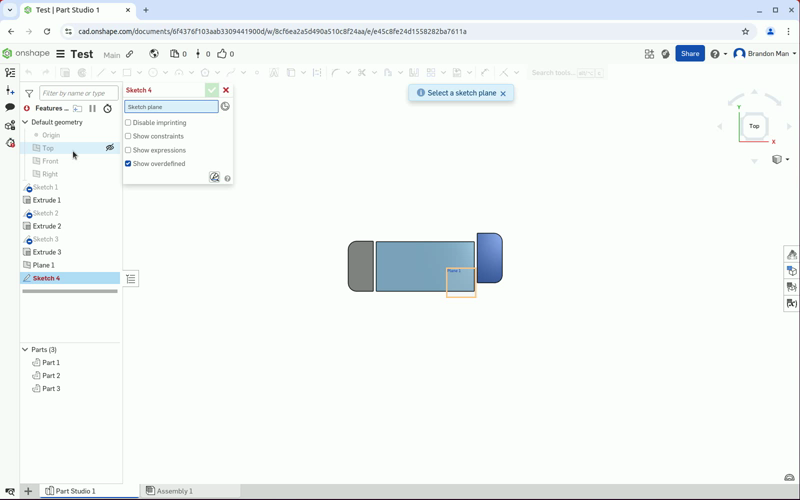
mouse_move(73, 267)
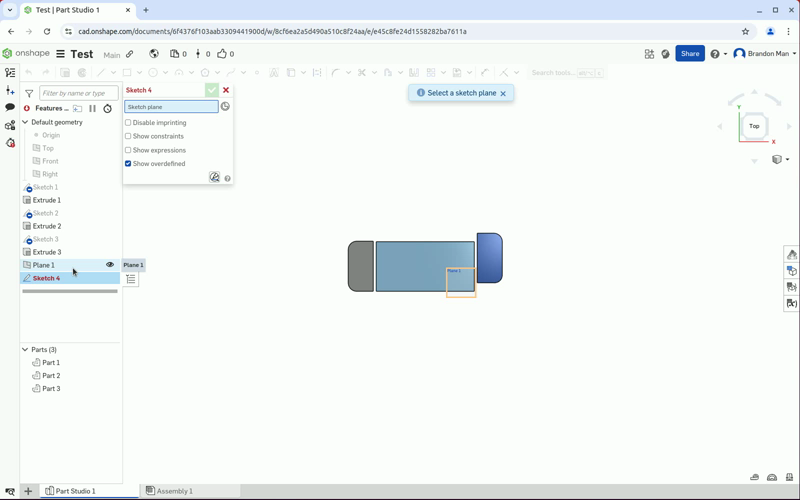
click(73, 267)
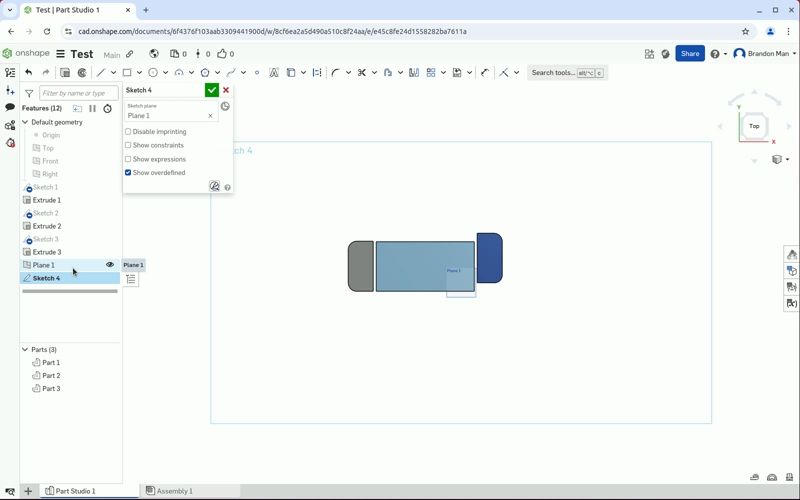
mouse_move(73, 352)
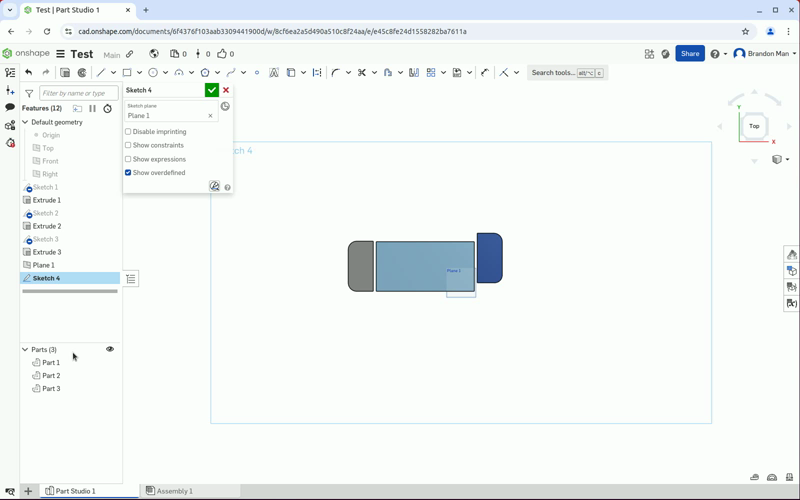
key(y)
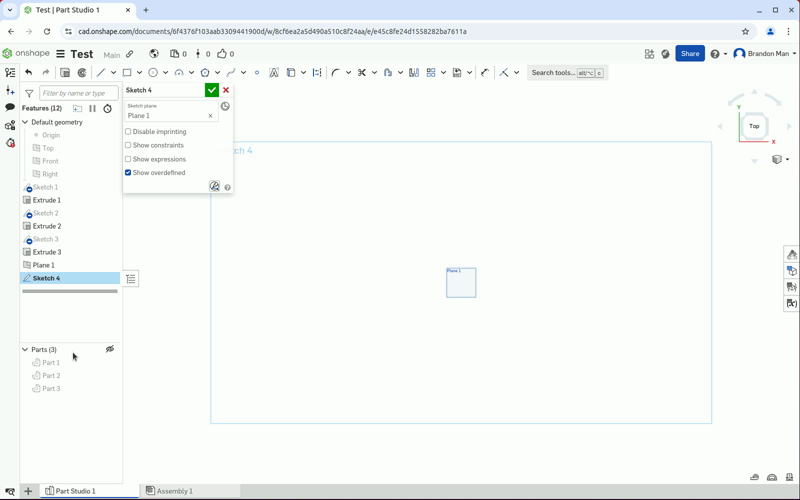
key(l)
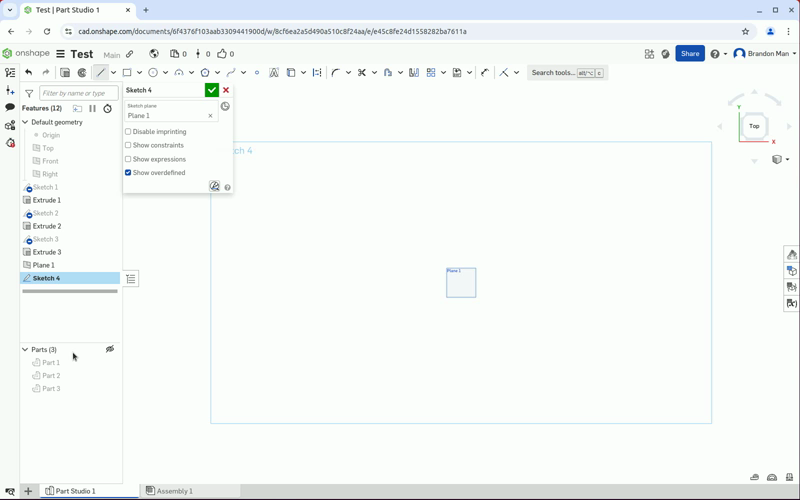
key_down(shift)
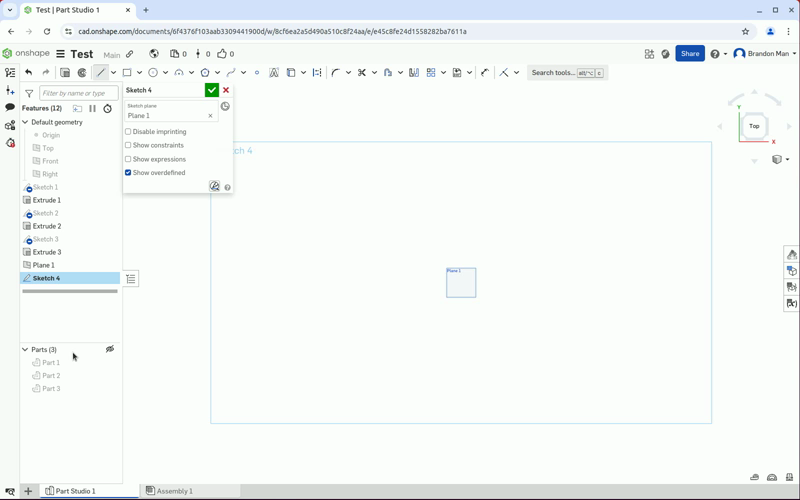
mouse_move(380, 286)
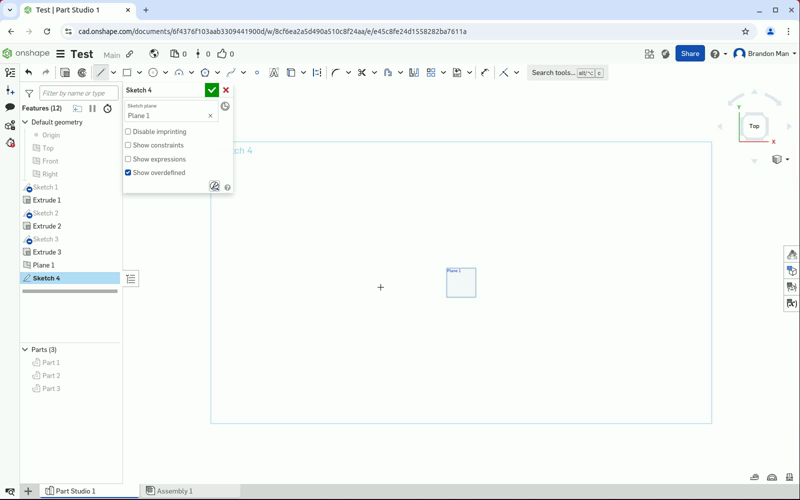
click(380, 286)
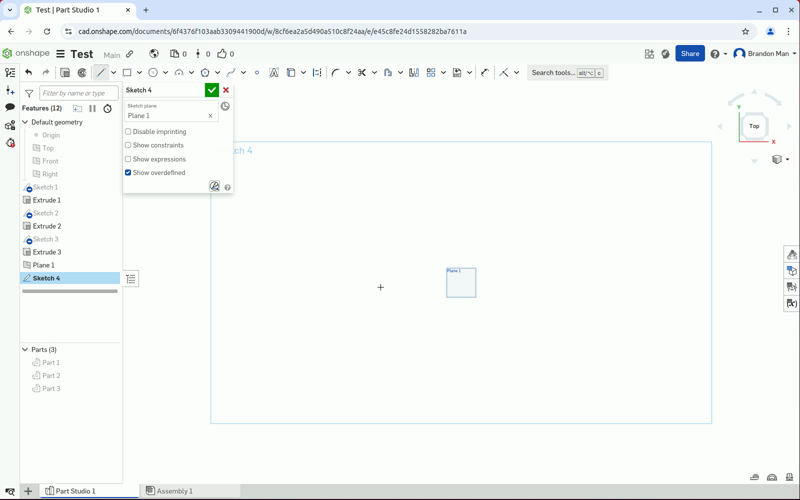
key_up(shift)
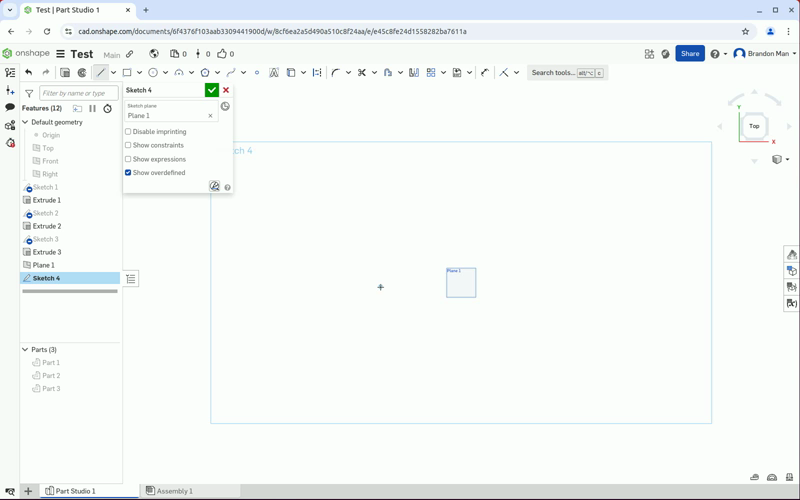
key_down(shift)
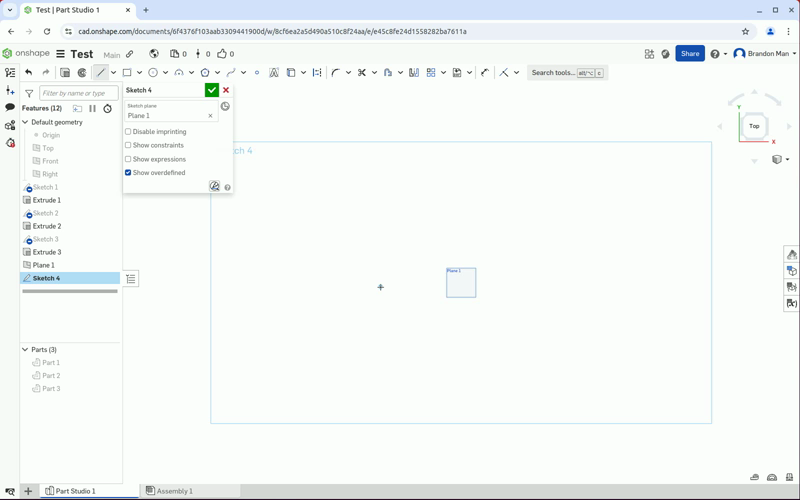
mouse_move(470, 286)
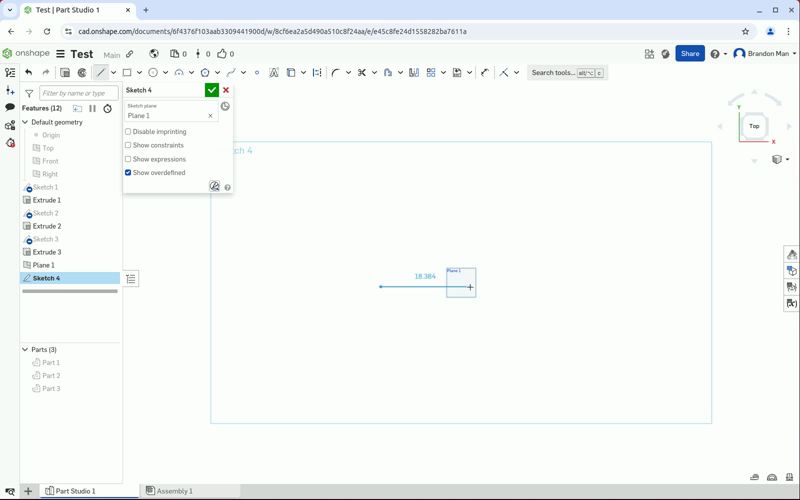
click(470, 286)
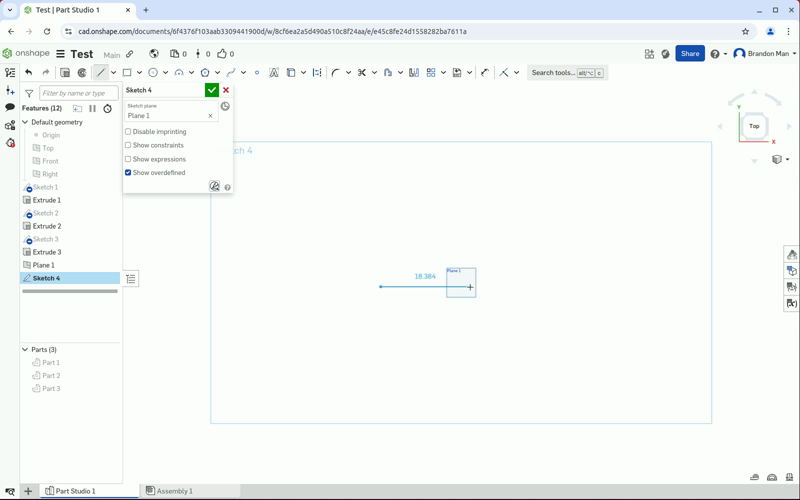
key_up(shift)
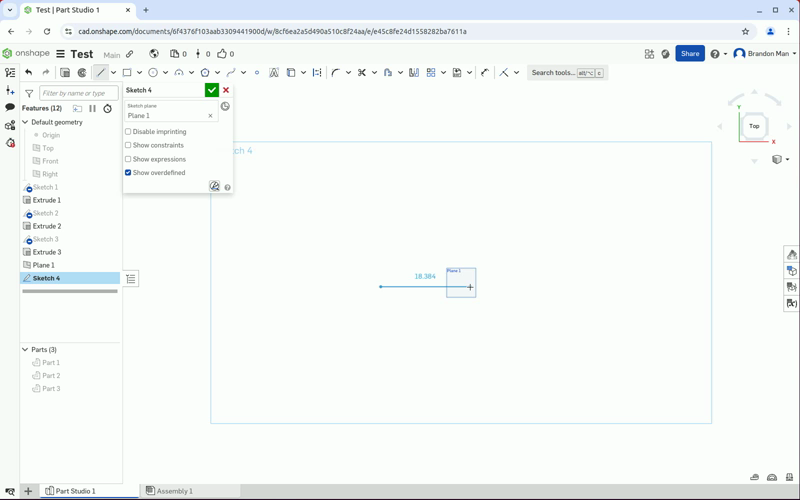
key_down(shift)
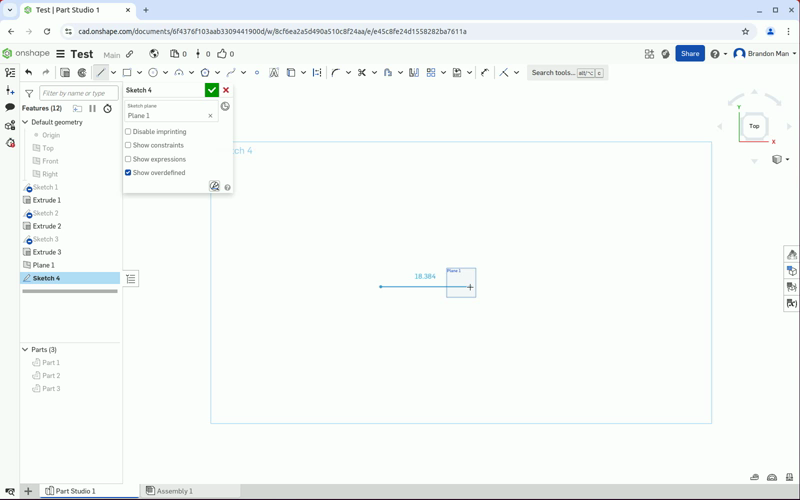
mouse_move(500, 286)
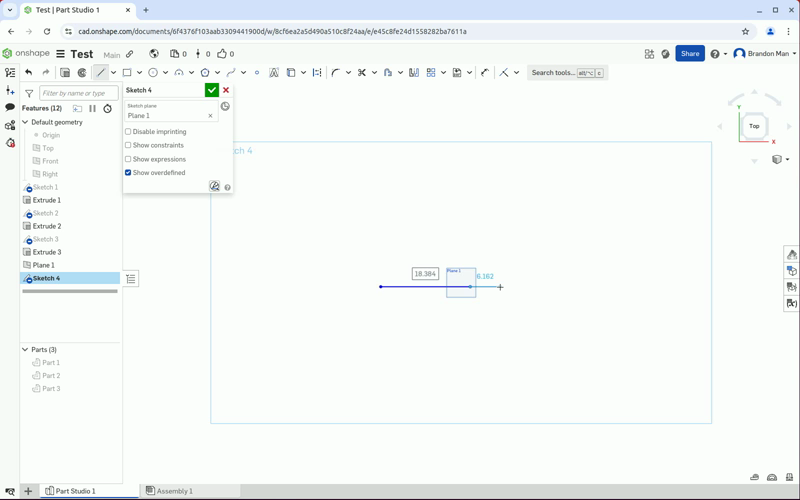
mouse_move(470, 246)
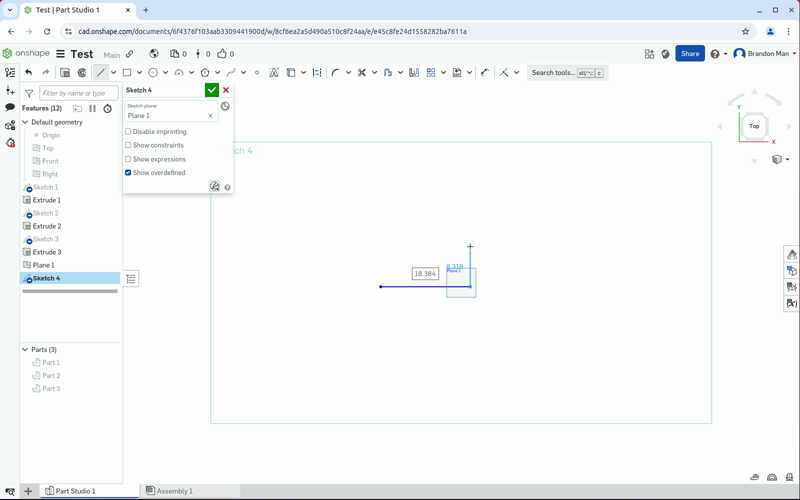
click(470, 246)
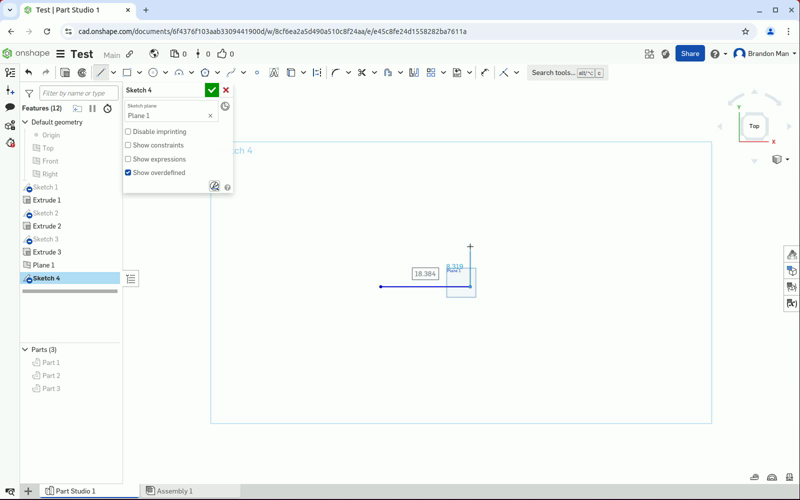
key_up(shift)
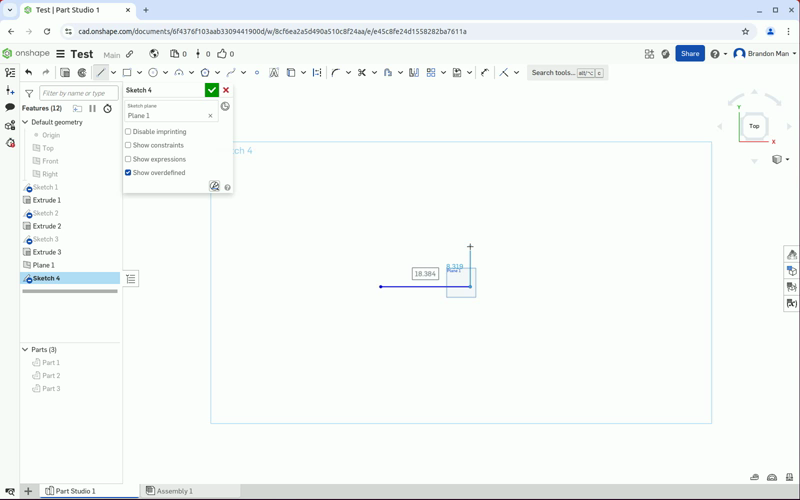
key_down(shift)
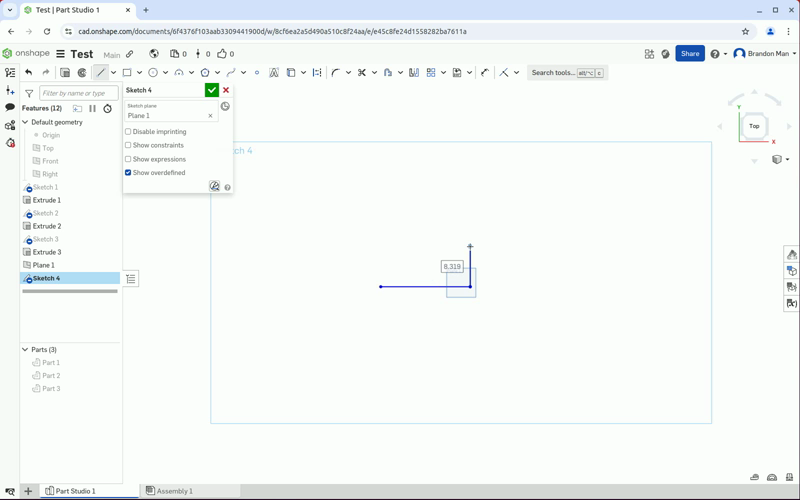
mouse_move(380, 246)
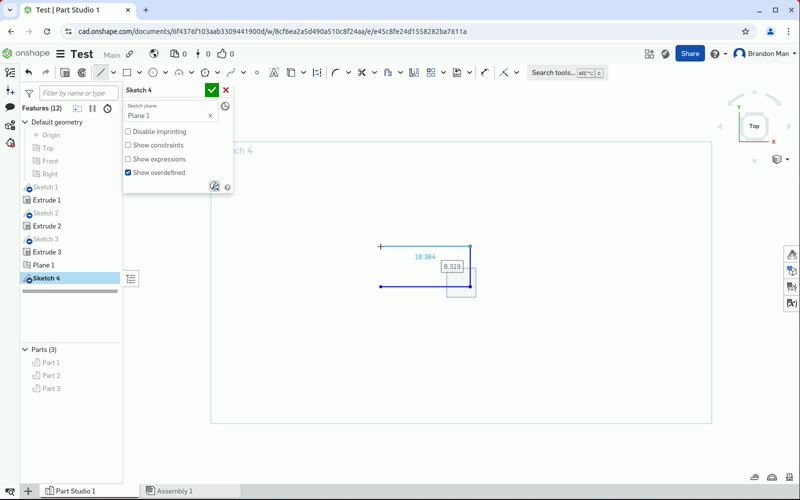
click(380, 246)
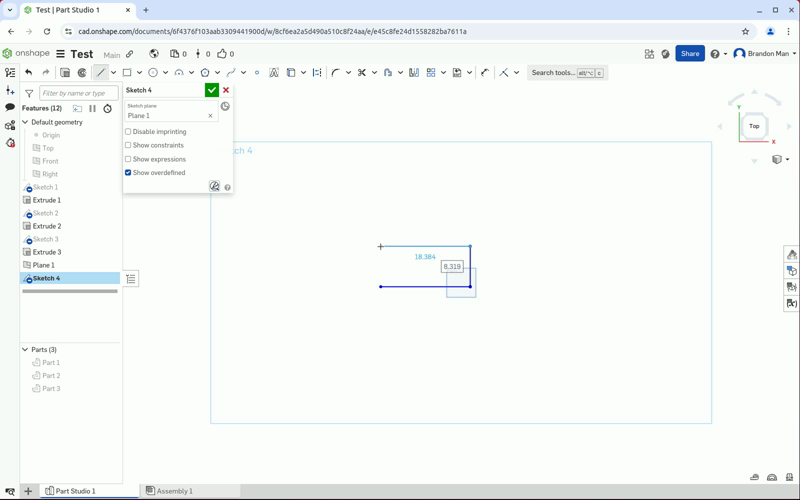
key_up(shift)
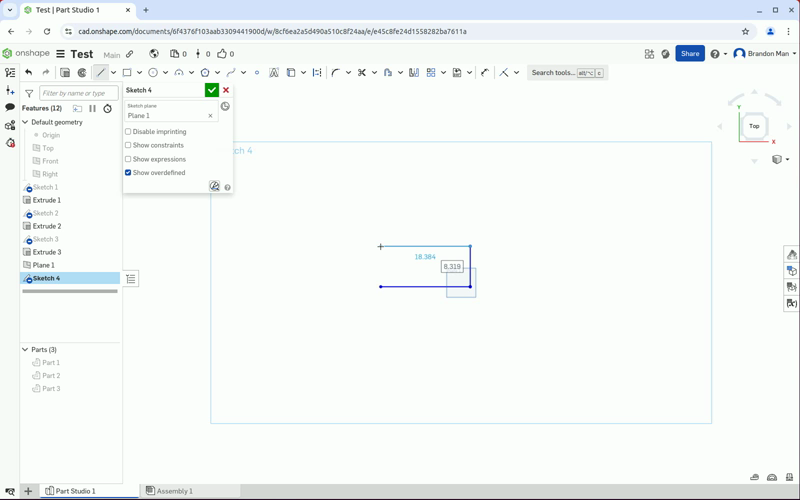
mouse_move(410, 246)
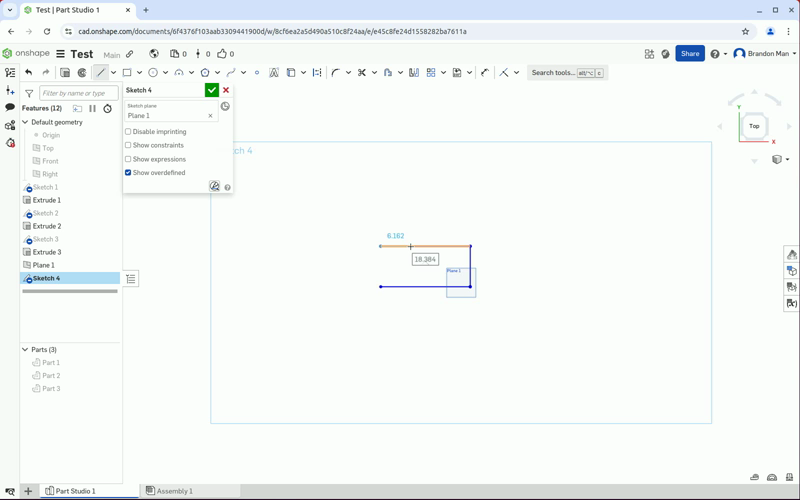
key_down(shift)
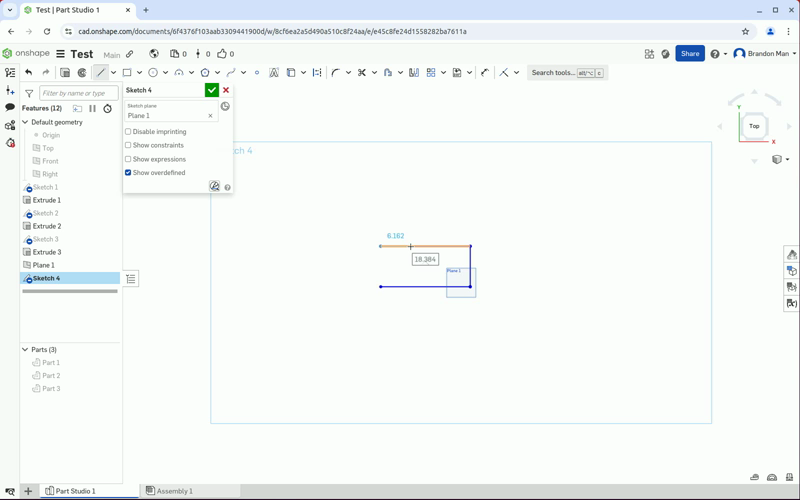
mouse_move(380, 286)
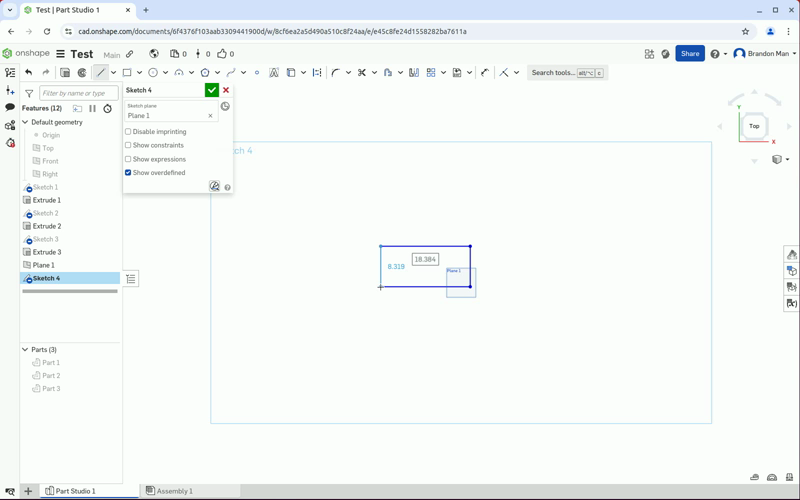
key_up(shift)
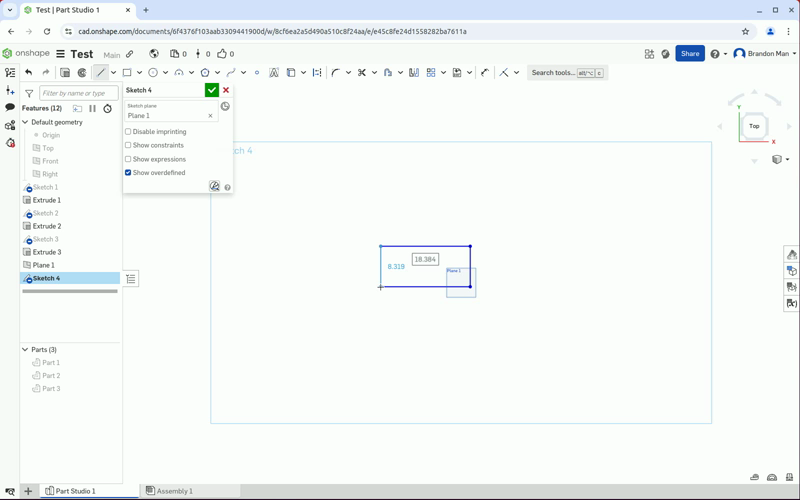
click(380, 286)
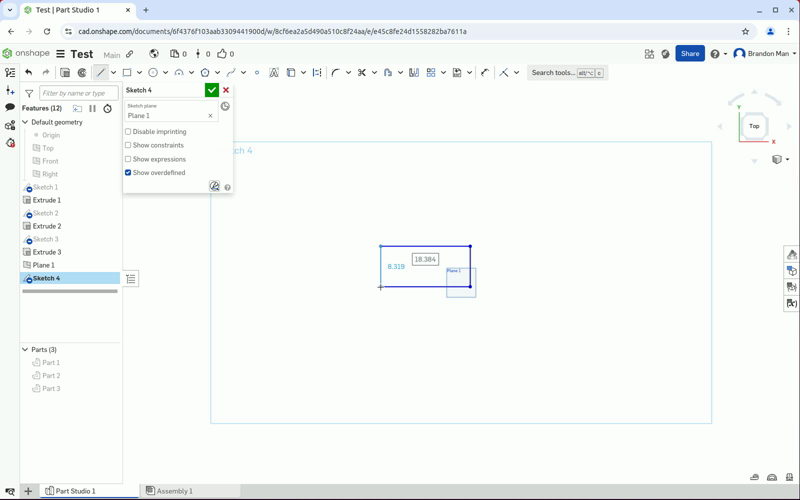
key(esc)
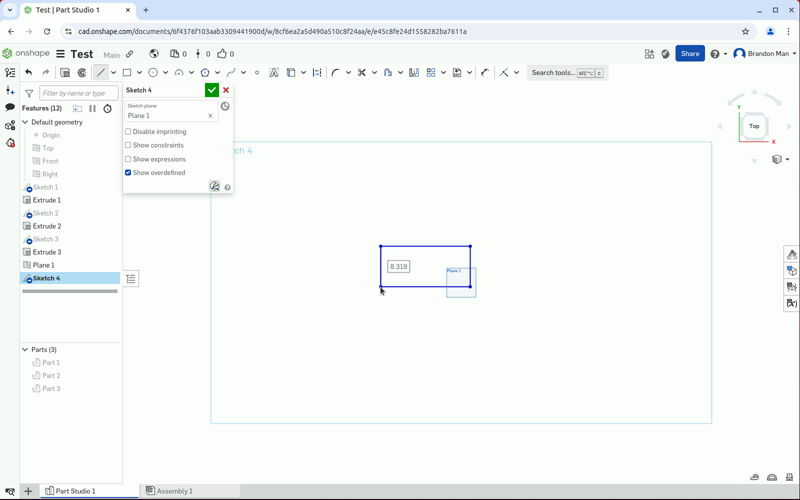
mouse_move(453, 273)
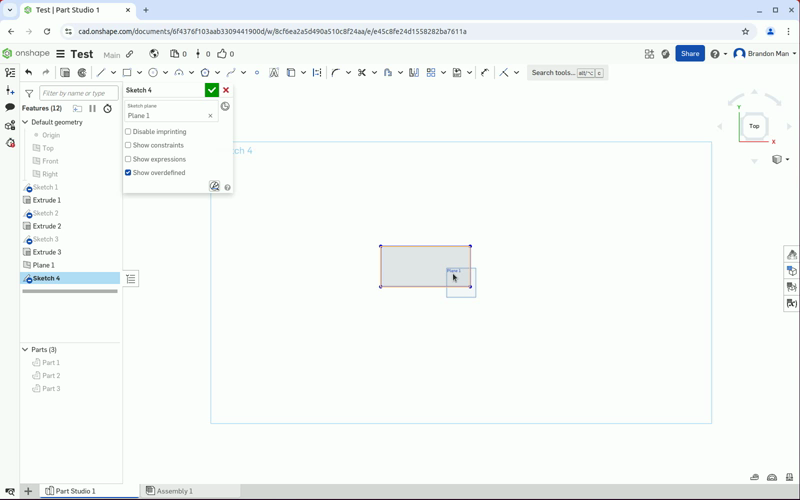
click(453, 273)
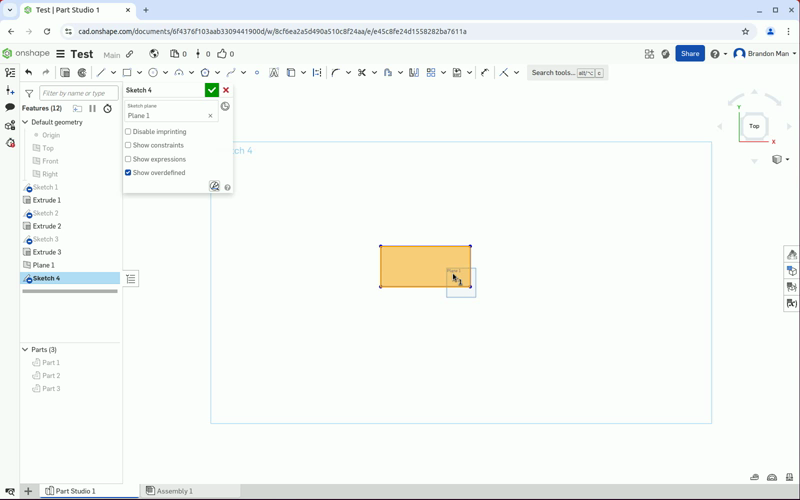
mouse_move(73, 352)
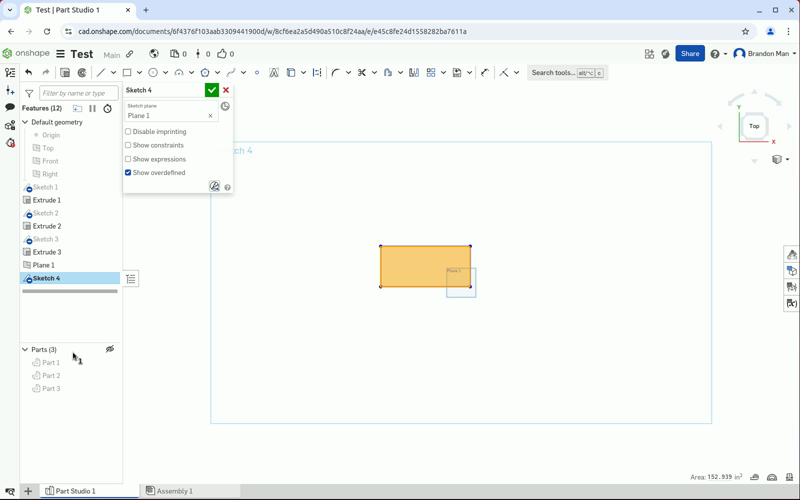
key(shift+y)
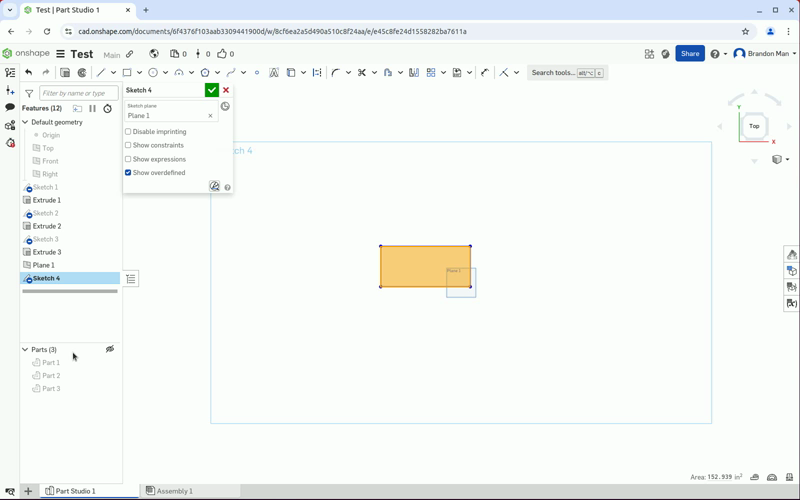
key(shift+e)
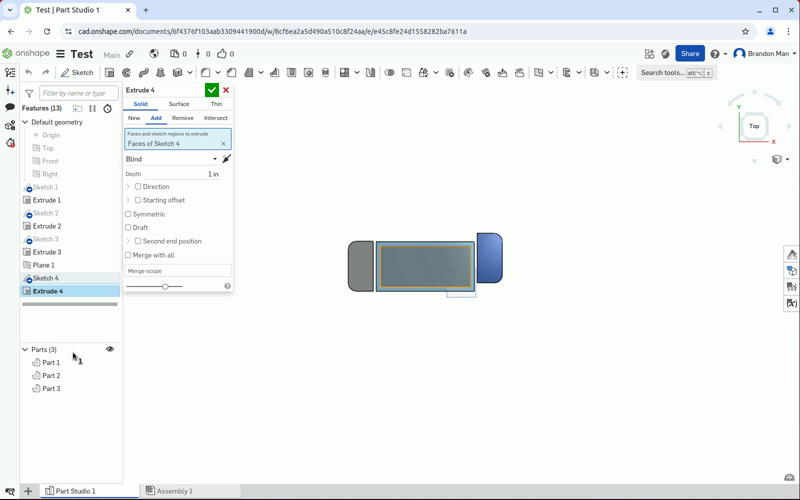
mouse_move(143, 106)
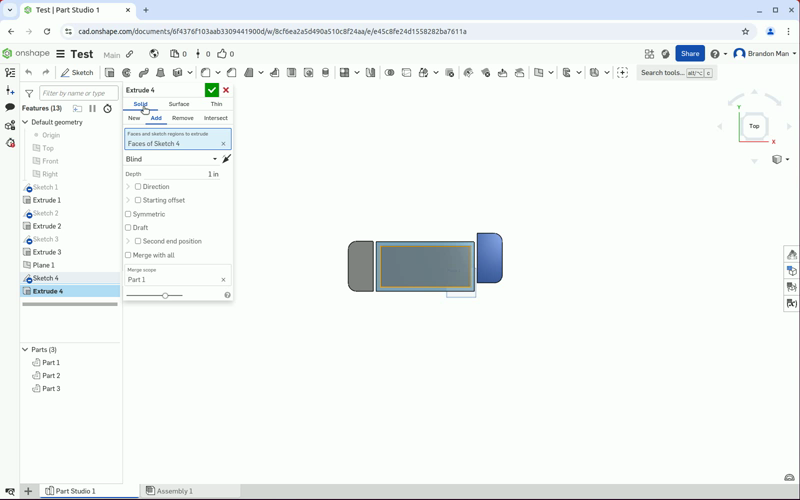
click(143, 106)
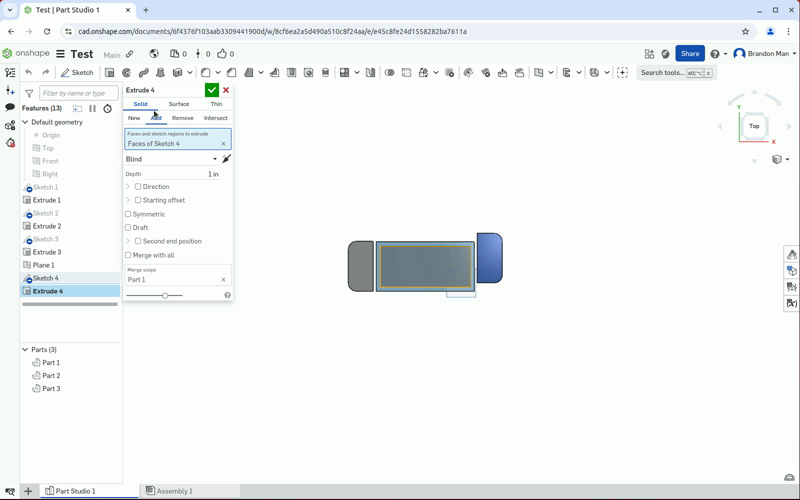
mouse_move(186, 120)
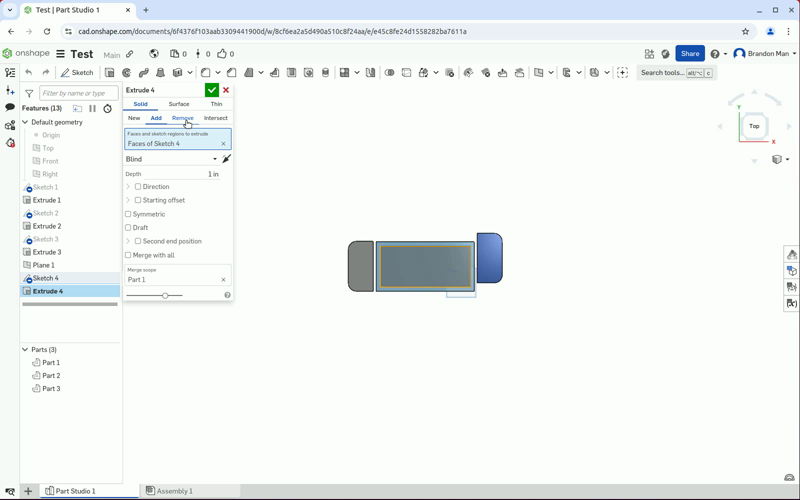
click(186, 120)
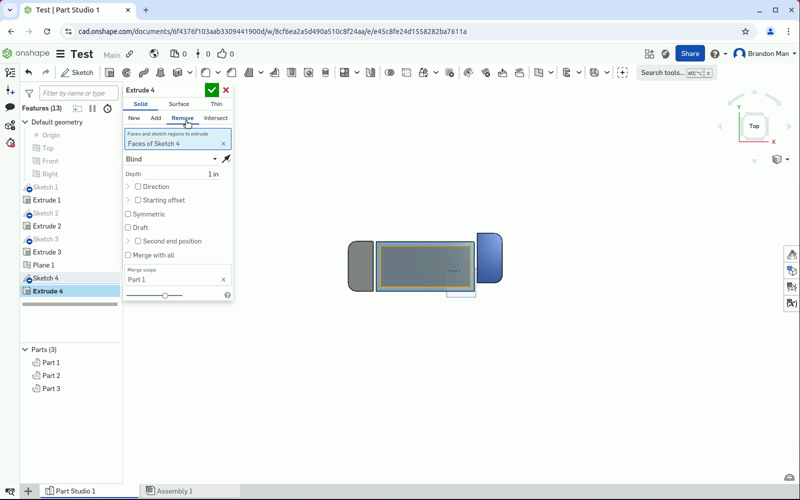
key(tab, 4)
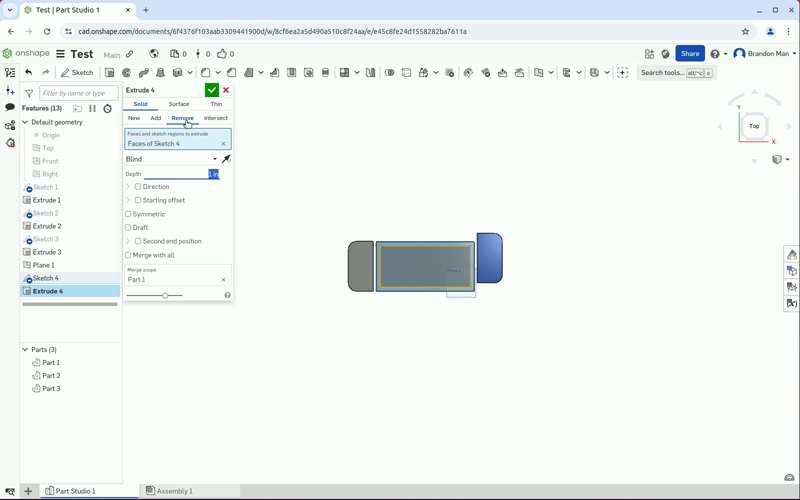
text(0.241)
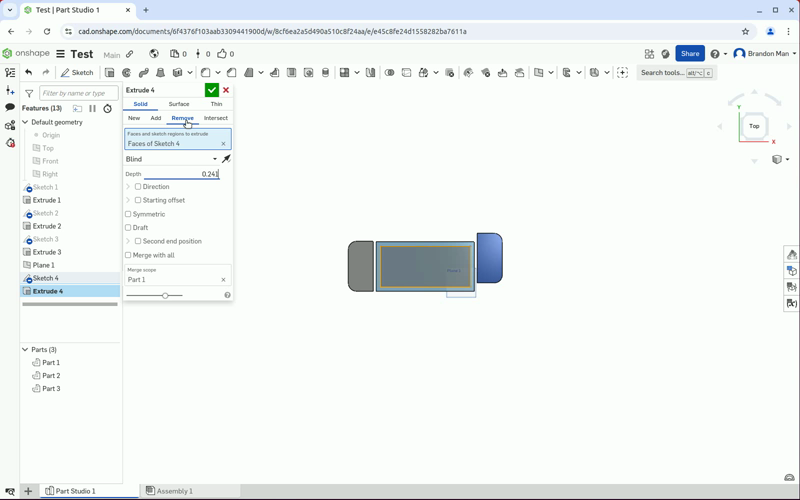
key(tab, 6)
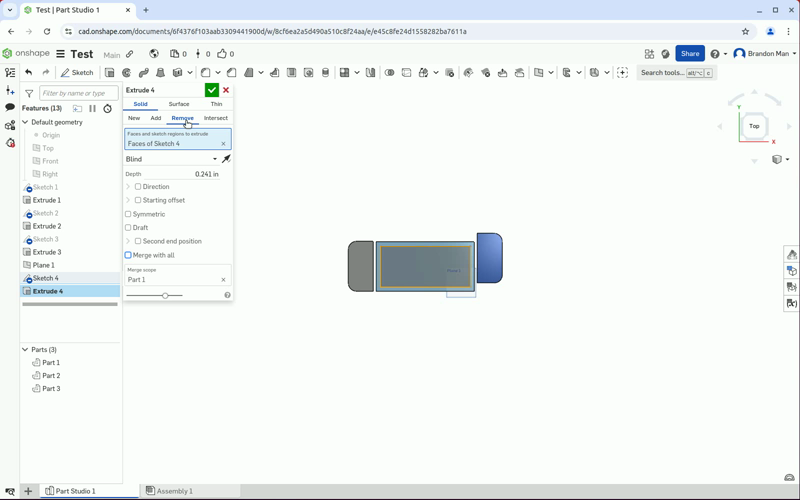
key(space)
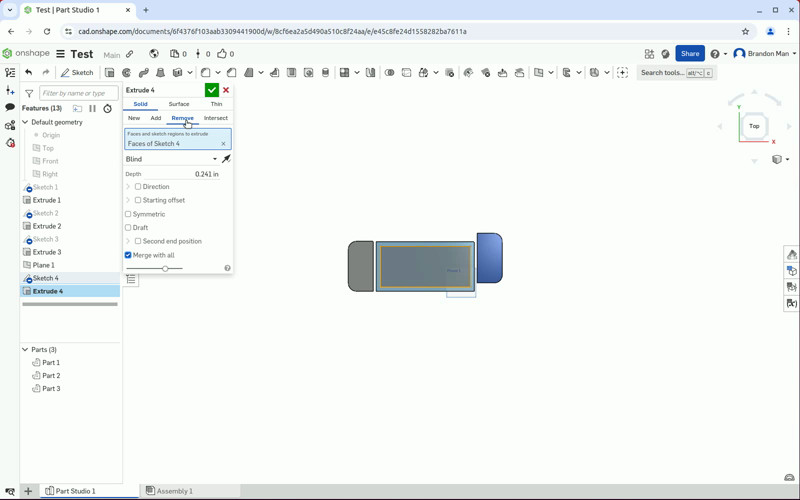
key(enter)
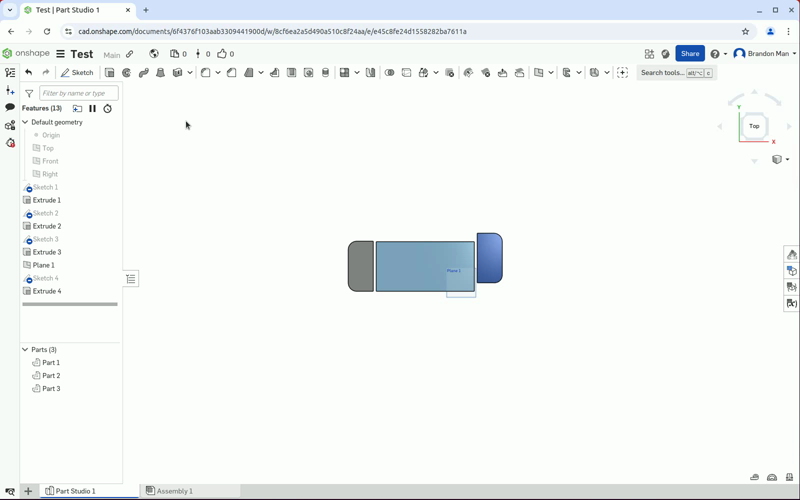
key(shift+h)
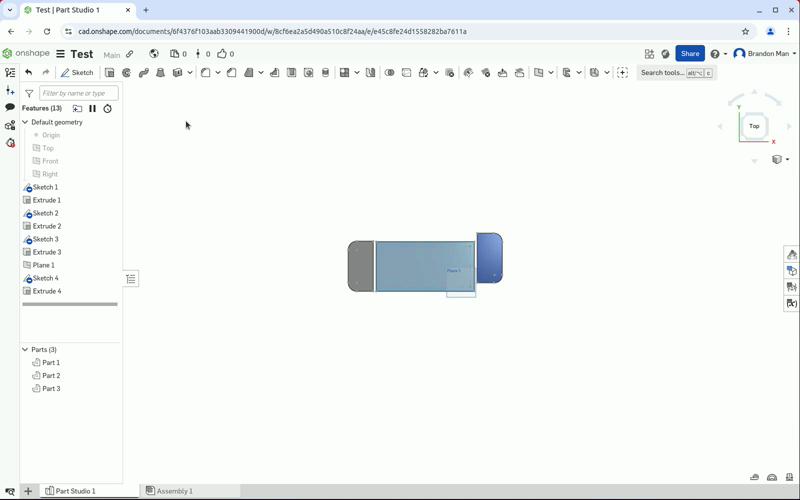
key(shift+h)
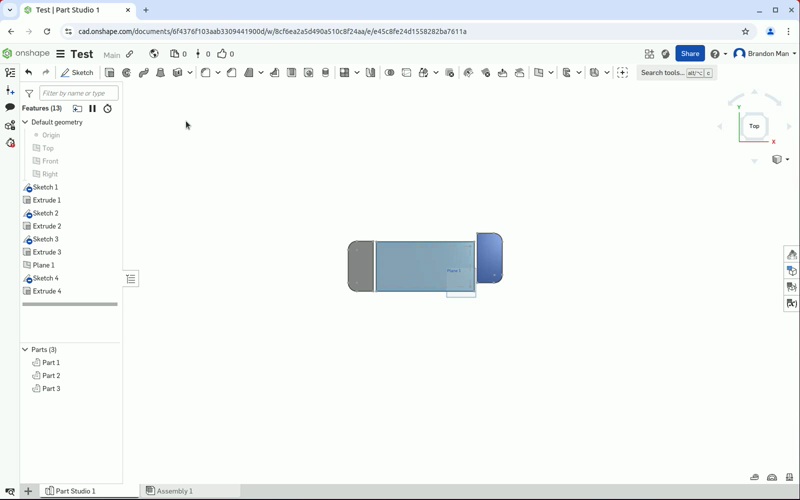
key(shift+7)
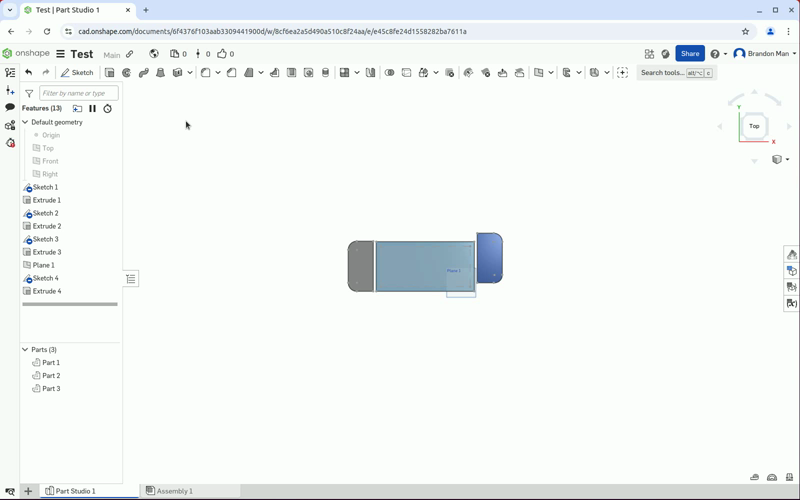
key(up, 3)
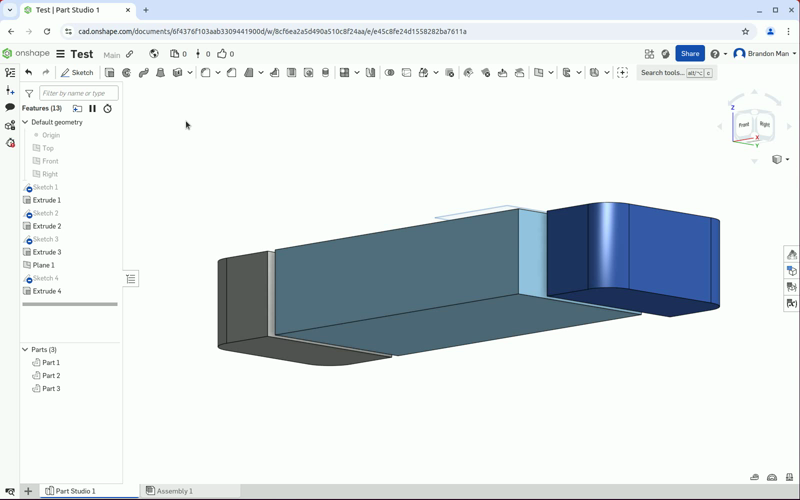
key(left, 3)
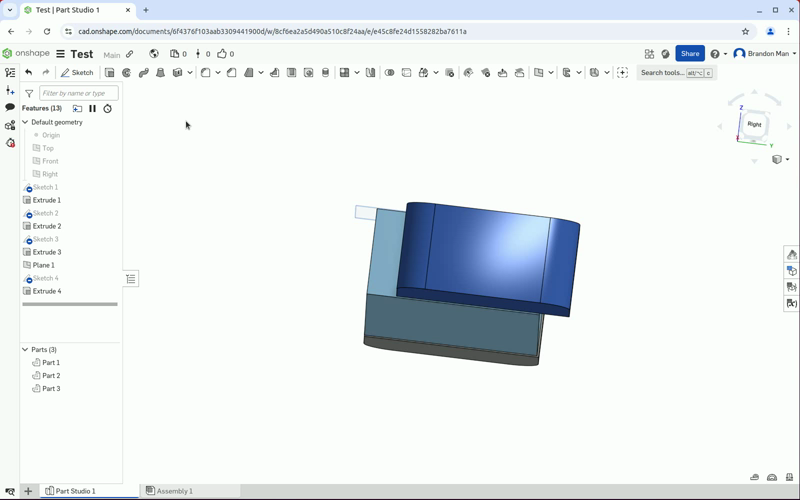
key(right, 3)
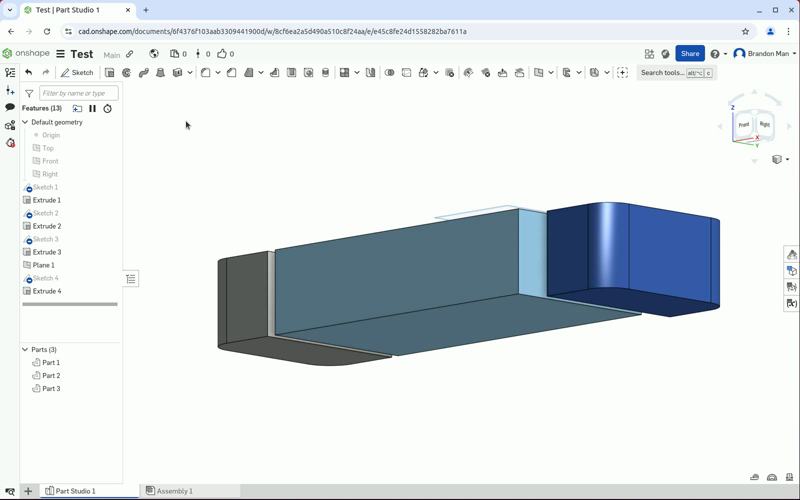
key(down, 3)
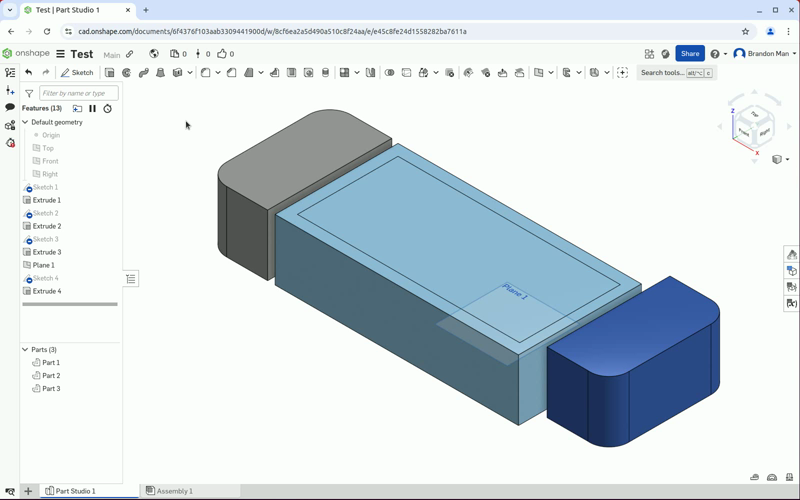
mouse_move(73, 189)
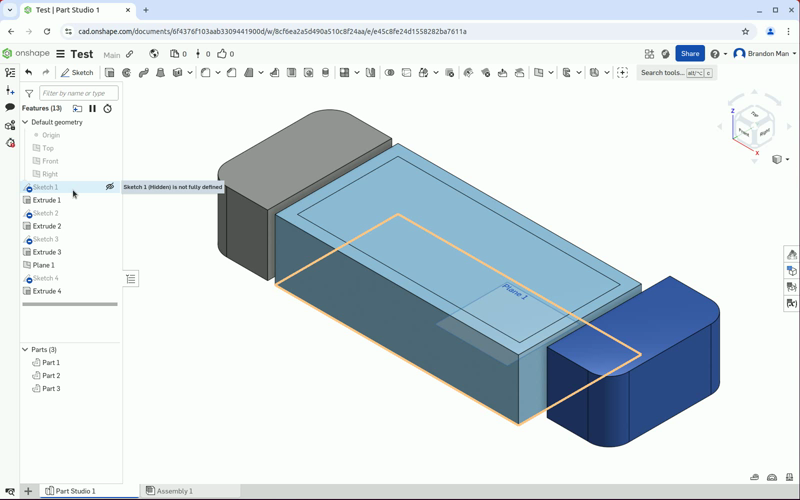
click(73, 189)